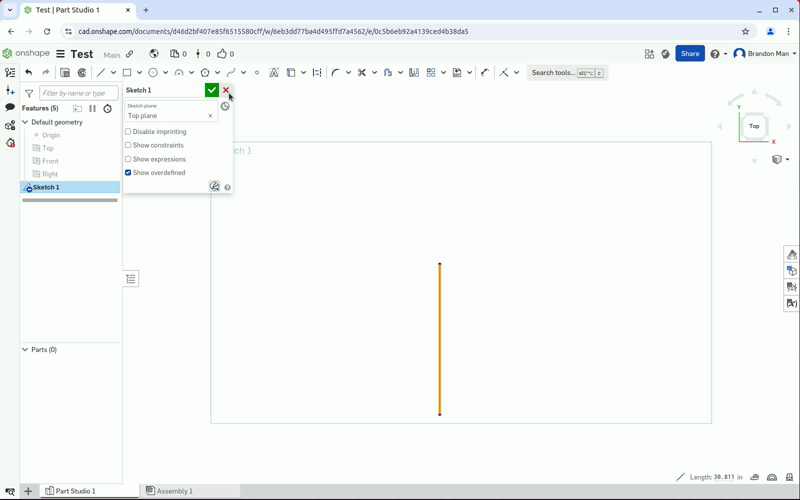
key(shift+h)
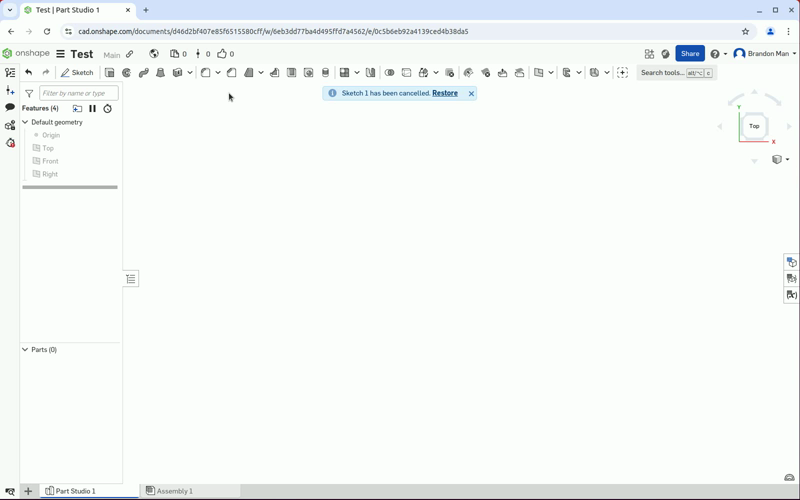
mouse_move(73, 352)
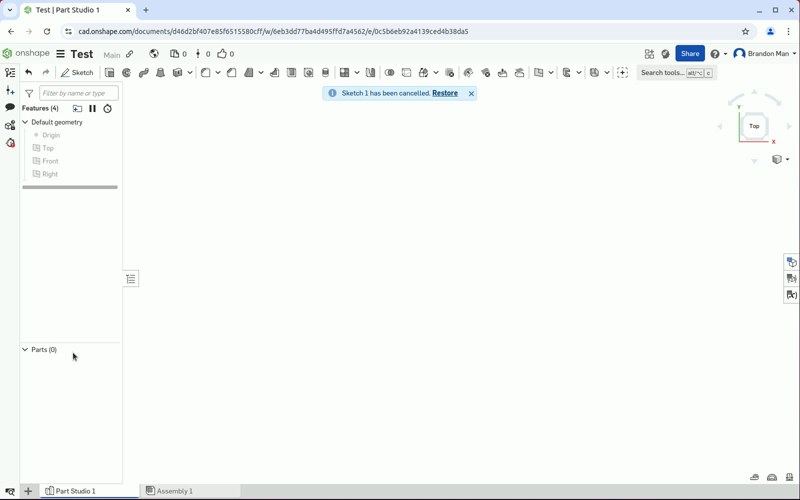
key(y)
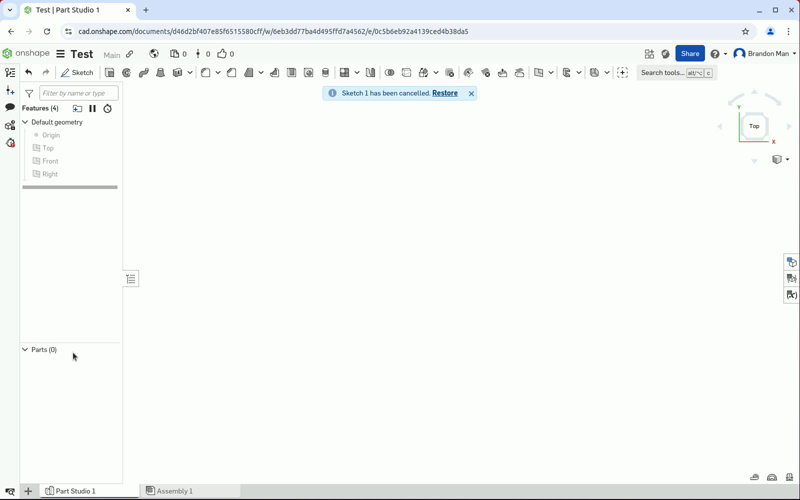
key(shift+p)
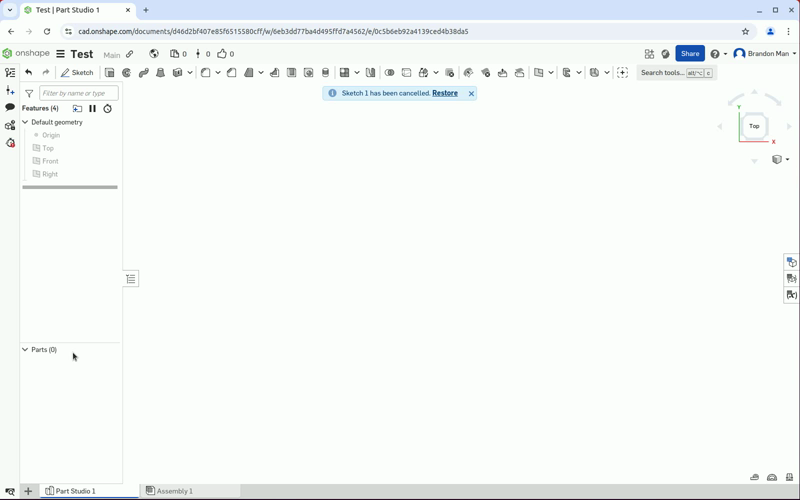
key(space)
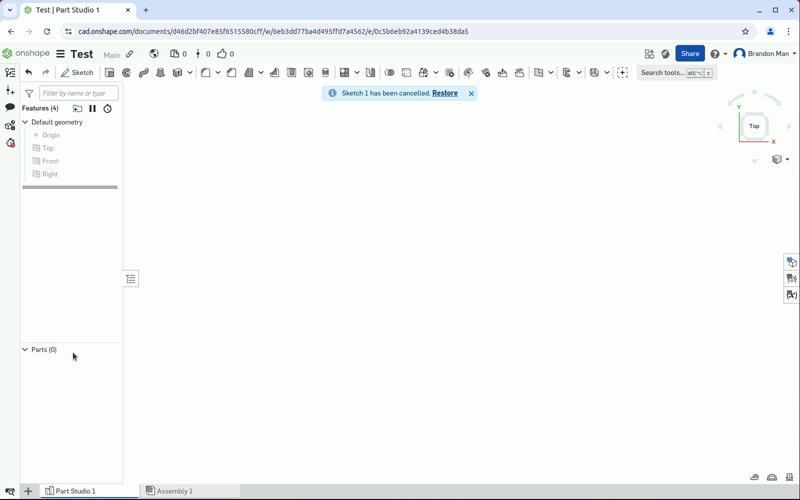
key_down(shift)
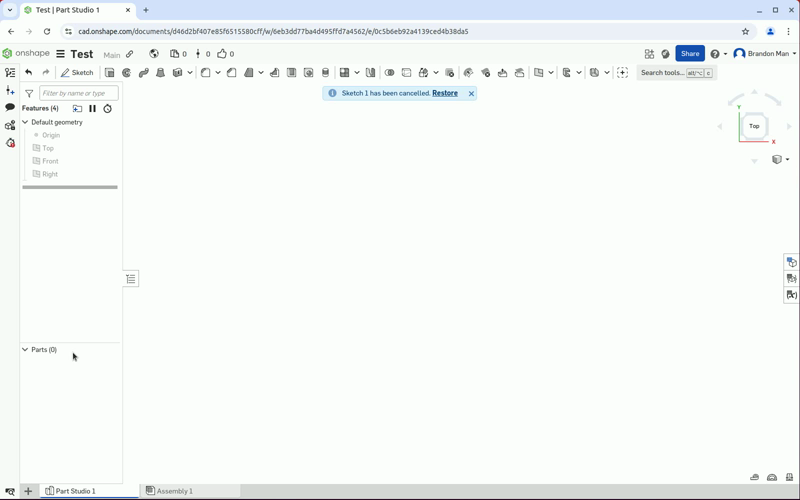
key(up)
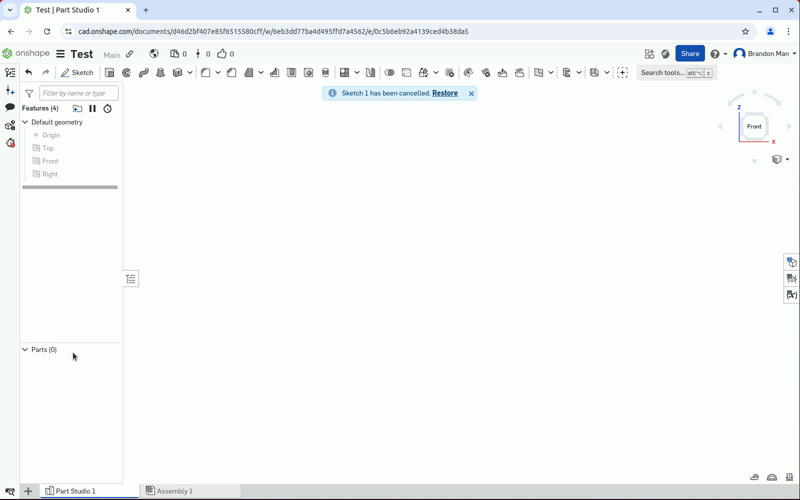
key_up(shift)
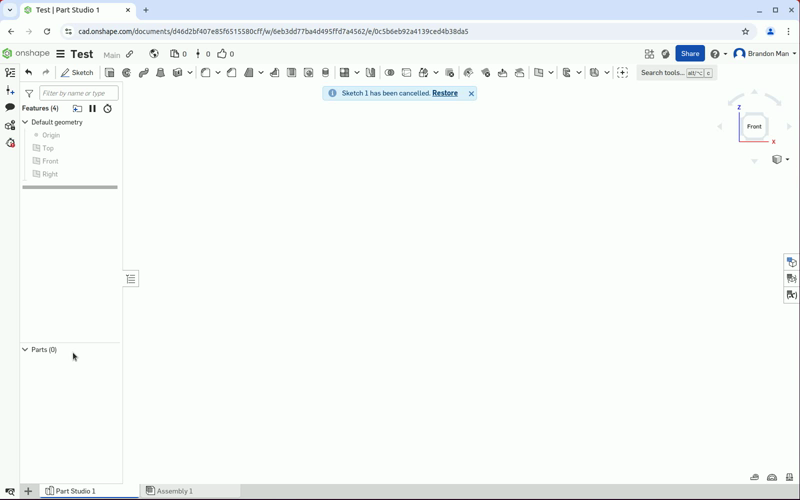
key(space)
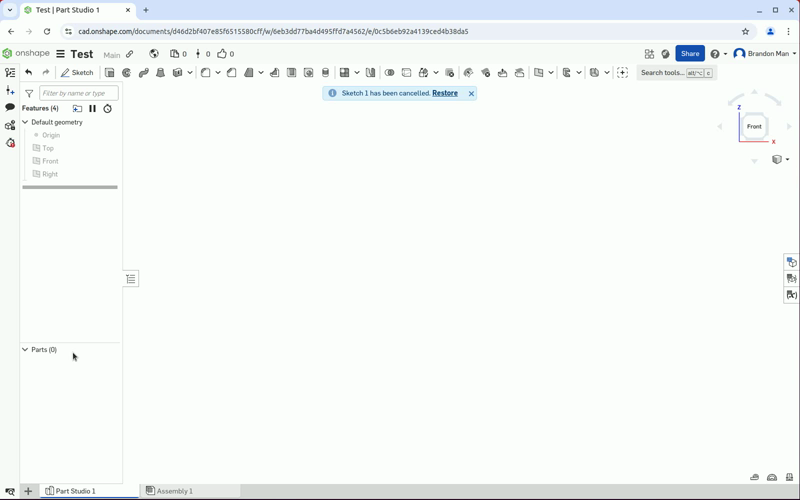
key_down(shift)
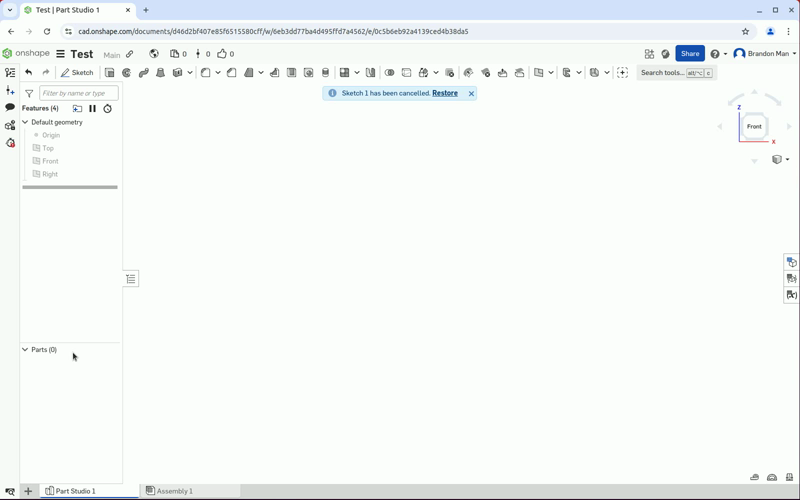
key(left)
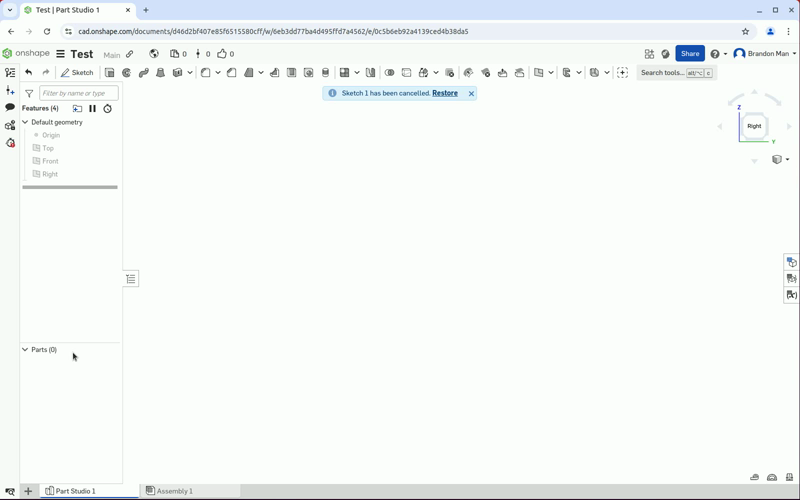
key_up(shift)
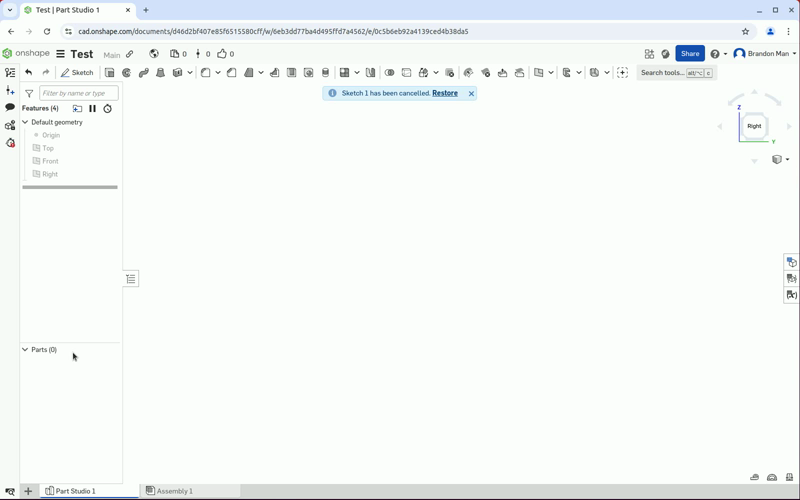
mouse_move(73, 352)
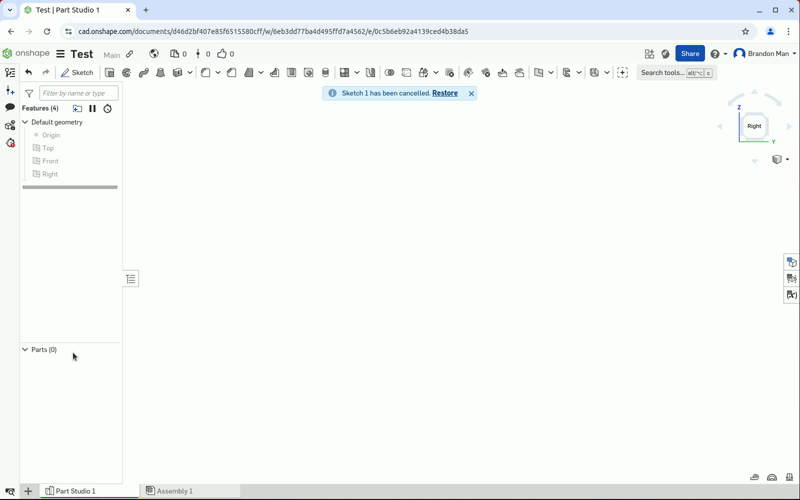
key(shift+y)
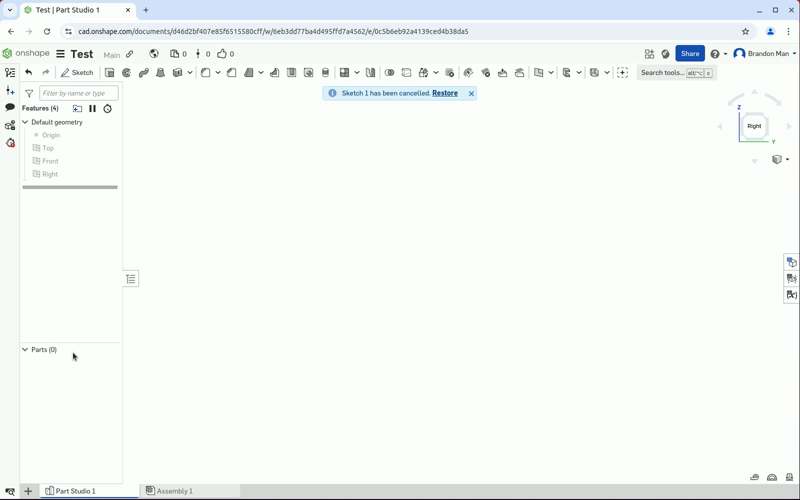
key(shift+s)
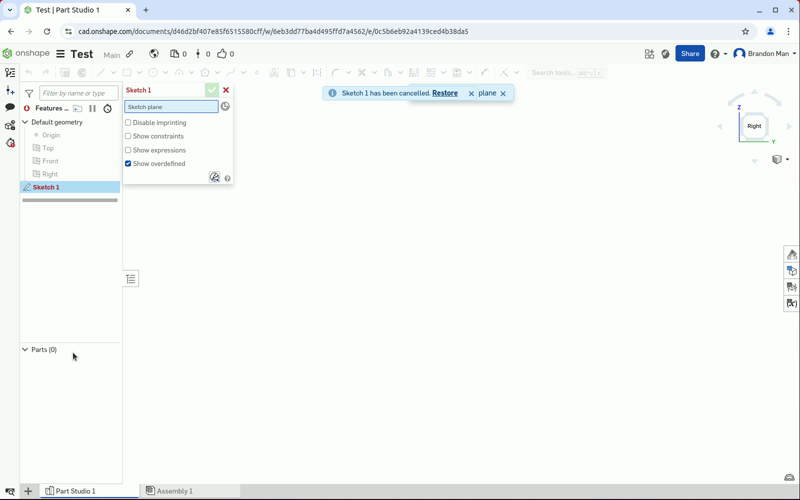
mouse_move(73, 176)
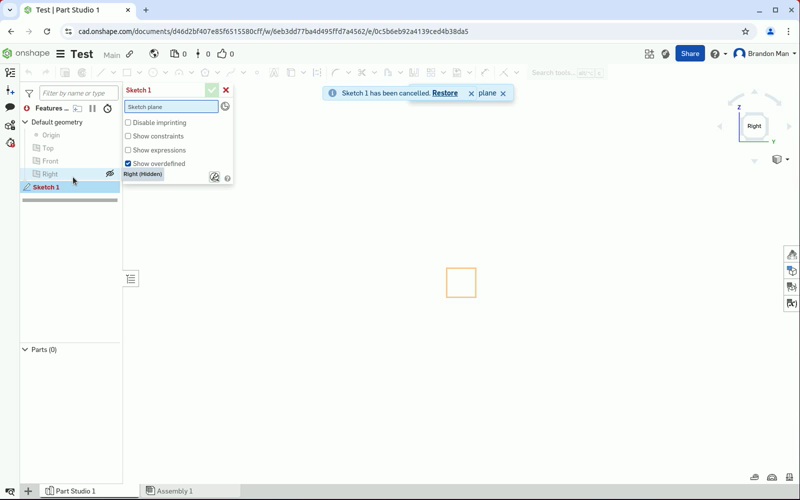
click(73, 176)
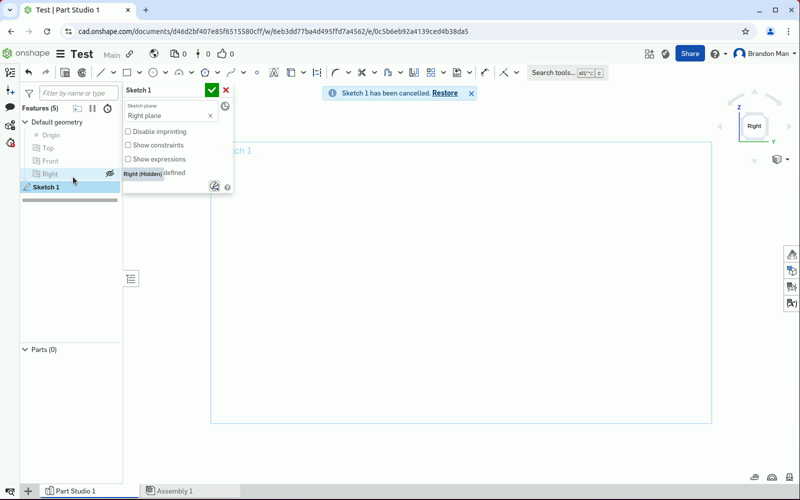
mouse_move(73, 352)
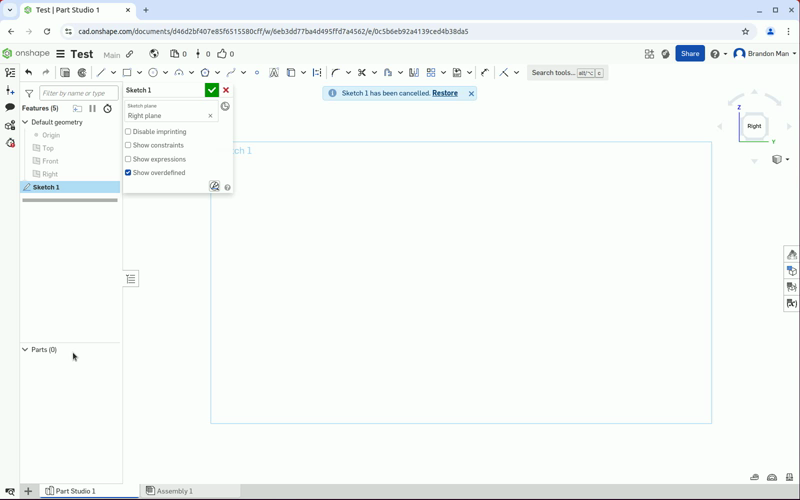
key(y)
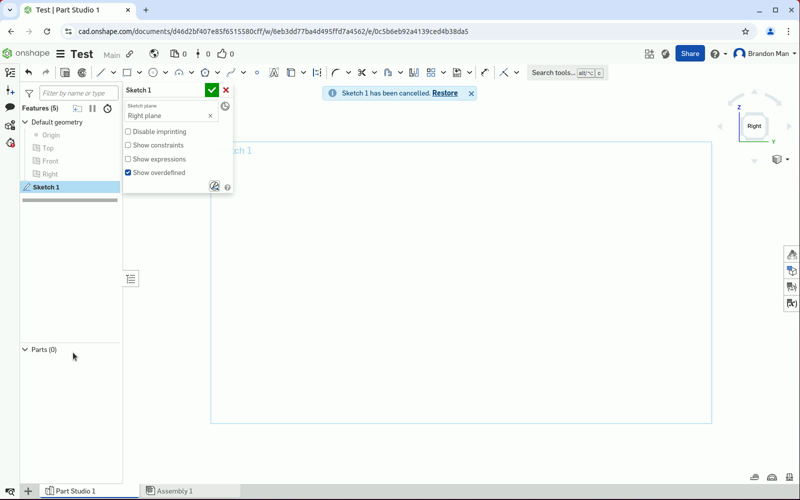
key(l)
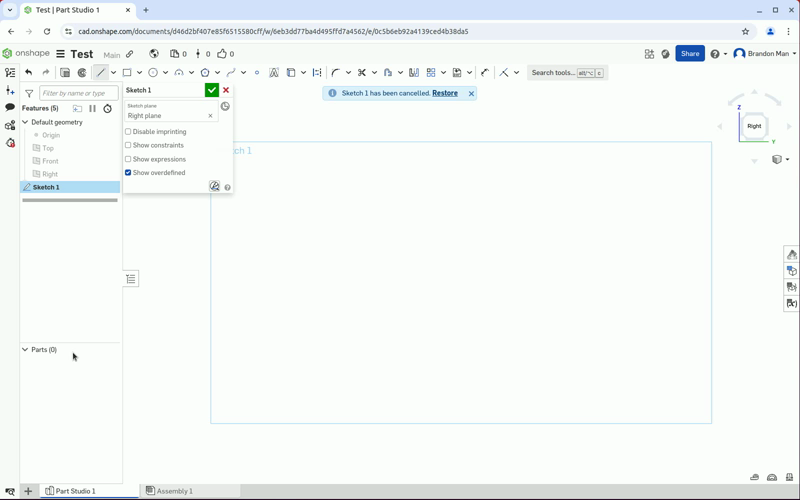
key_down(shift)
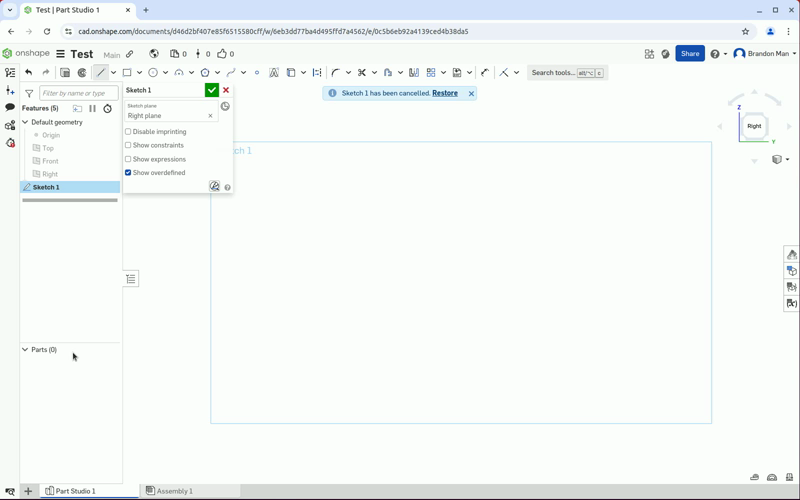
mouse_move(357, 349)
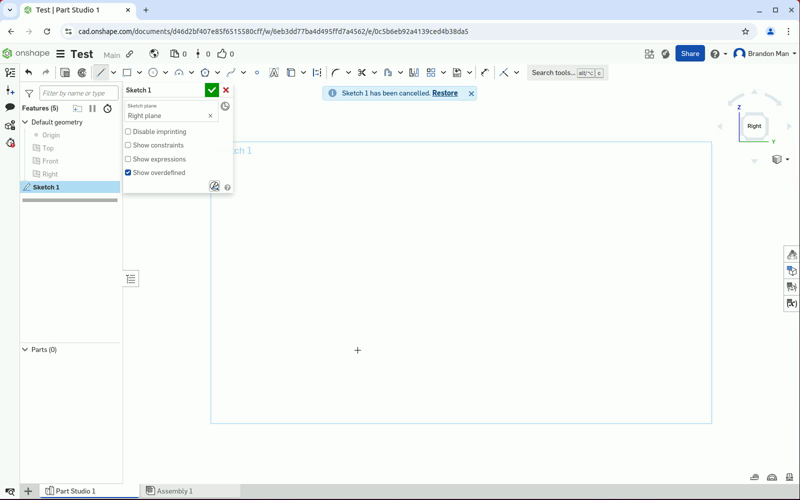
click(357, 349)
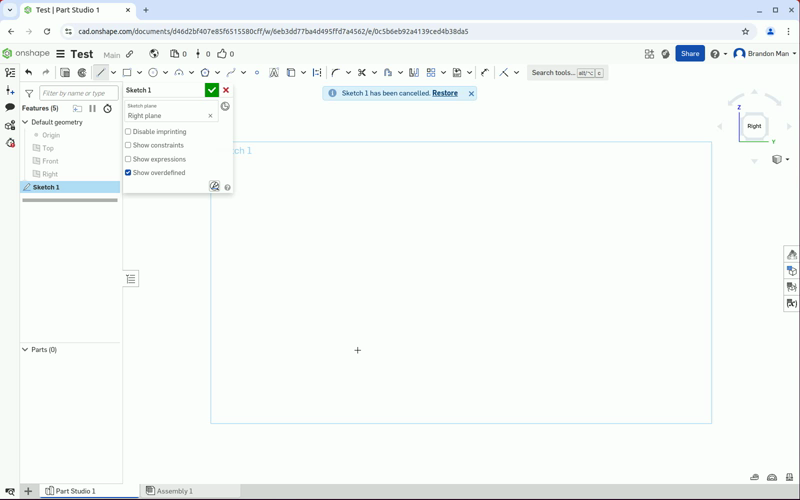
key_up(shift)
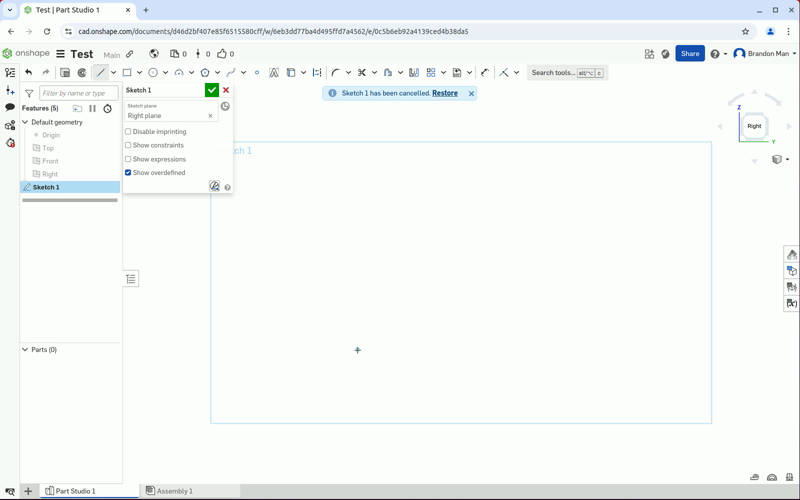
key_down(shift)
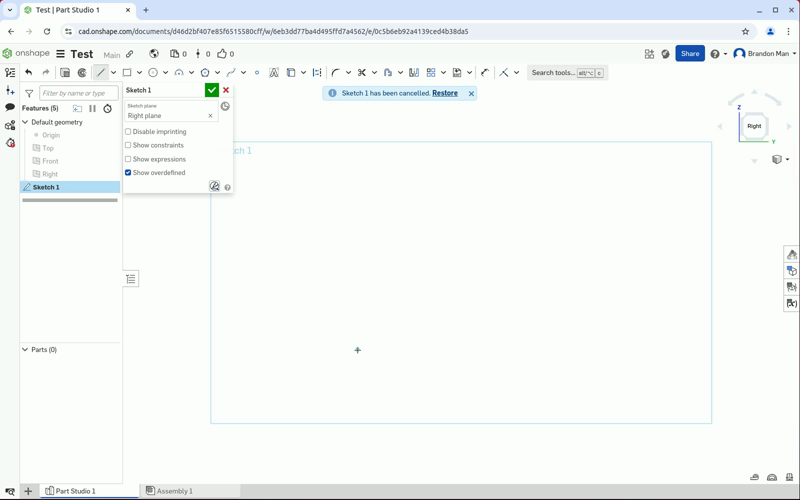
mouse_move(387, 349)
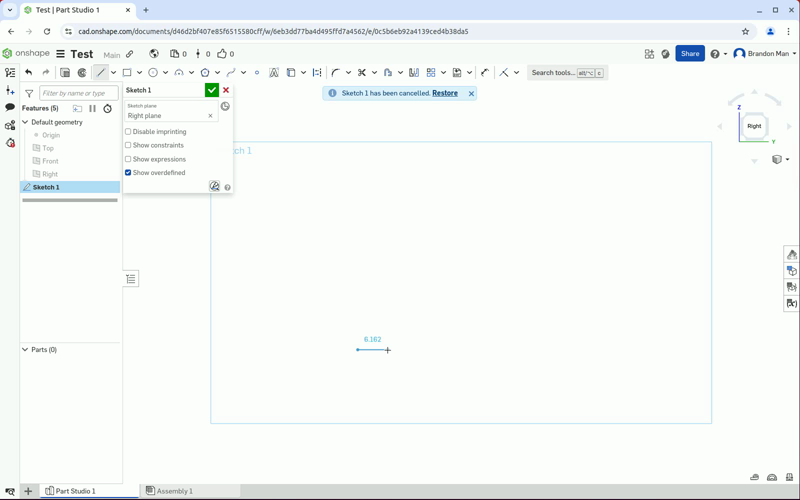
mouse_move(382, 349)
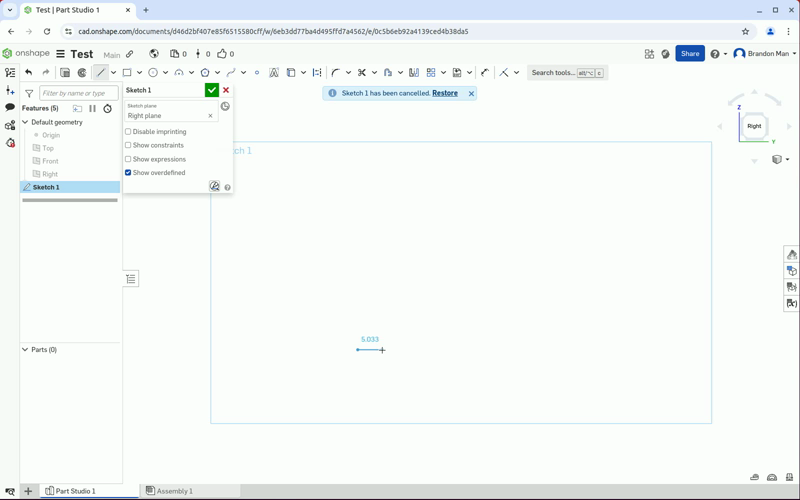
click(382, 349)
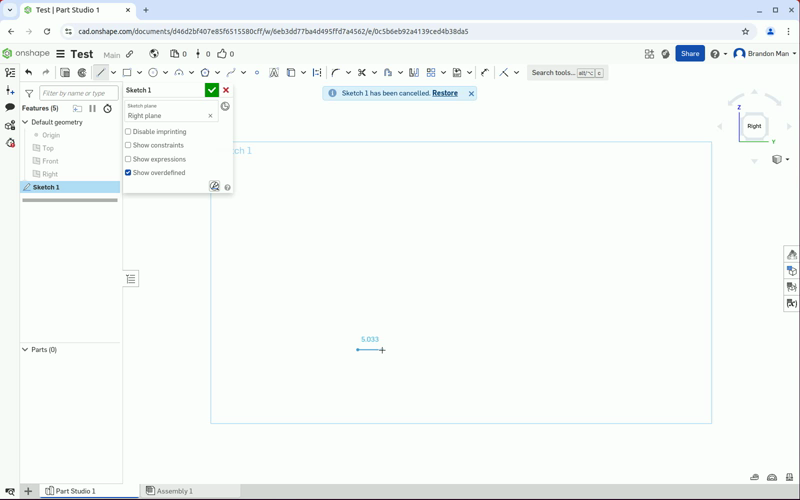
key_up(shift)
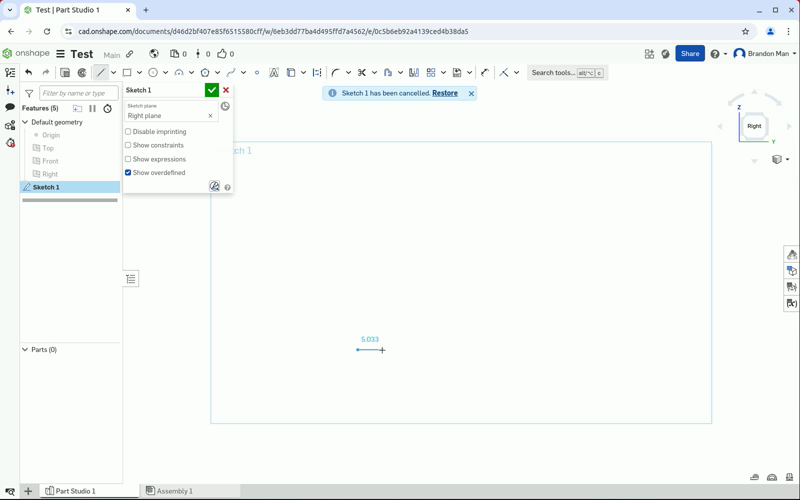
key_down(shift)
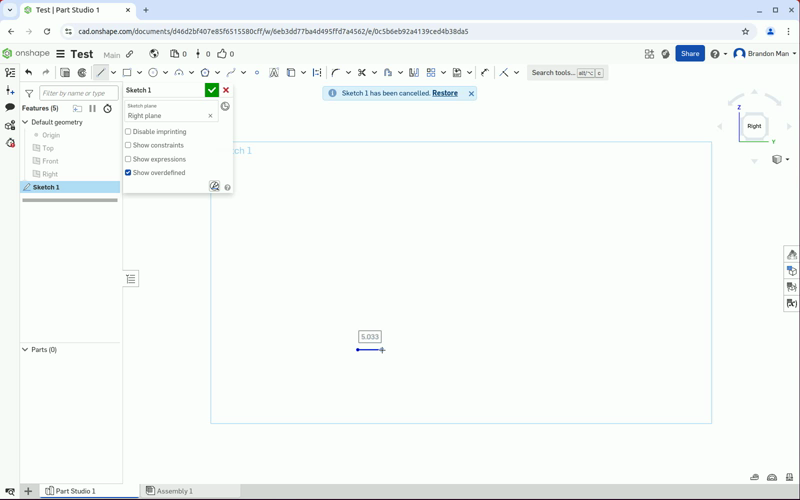
mouse_move(382, 266)
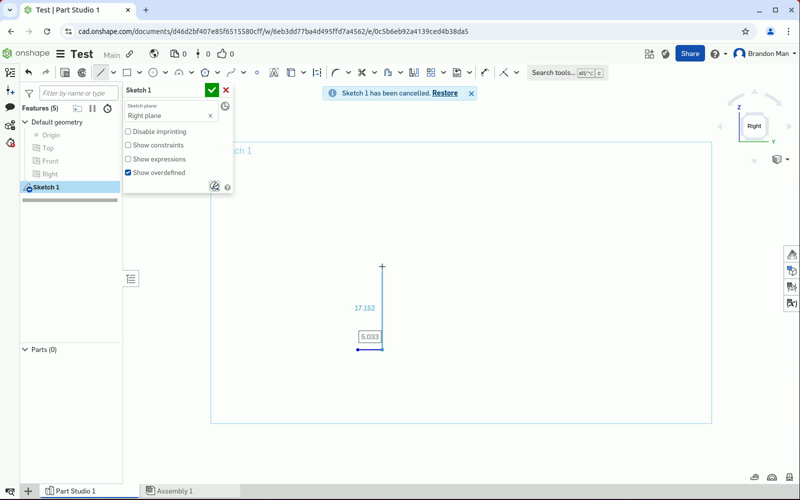
click(382, 266)
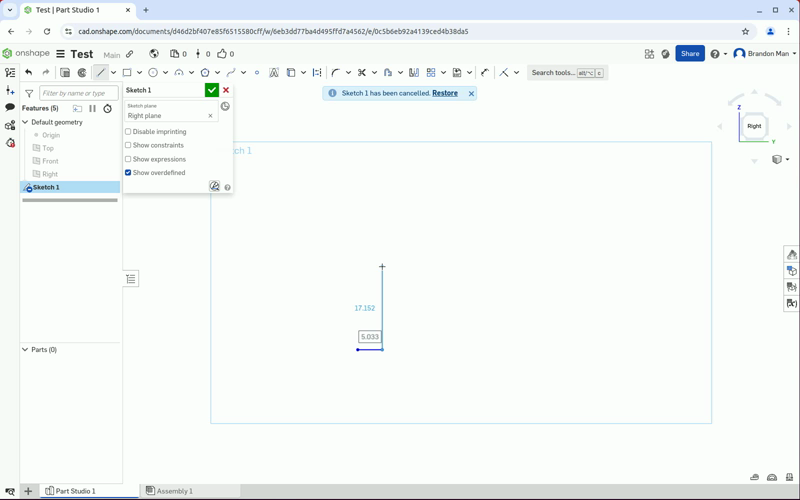
key_up(shift)
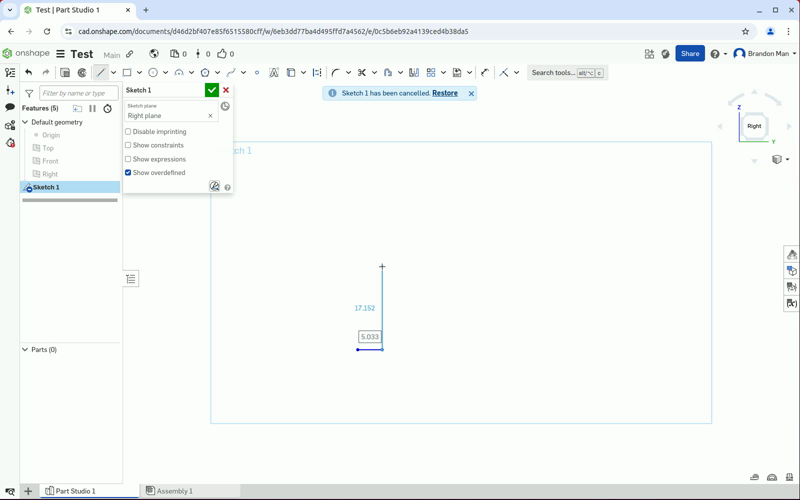
key_down(shift)
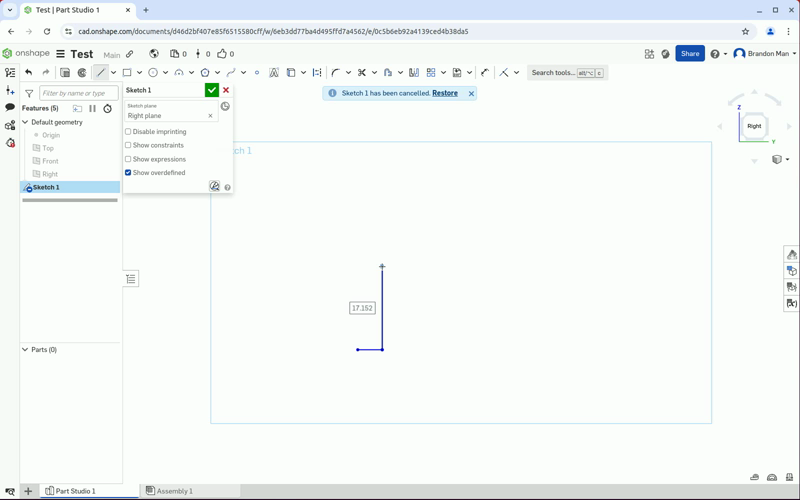
mouse_move(547, 266)
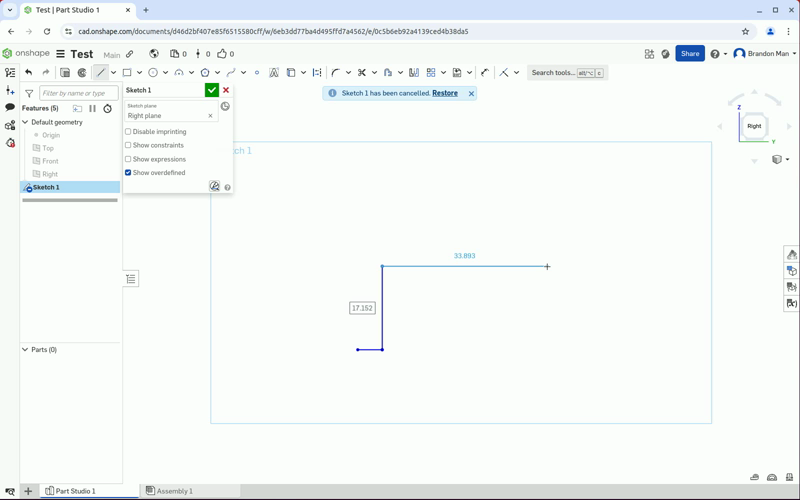
click(547, 266)
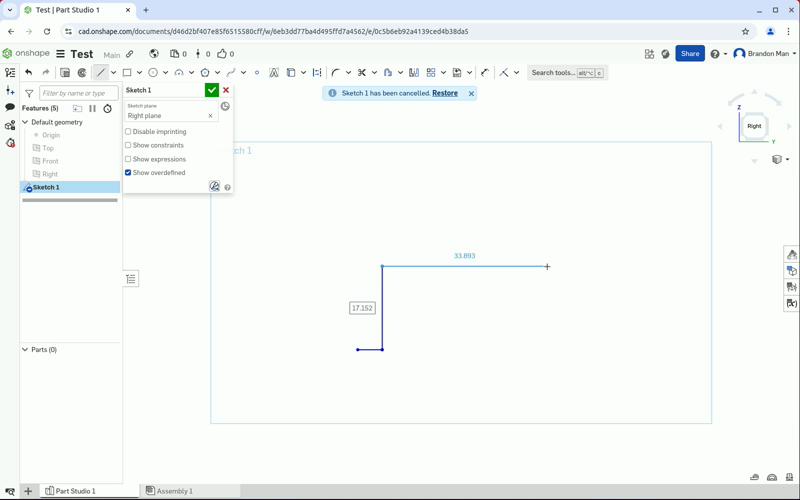
key_up(shift)
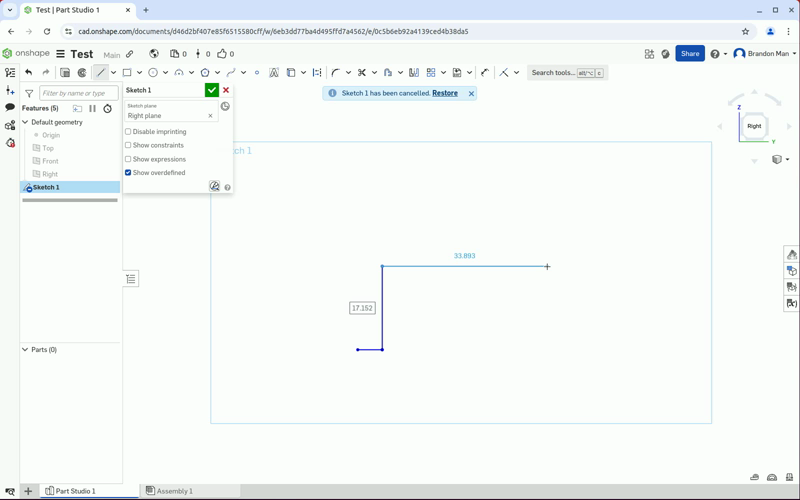
key_down(shift)
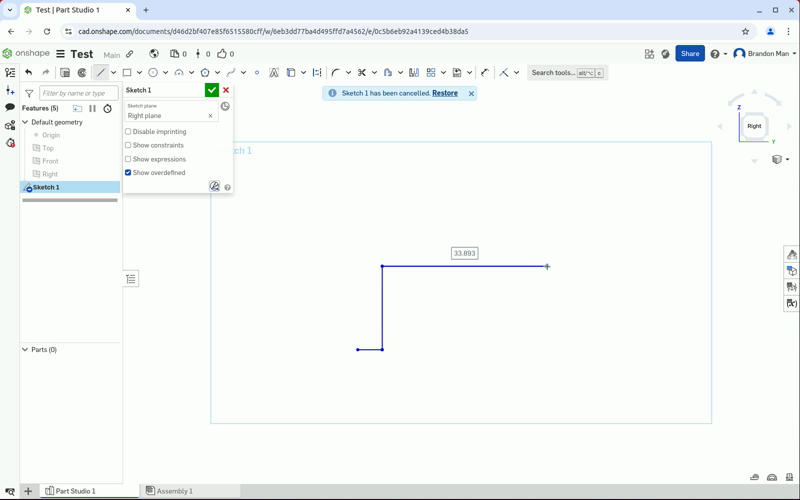
mouse_move(547, 349)
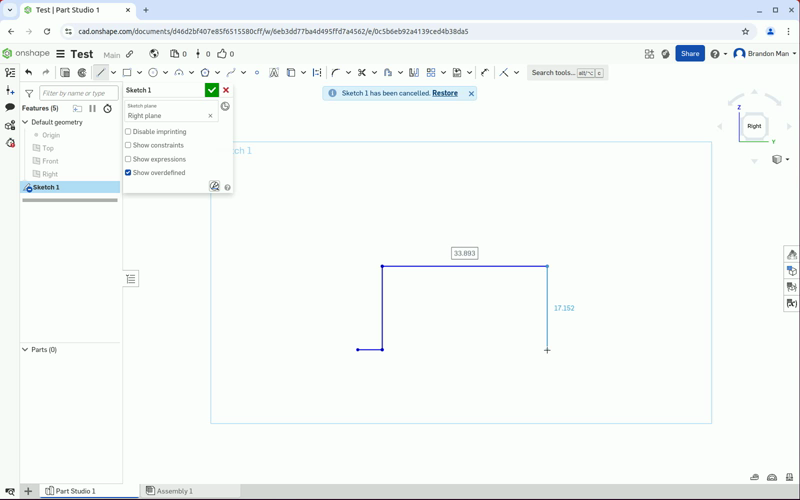
click(547, 349)
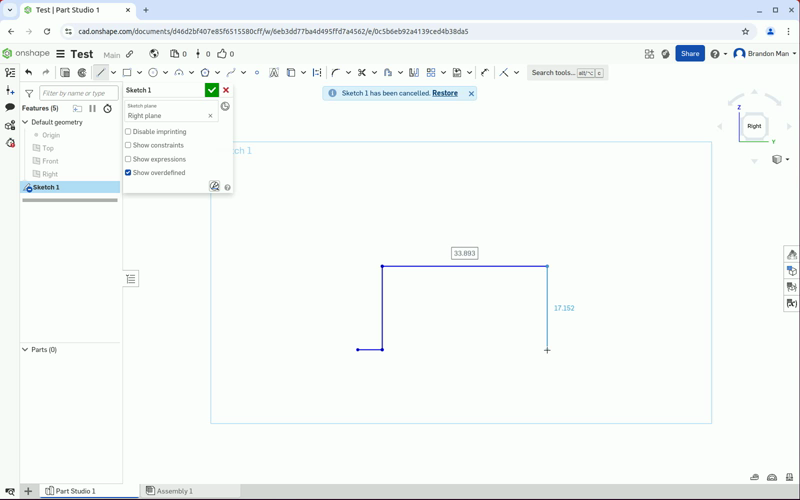
key_up(shift)
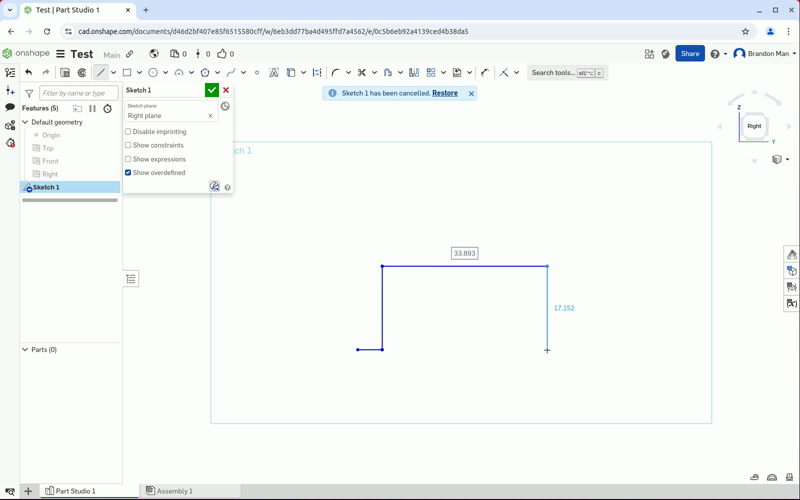
key_down(shift)
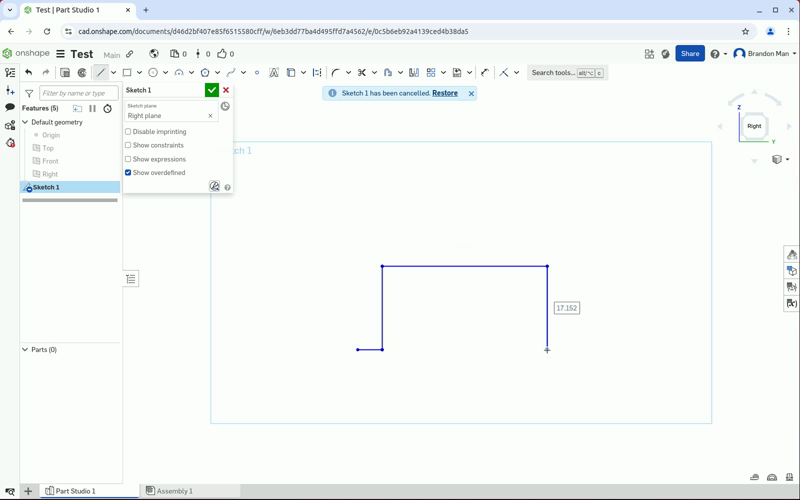
mouse_move(577, 349)
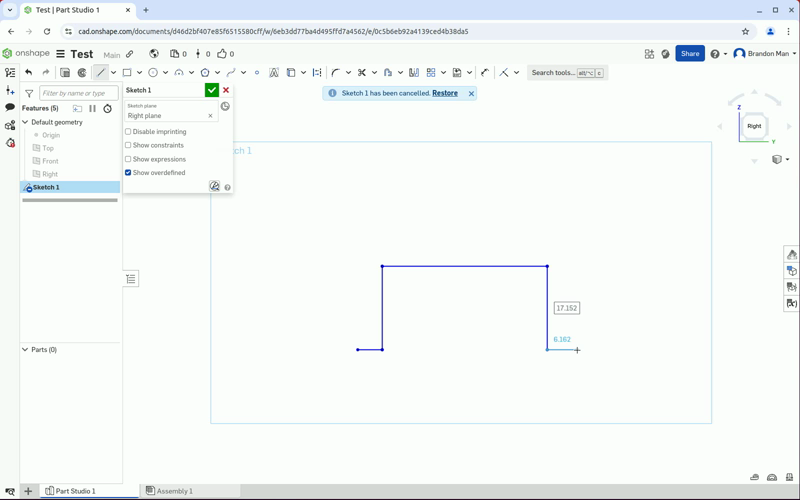
mouse_move(572, 349)
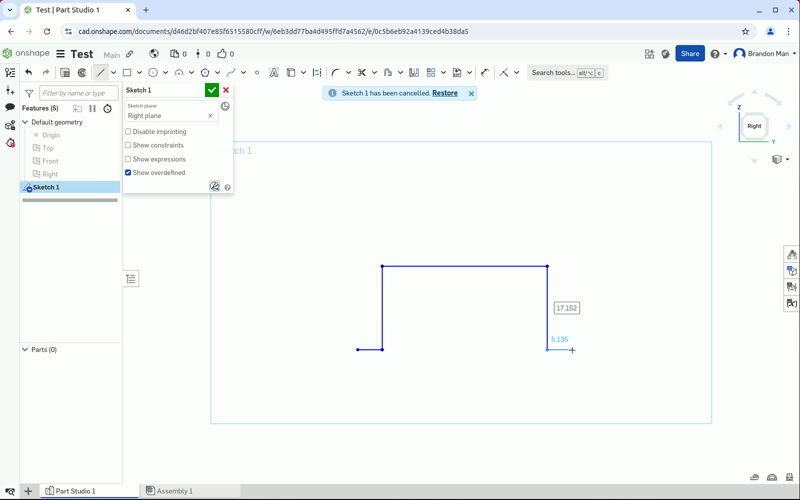
click(572, 349)
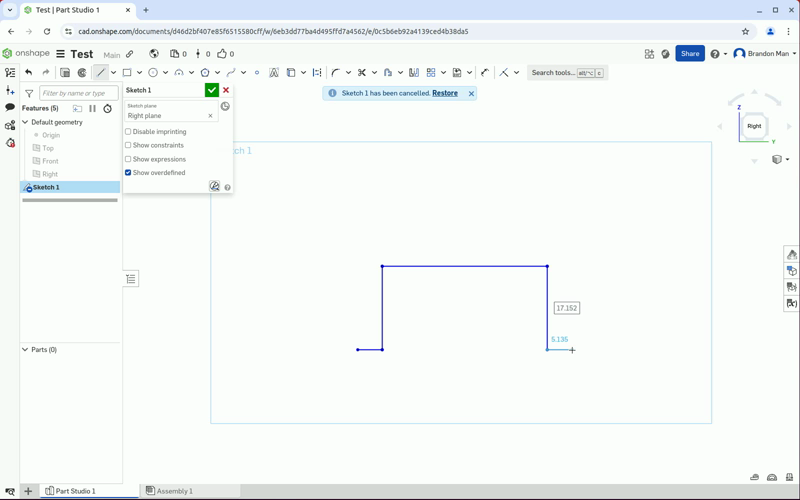
key_up(shift)
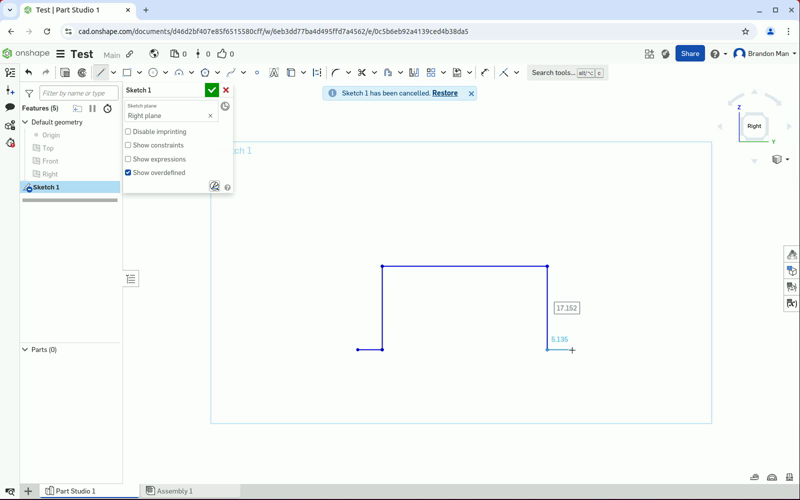
key_down(shift)
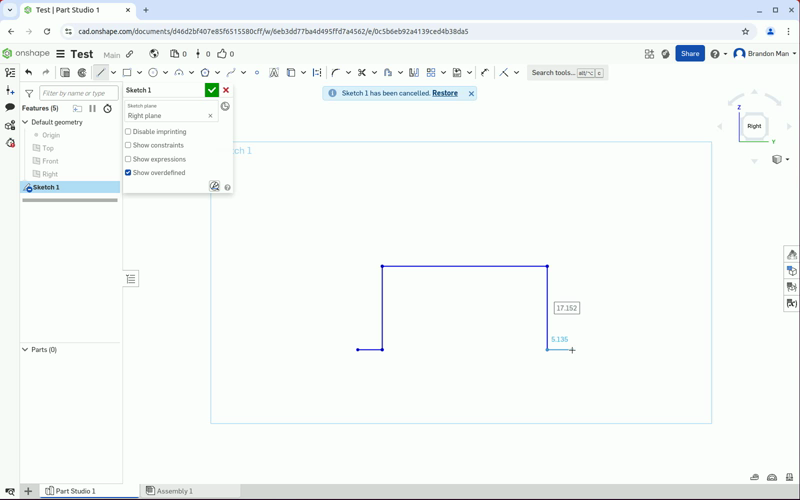
mouse_move(589, 349)
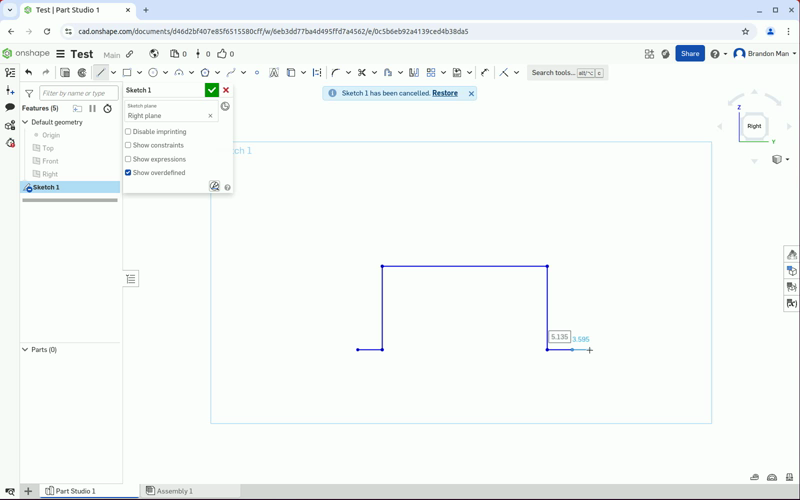
mouse_move(572, 340)
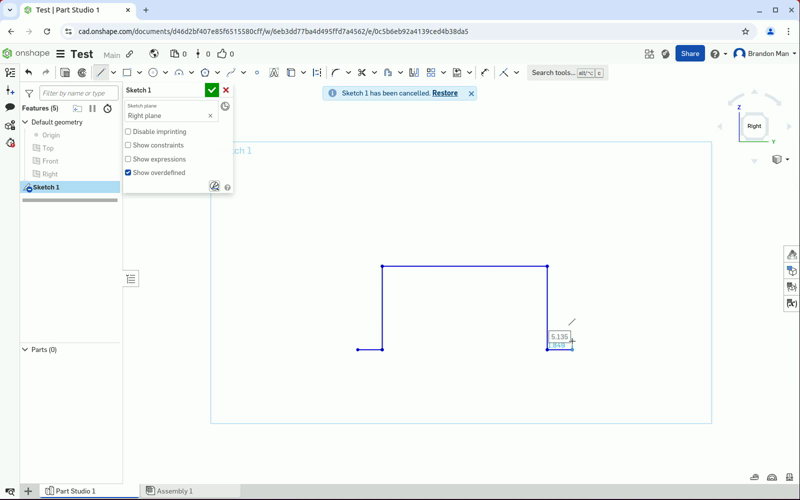
click(572, 340)
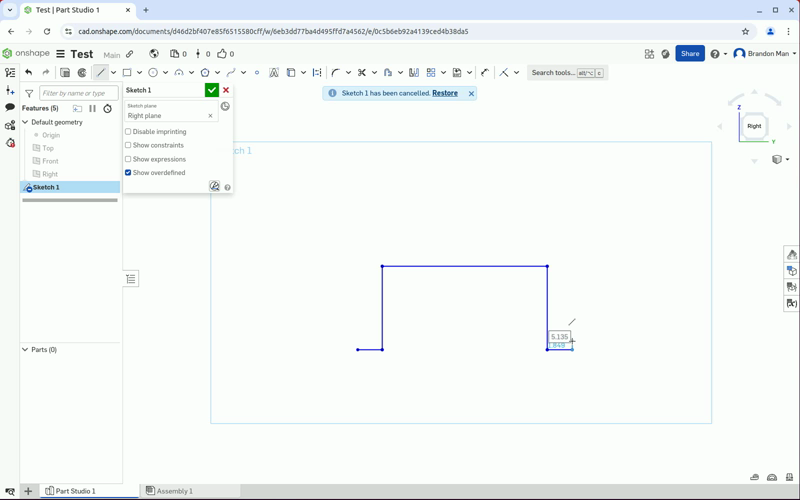
key_up(shift)
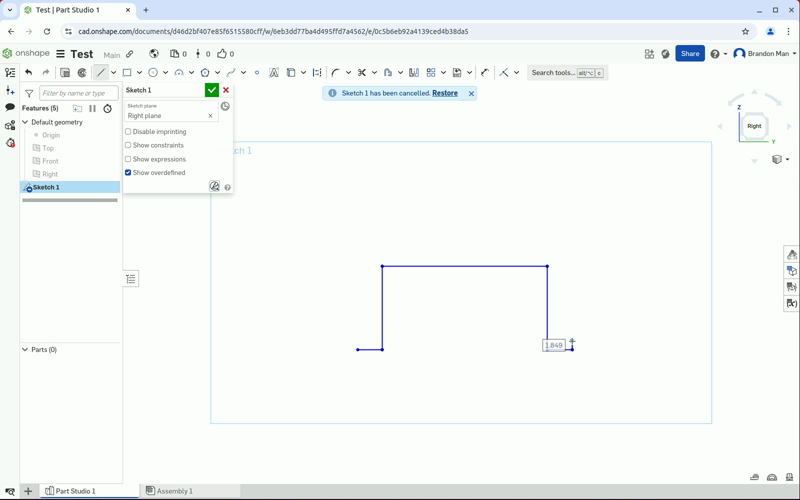
key_down(shift)
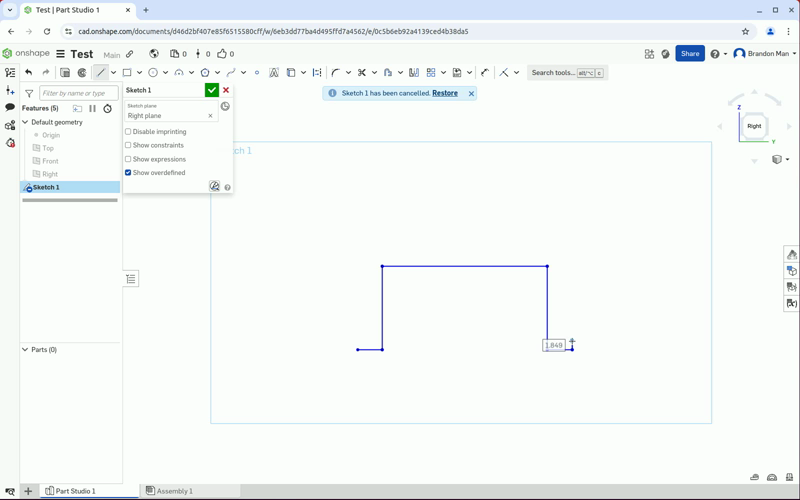
mouse_move(589, 340)
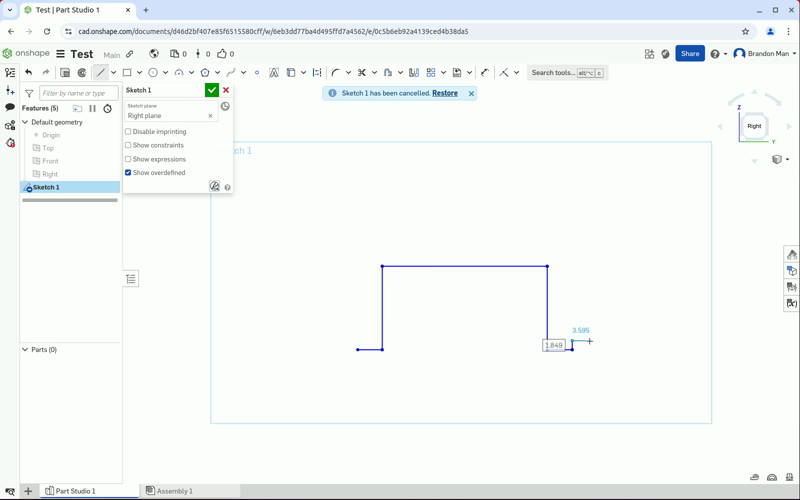
mouse_move(556, 340)
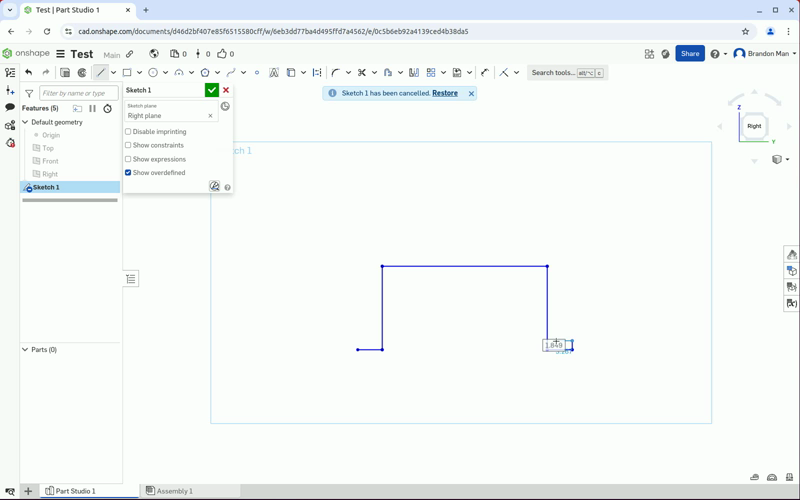
click(556, 340)
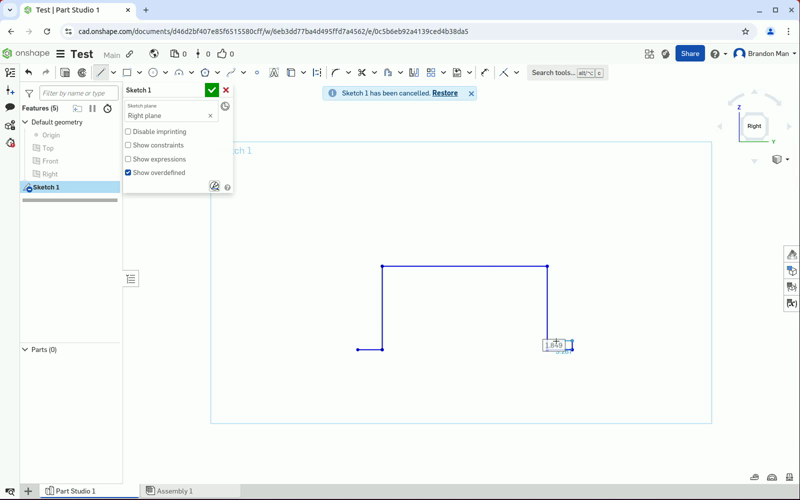
key_up(shift)
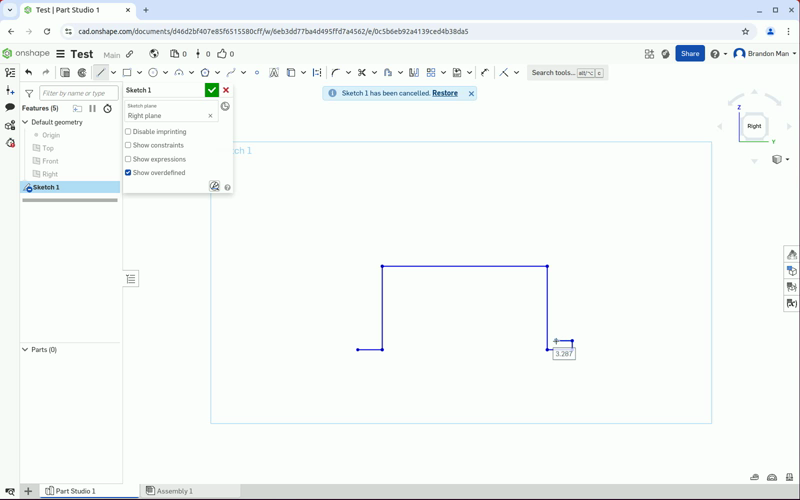
key_down(shift)
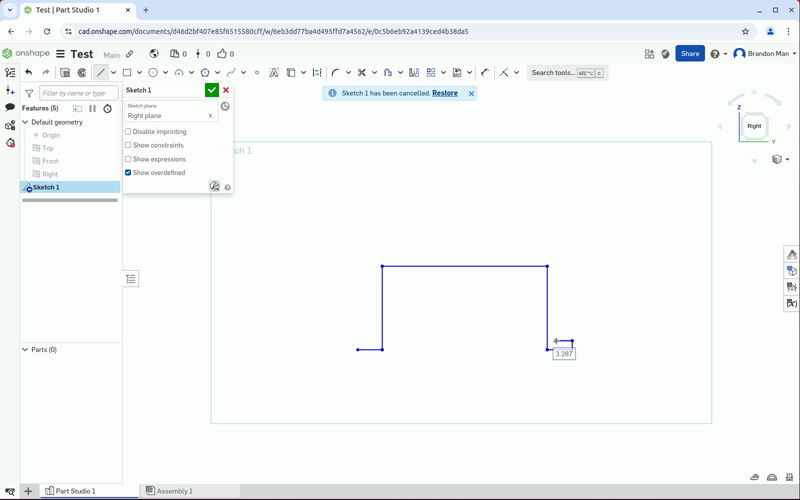
mouse_move(556, 259)
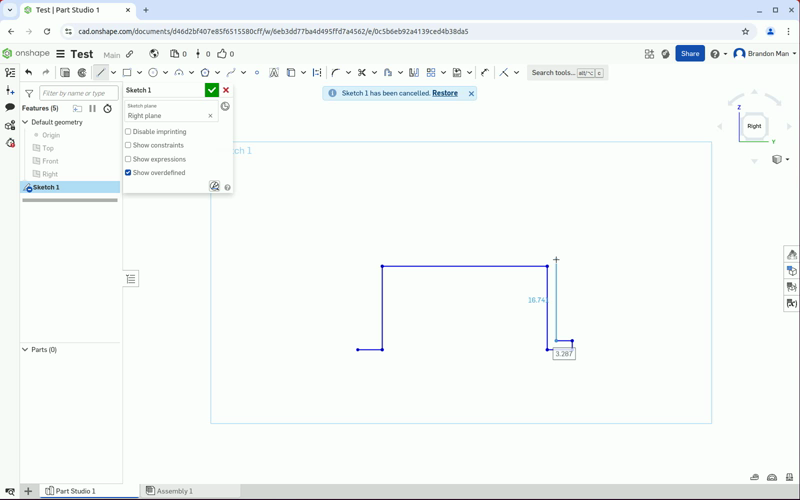
click(556, 259)
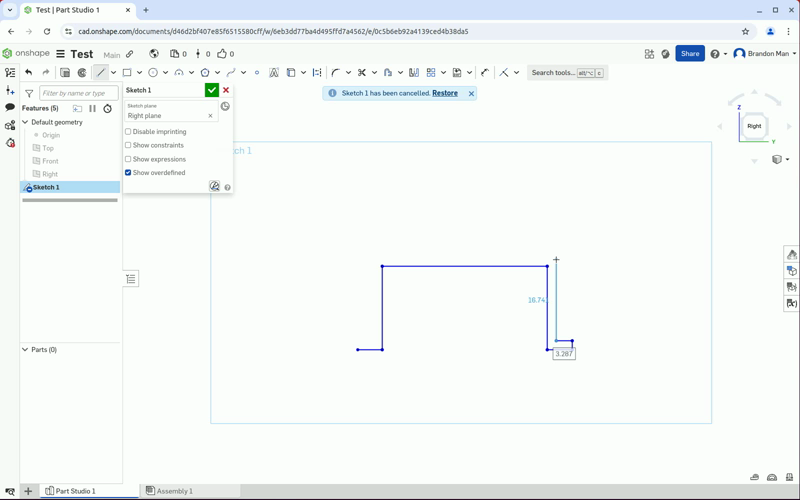
key_up(shift)
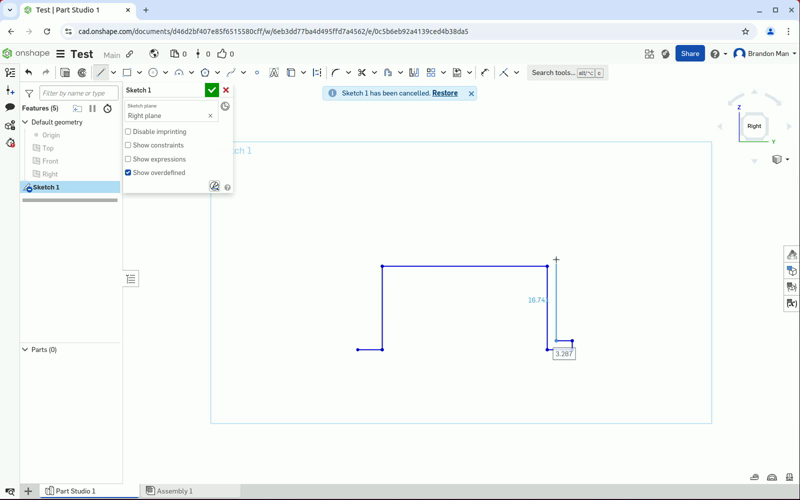
key_down(shift)
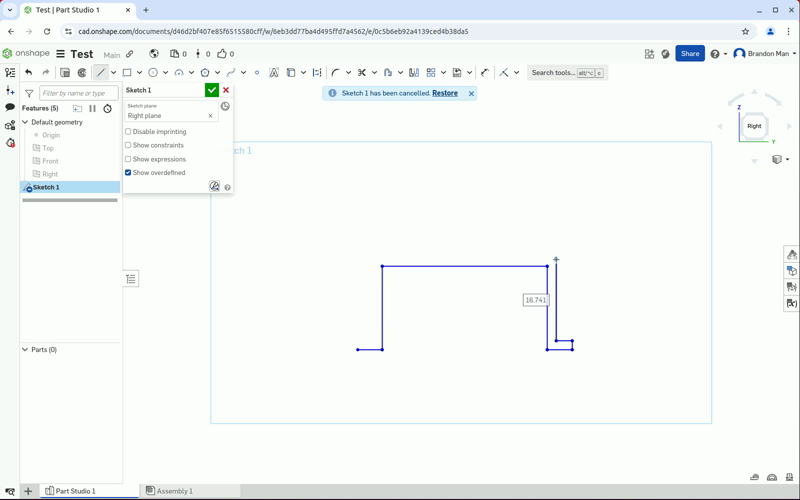
mouse_move(373, 259)
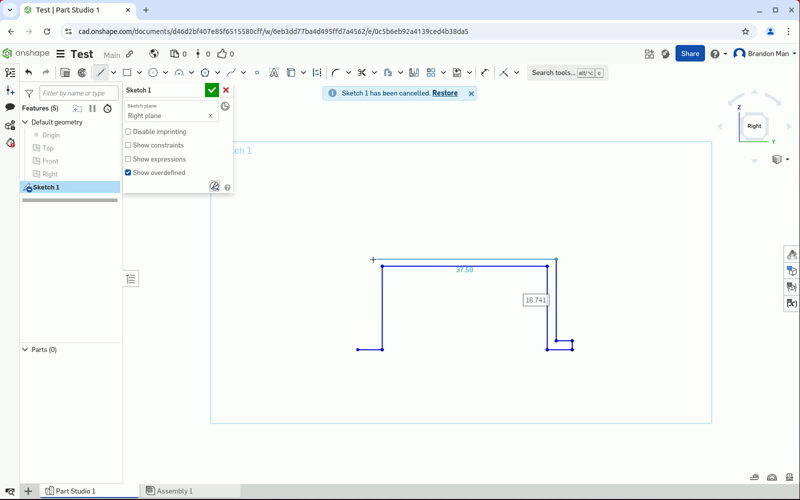
click(373, 259)
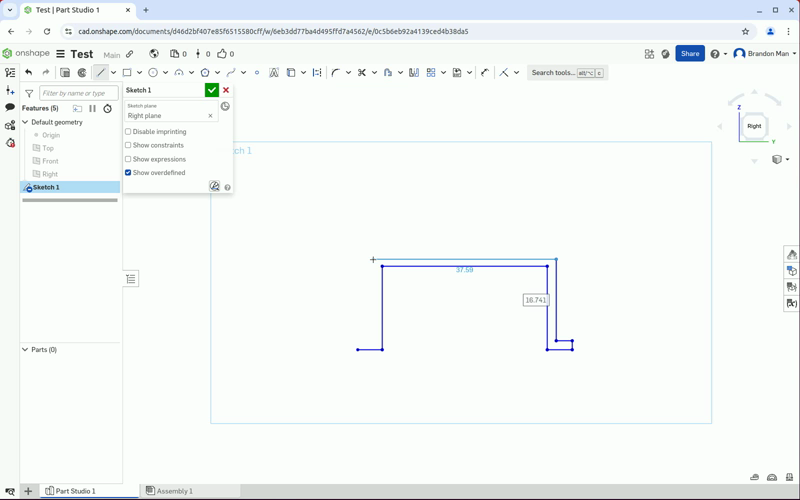
key_up(shift)
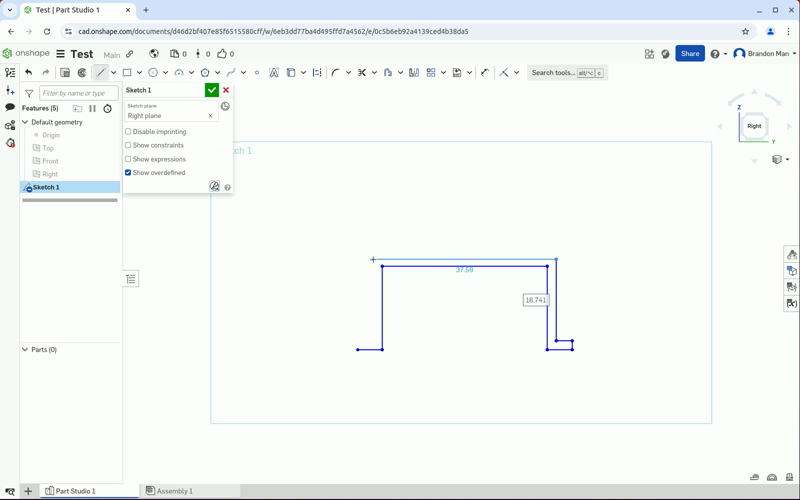
key_down(shift)
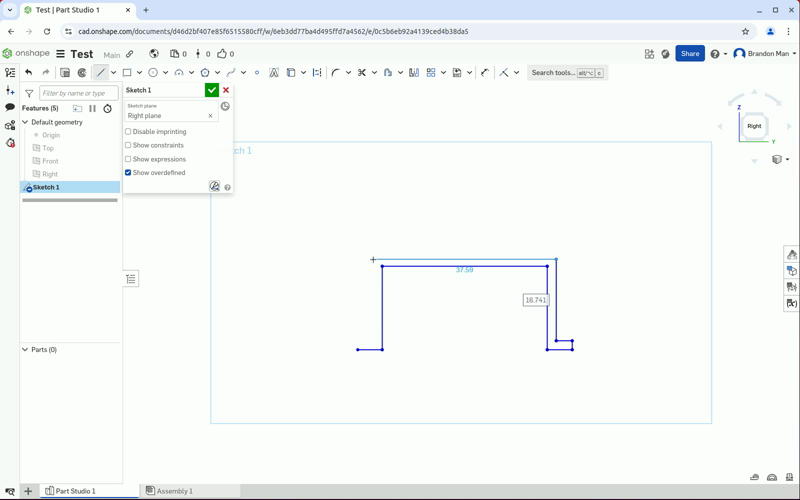
mouse_move(373, 340)
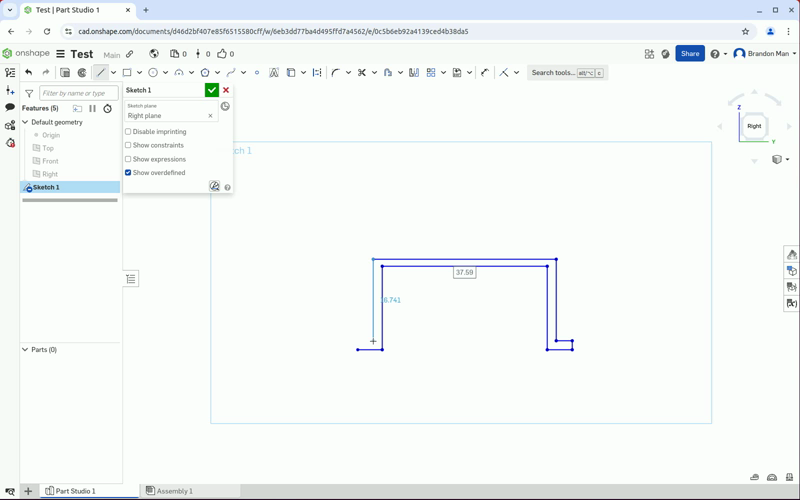
click(373, 340)
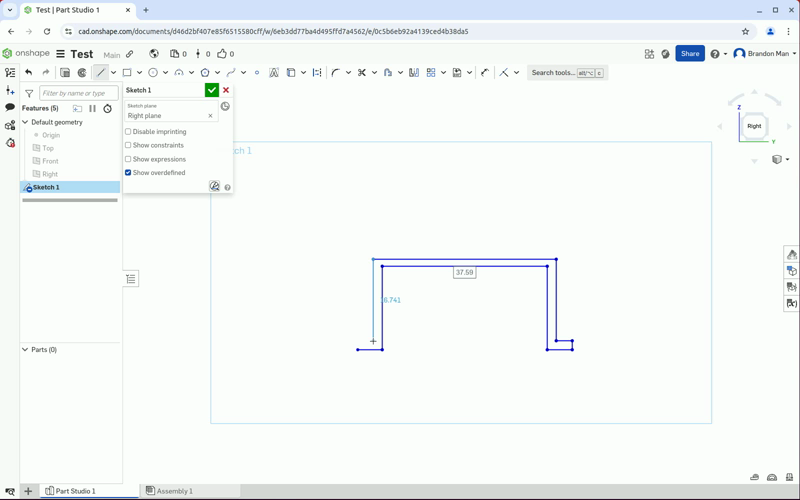
key_up(shift)
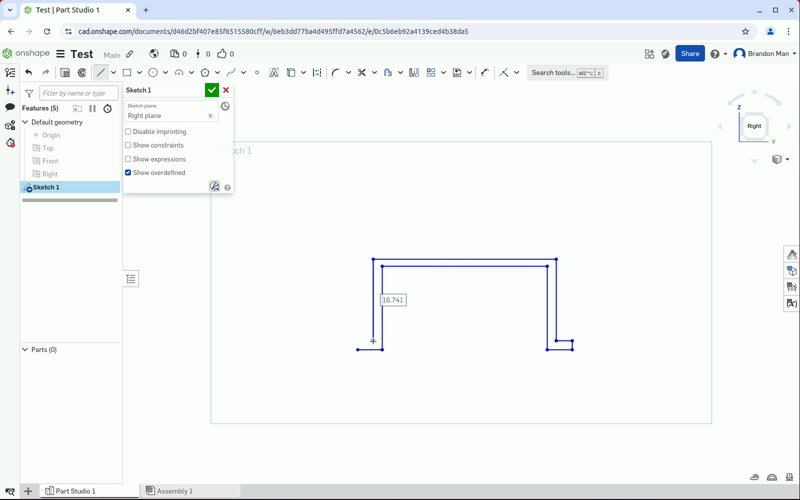
key_down(shift)
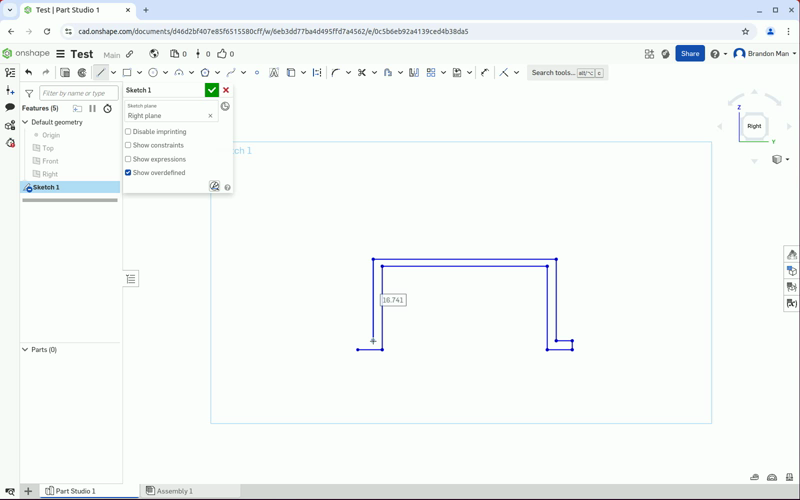
mouse_move(403, 340)
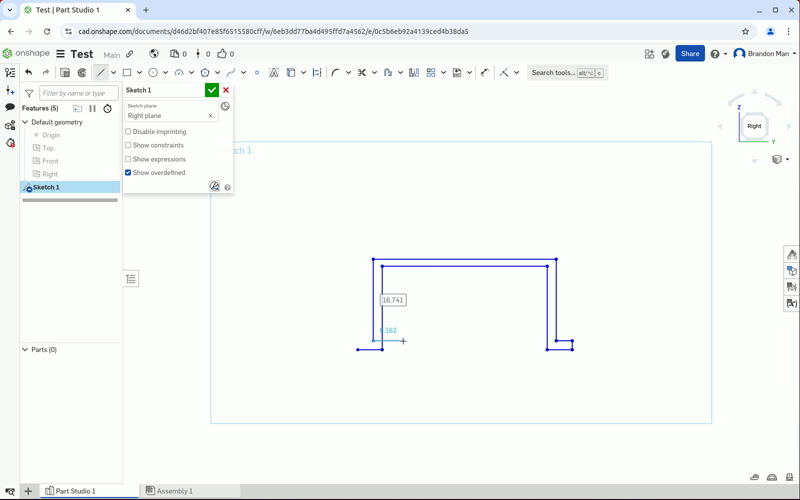
mouse_move(357, 340)
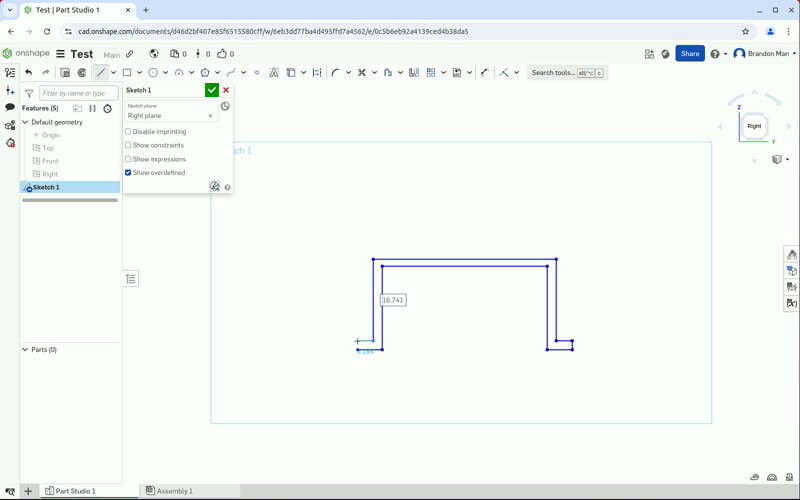
click(357, 340)
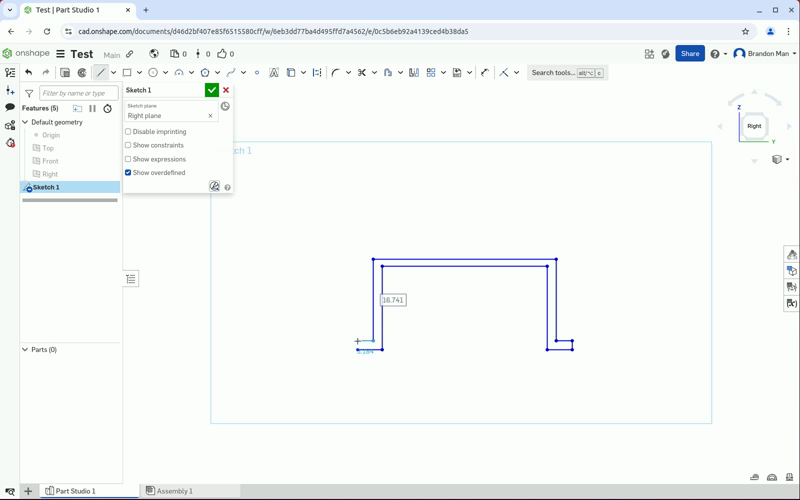
key_up(shift)
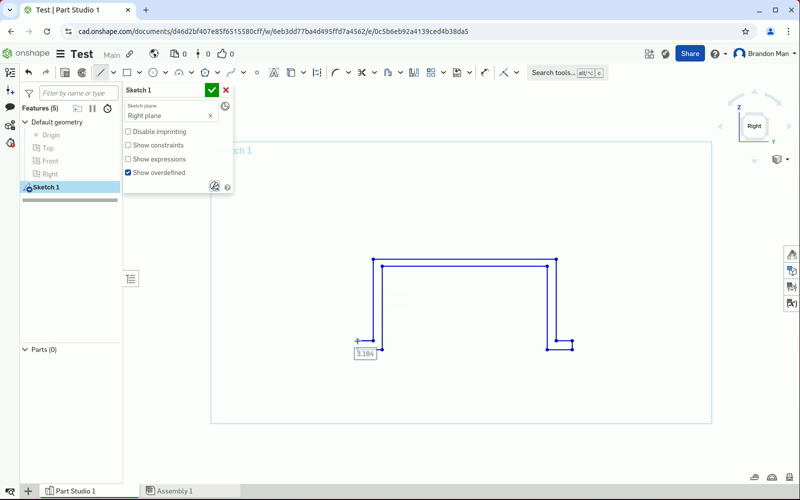
mouse_move(387, 340)
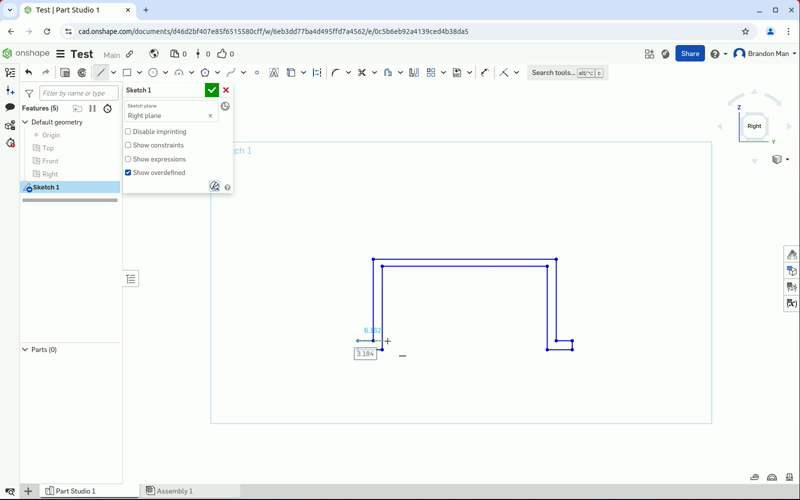
key_down(shift)
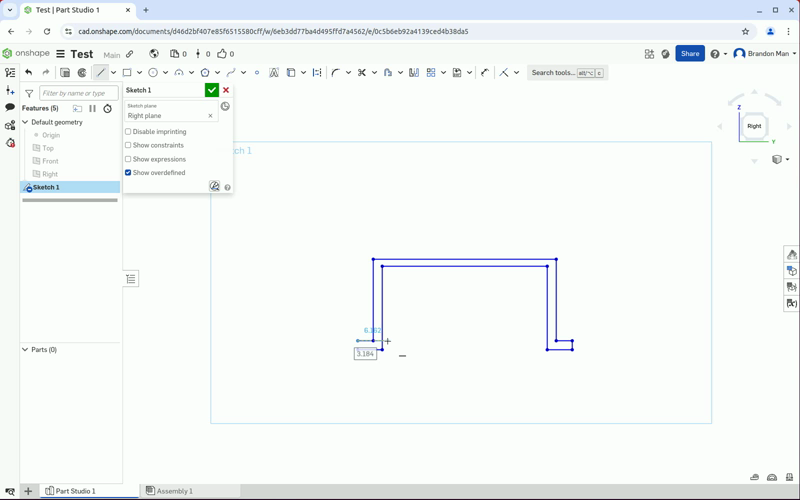
mouse_move(357, 349)
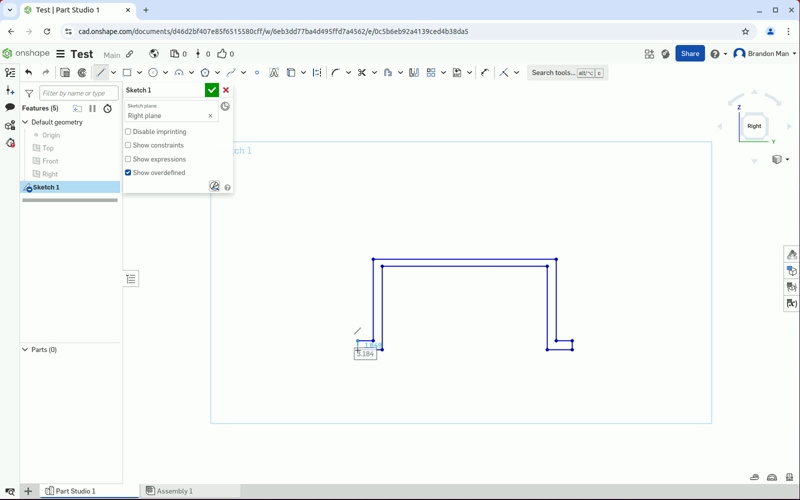
key_up(shift)
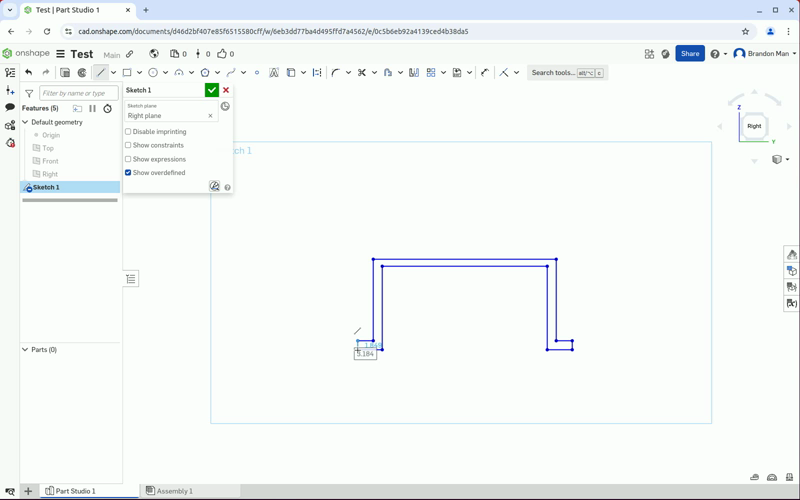
click(357, 349)
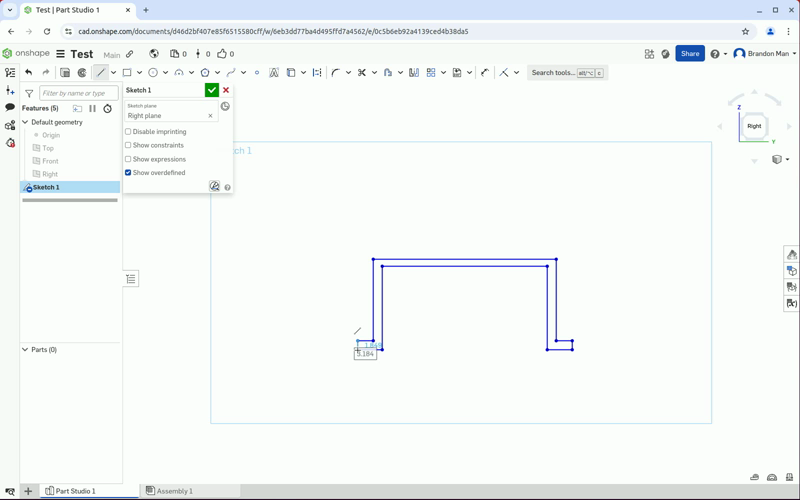
key(esc)
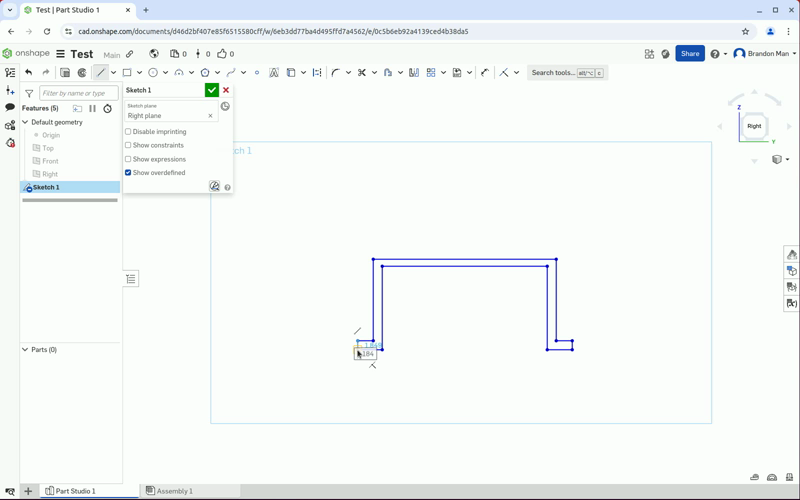
mouse_move(422, 261)
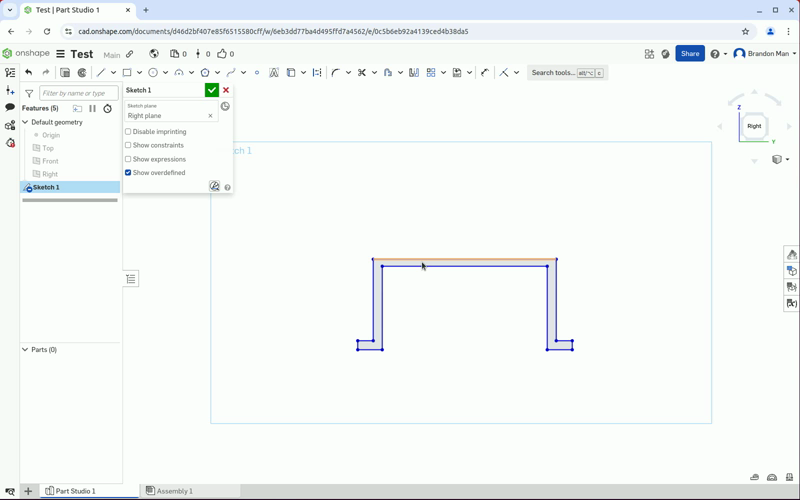
click(422, 261)
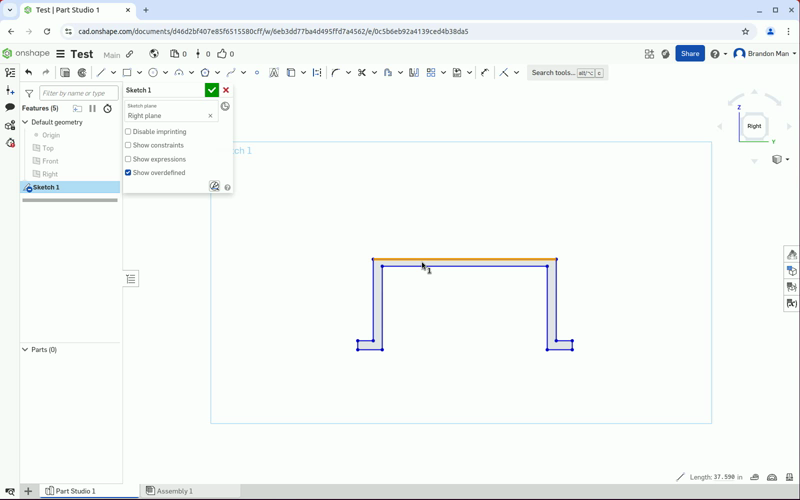
mouse_move(73, 352)
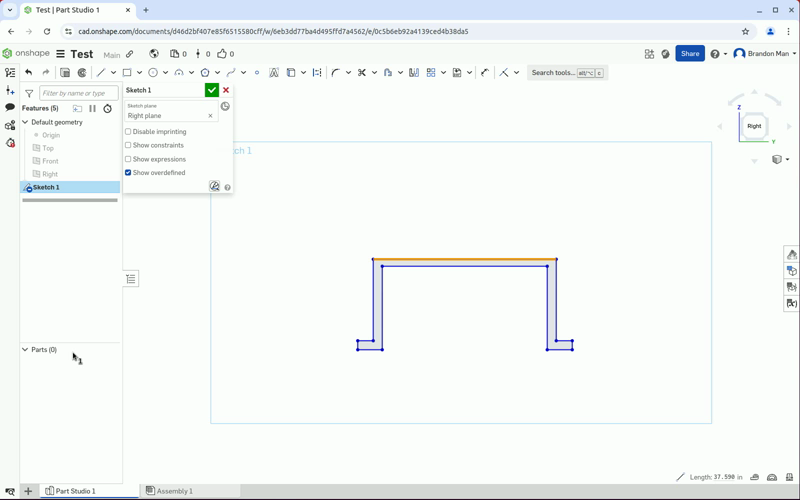
key(shift+y)
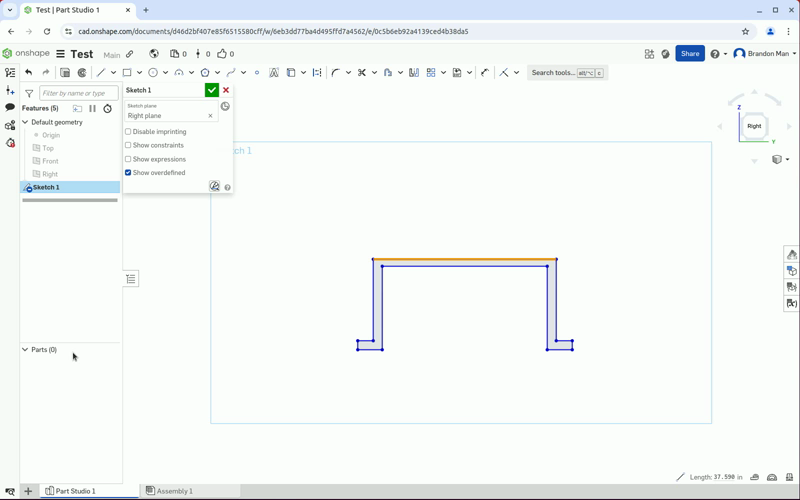
key(shift+e)
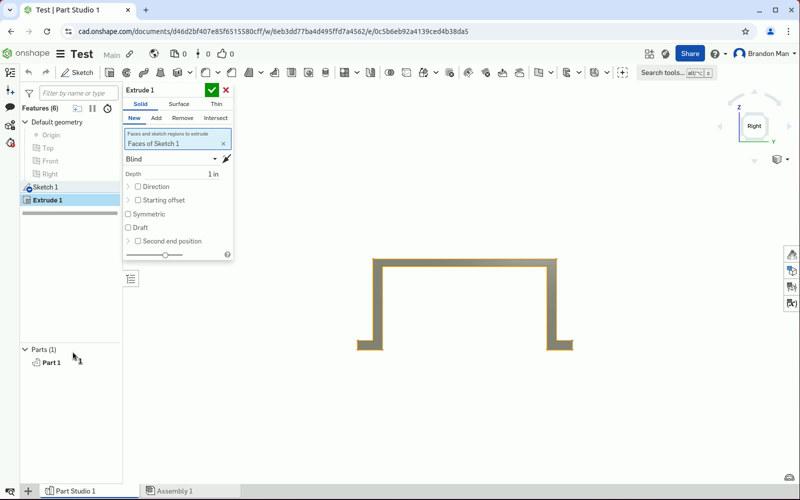
mouse_move(143, 106)
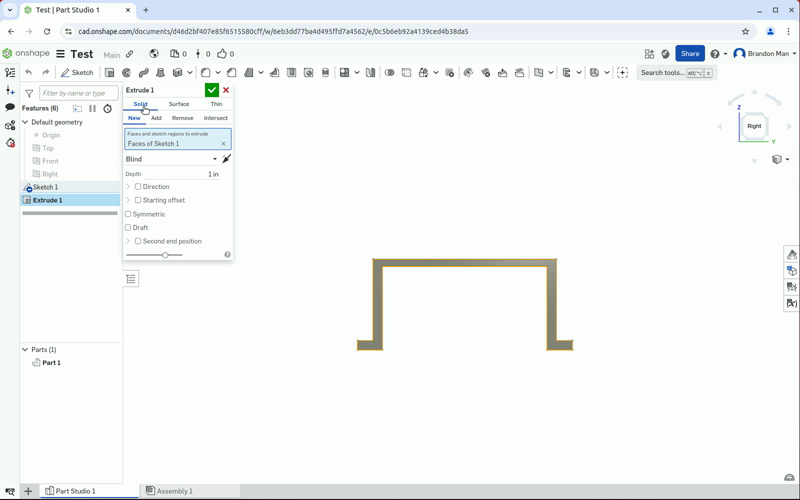
click(143, 106)
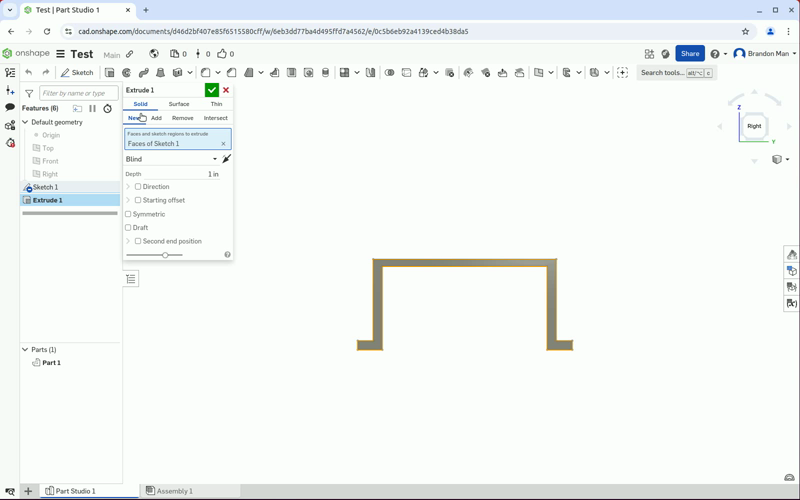
mouse_move(137, 120)
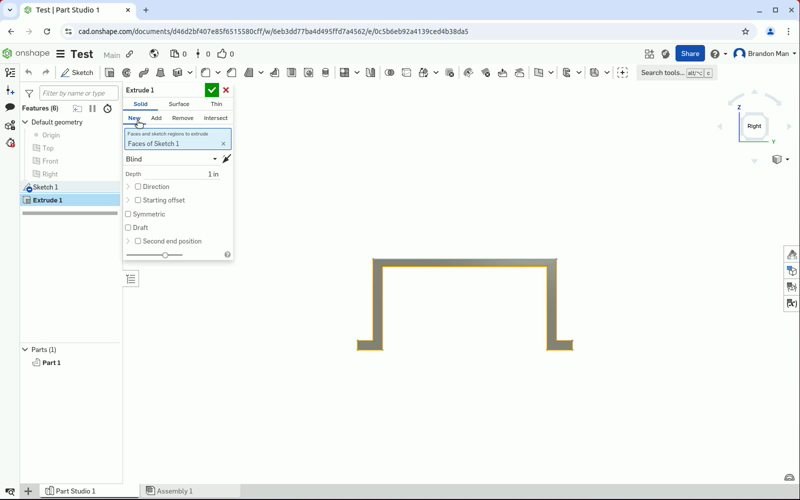
click(137, 120)
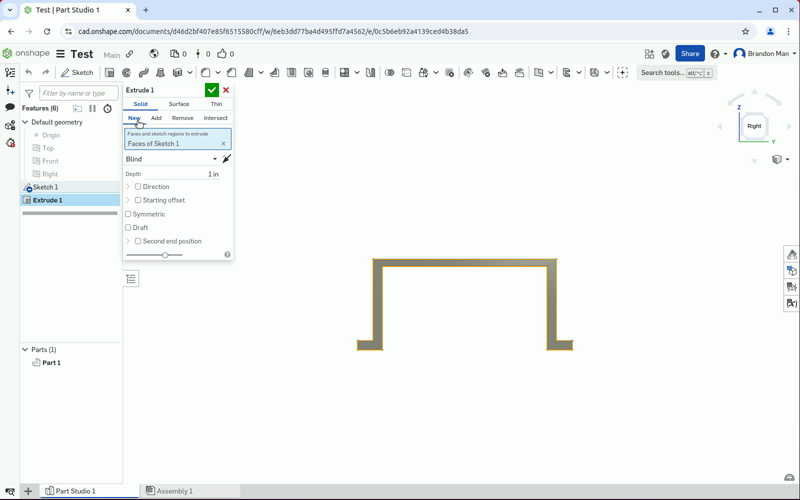
key(tab, 4)
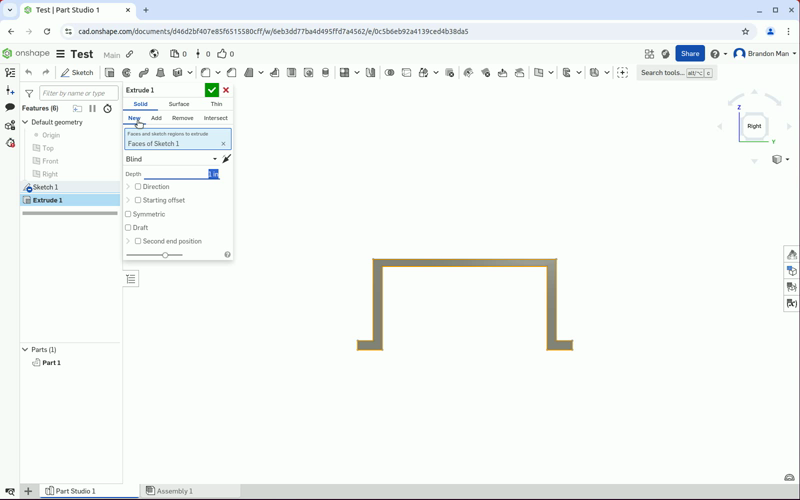
text(4.333)
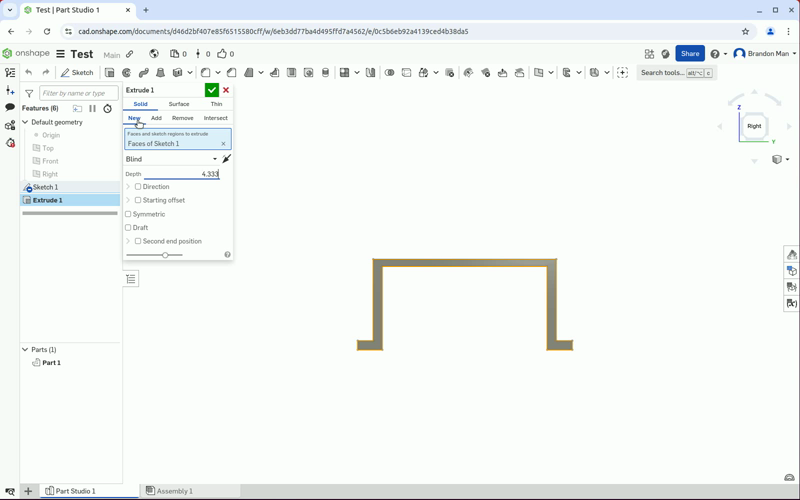
key(enter)
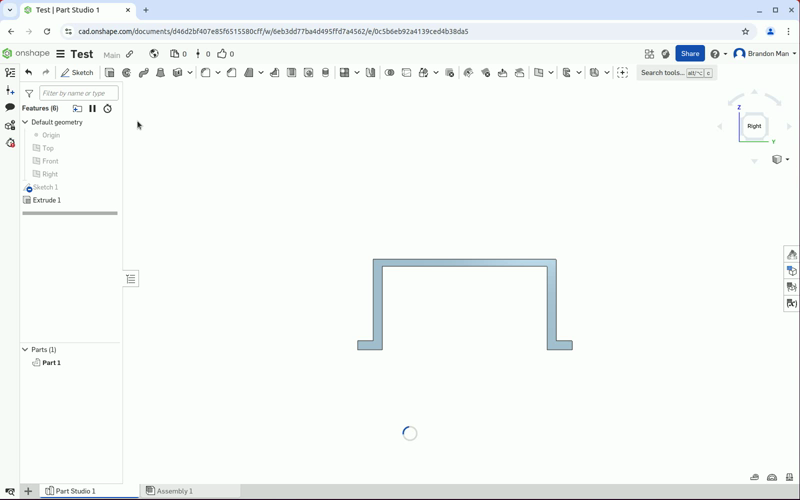
key(shift+h)
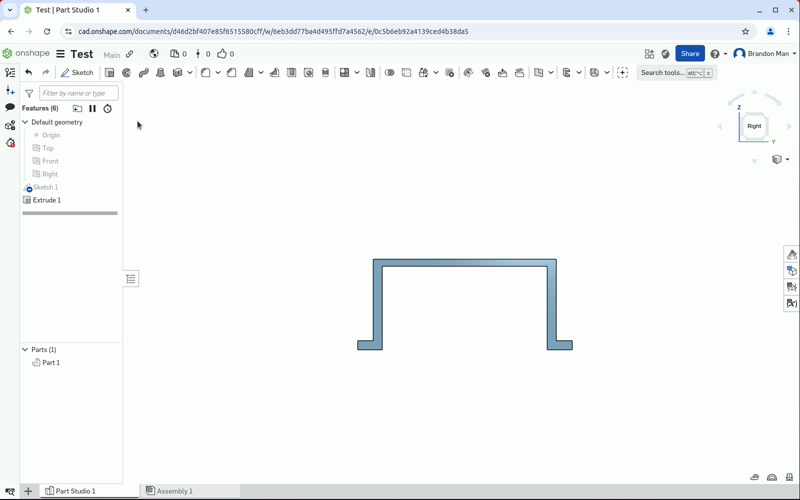
key(shift+h)
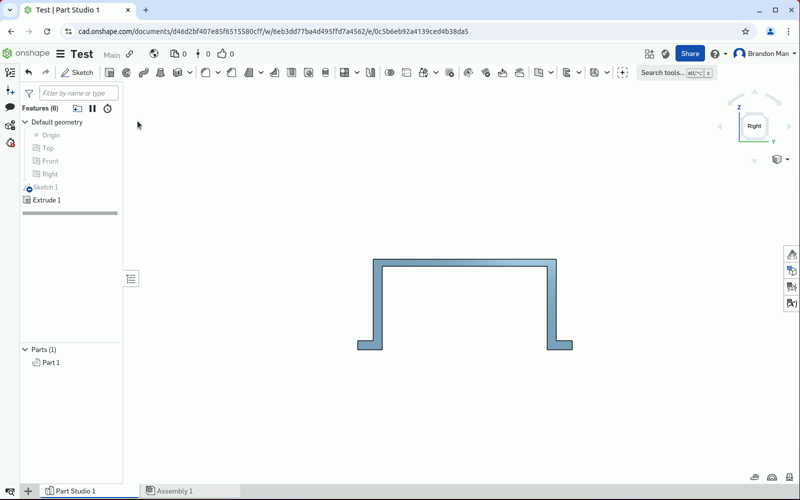
mouse_move(73, 189)
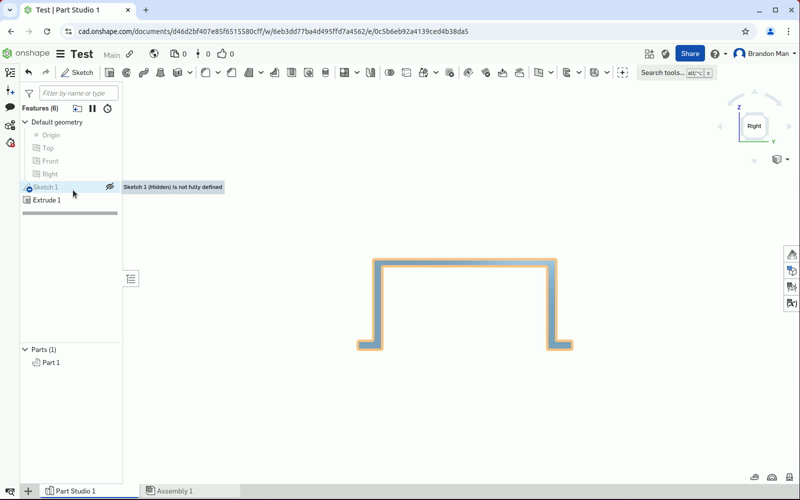
click(73, 189)
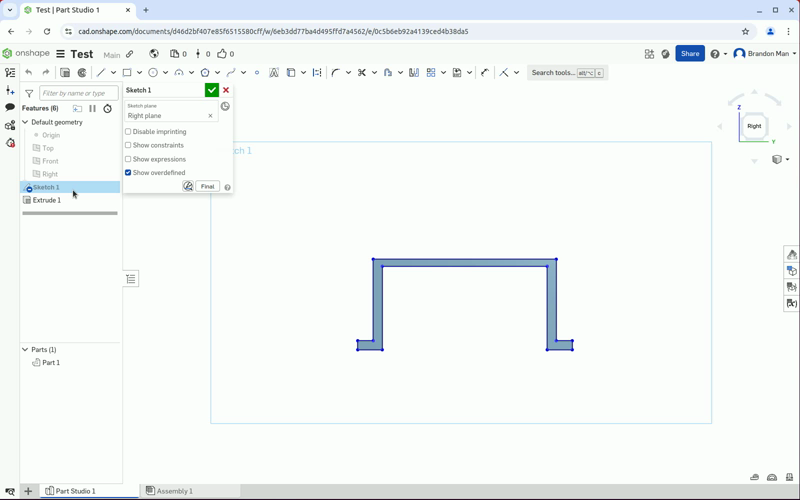
mouse_move(229, 92)
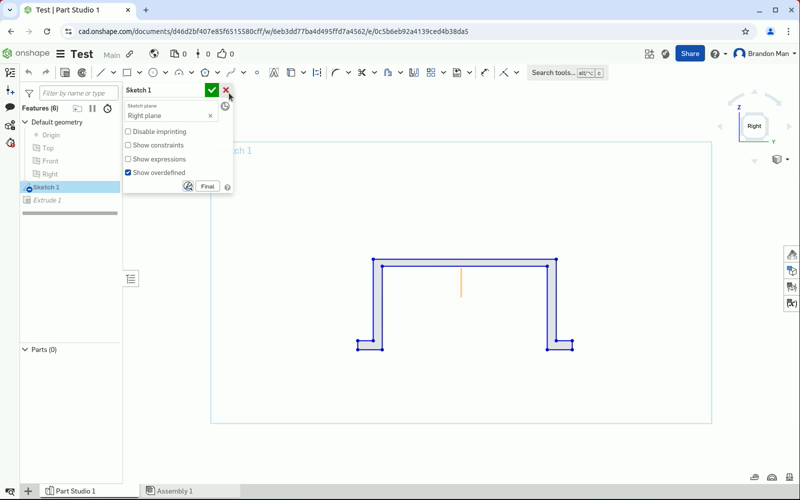
click(229, 92)
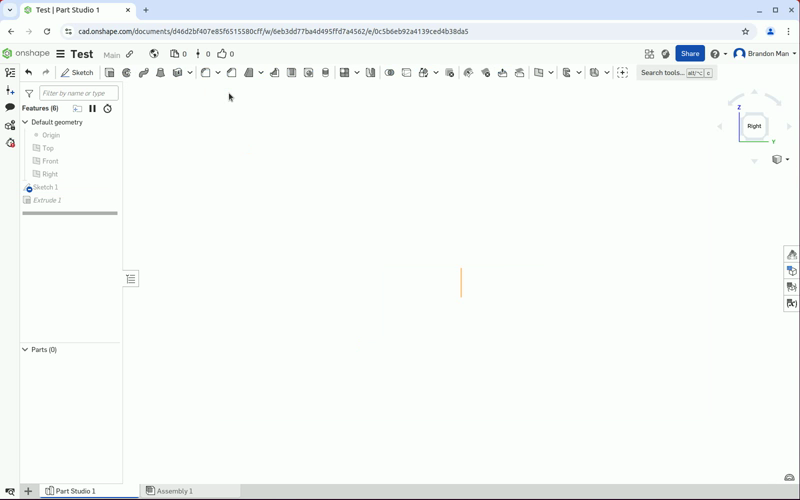
mouse_move(73, 352)
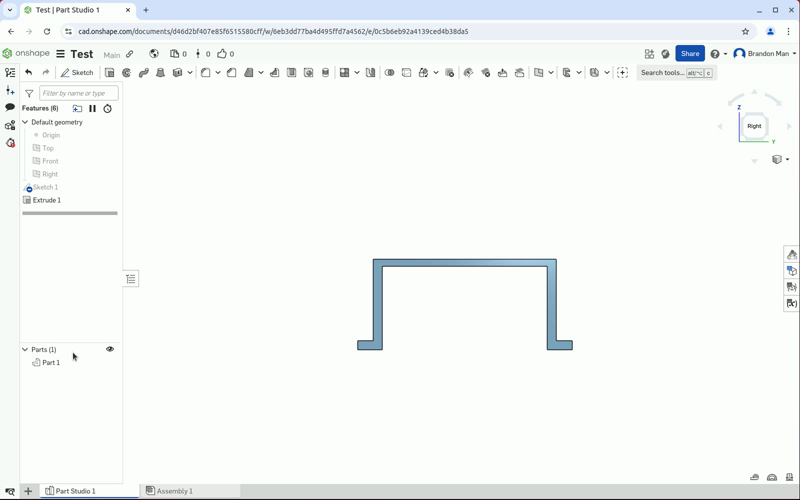
key(y)
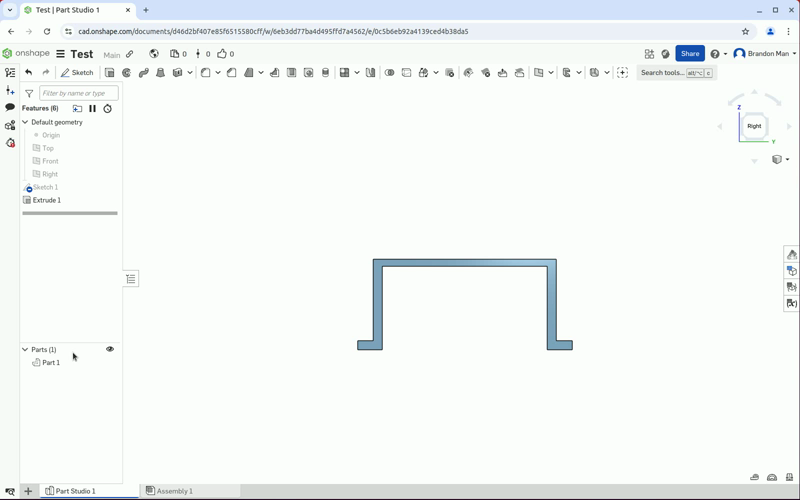
key(shift+p)
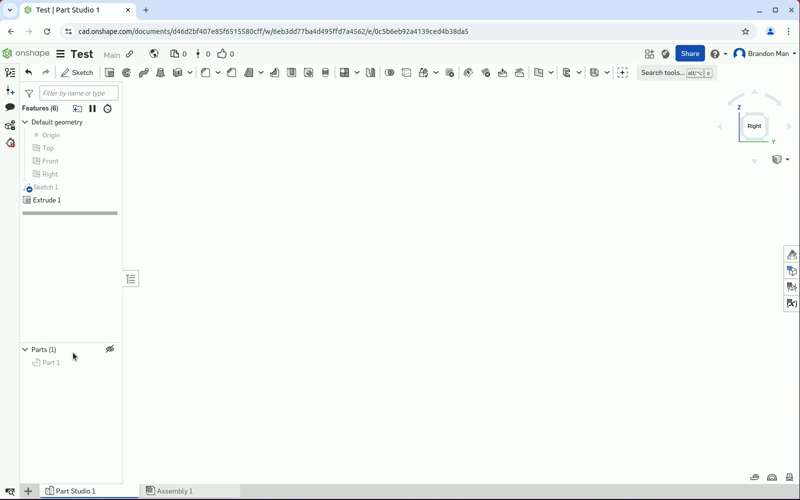
key(space)
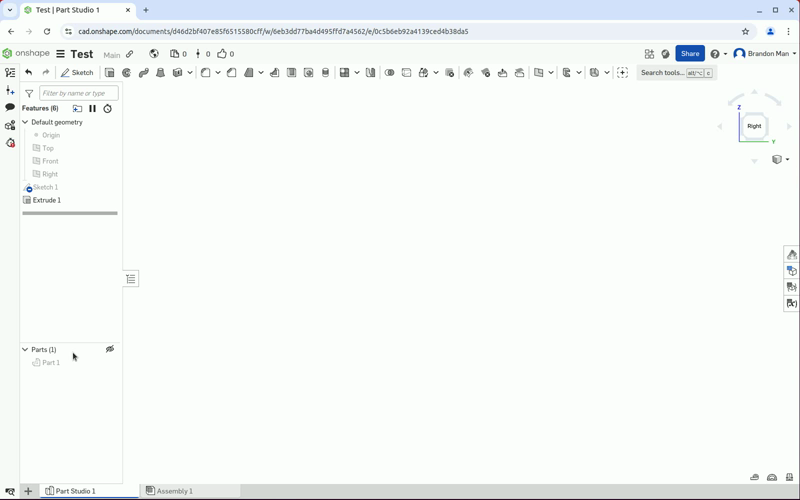
key_down(shift)
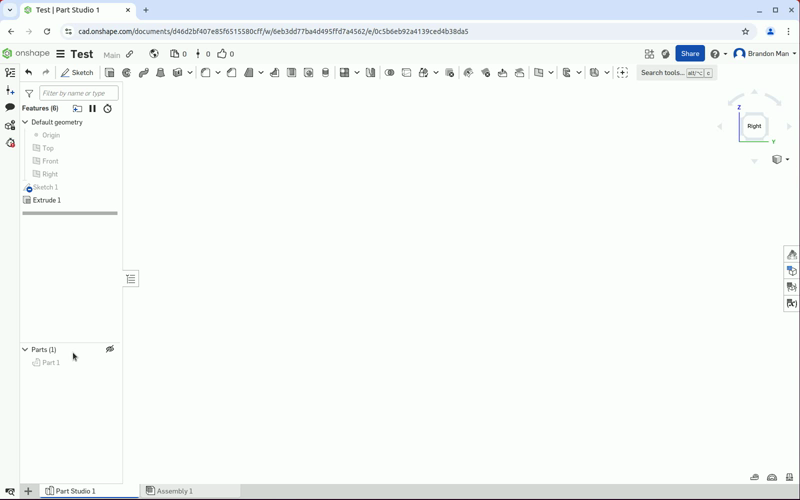
key(right)
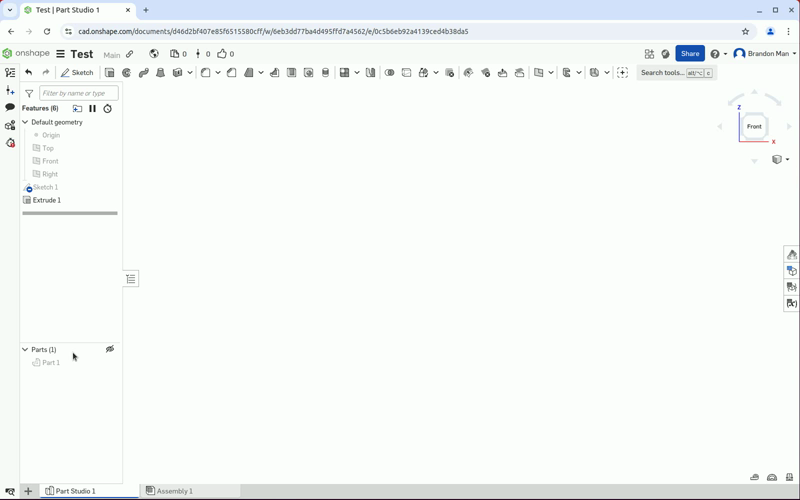
key_up(shift)
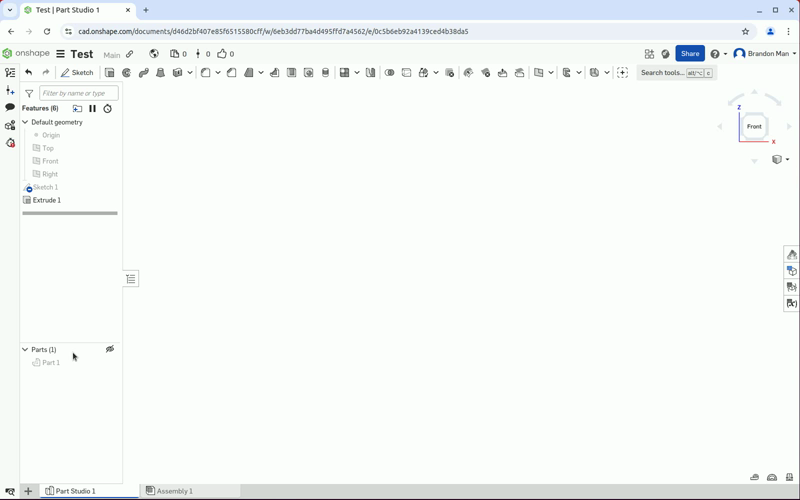
key(space)
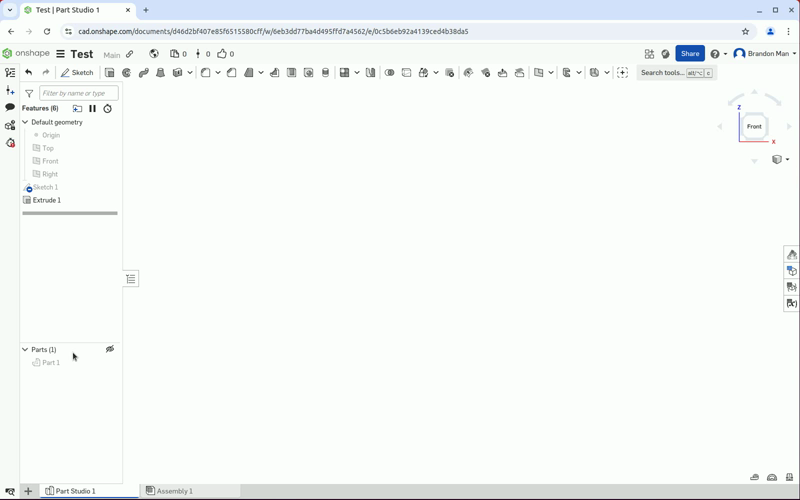
key_down(shift)
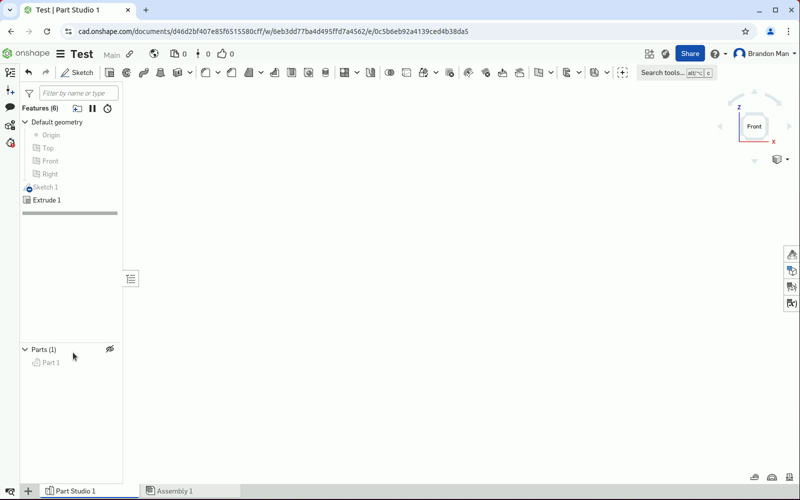
key(down)
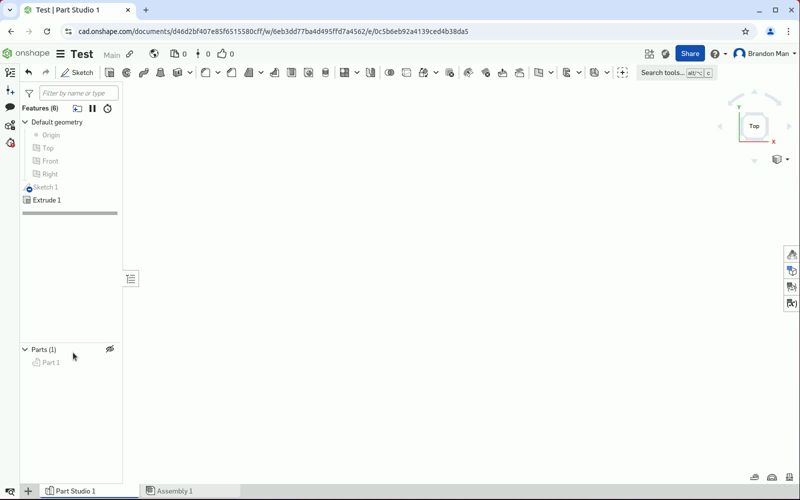
key_up(shift)
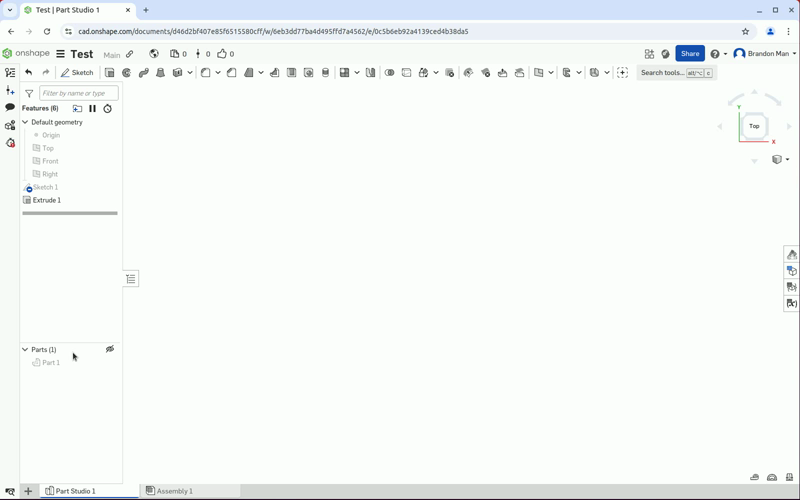
mouse_move(73, 352)
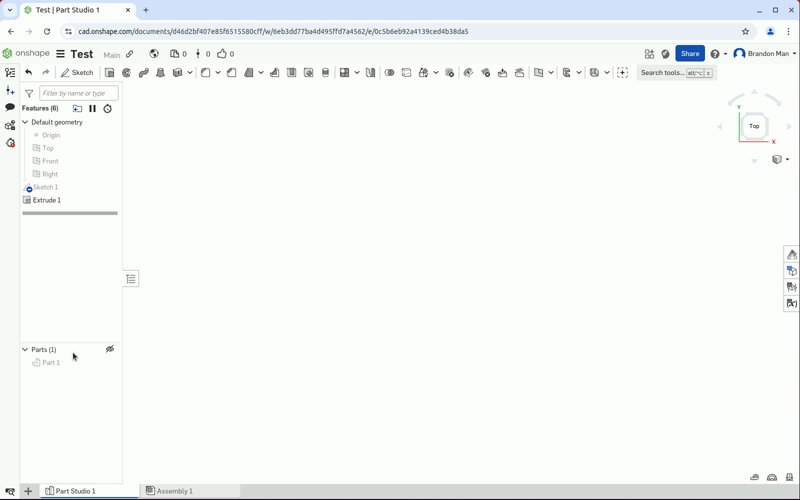
key(shift+y)
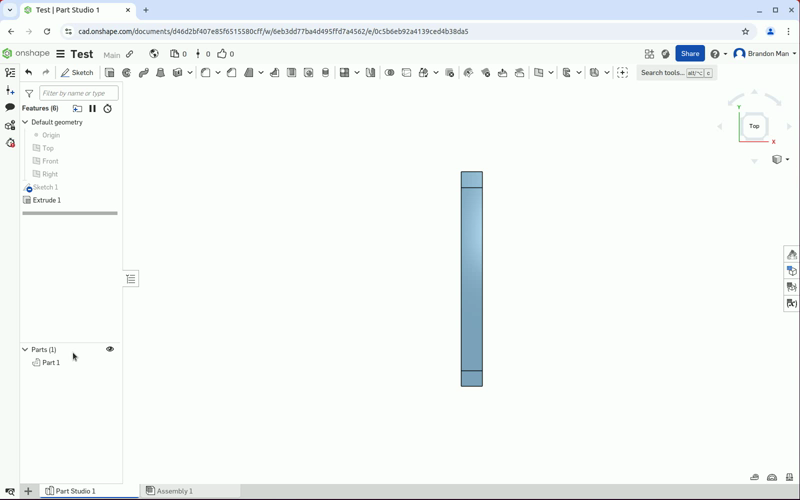
mouse_move(541, 75)
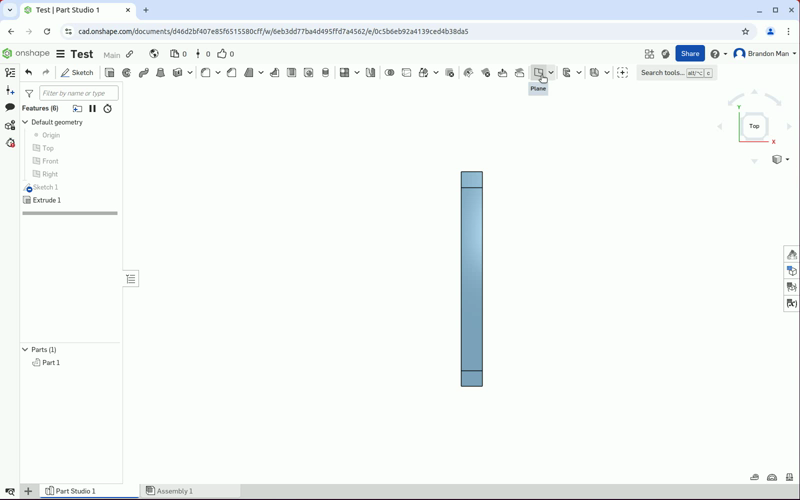
click(541, 75)
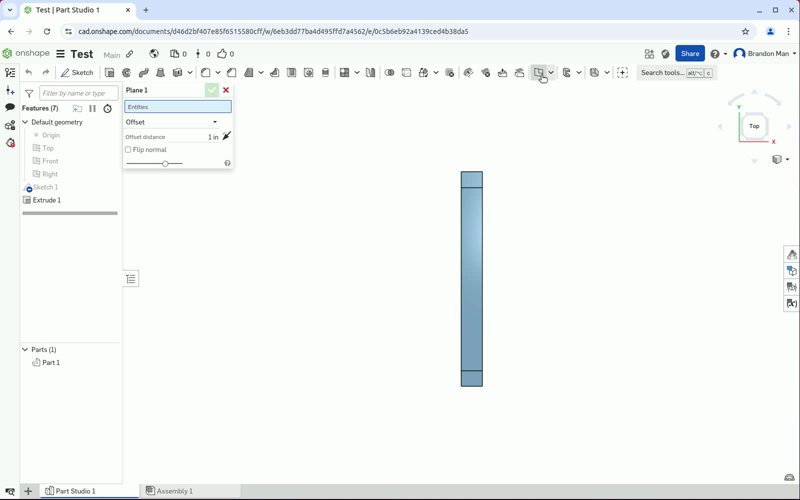
mouse_move(73, 150)
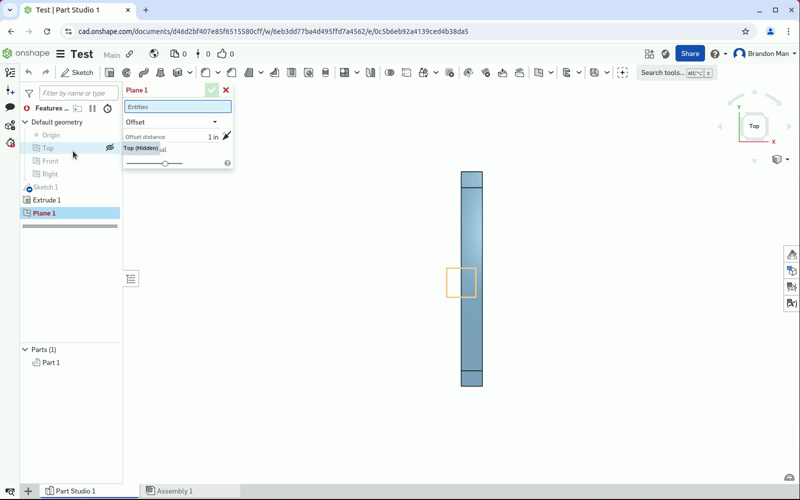
click(73, 150)
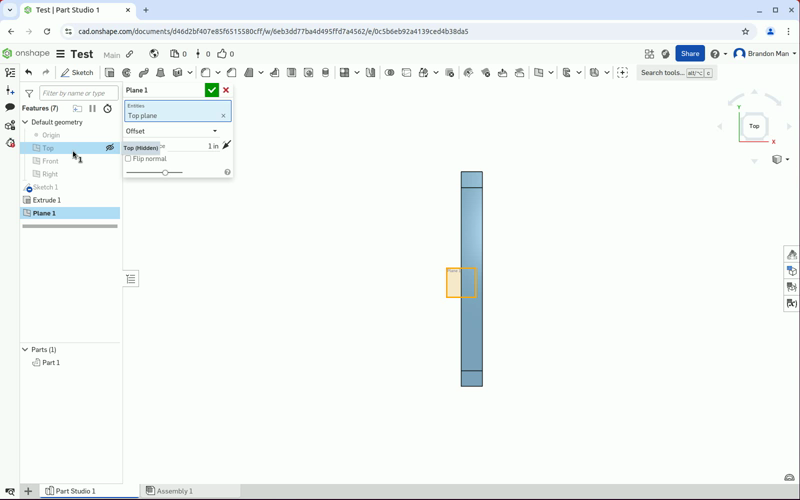
key(tab, 2)
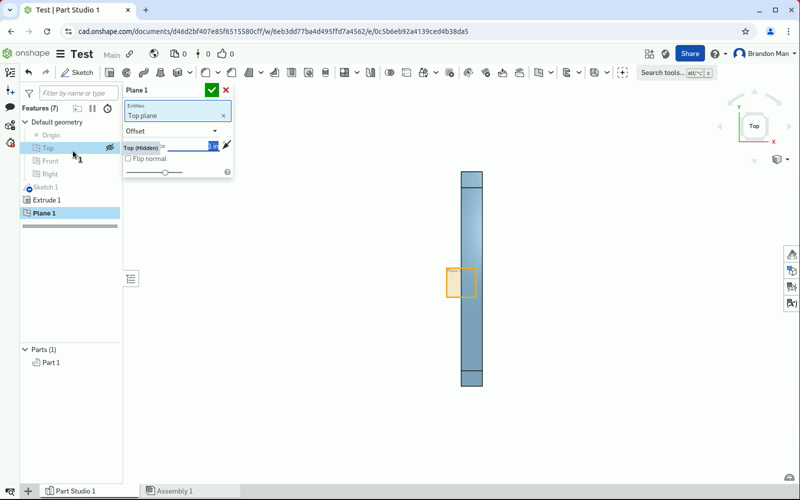
text(11.801)
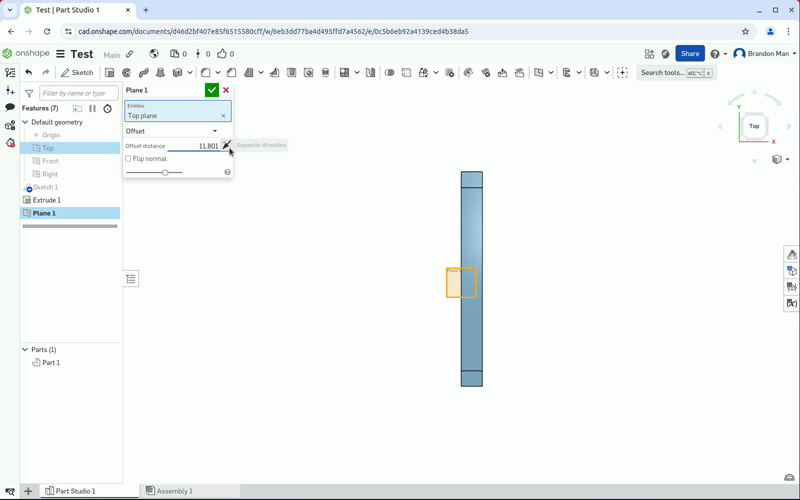
mouse_move(229, 147)
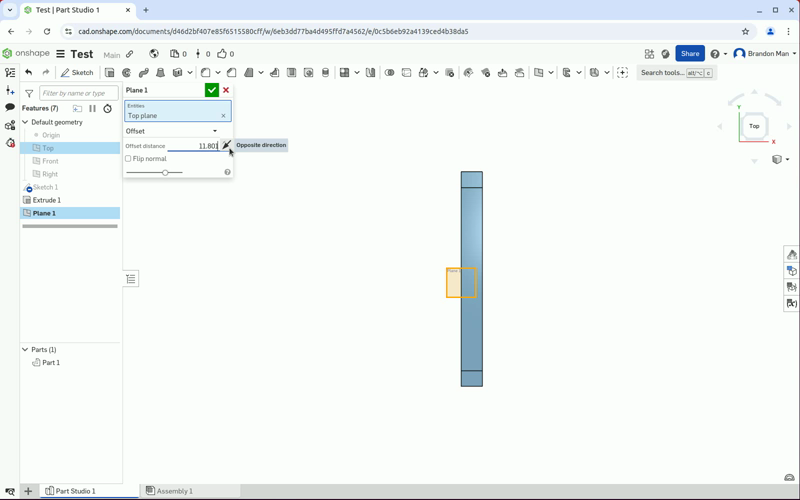
click(229, 147)
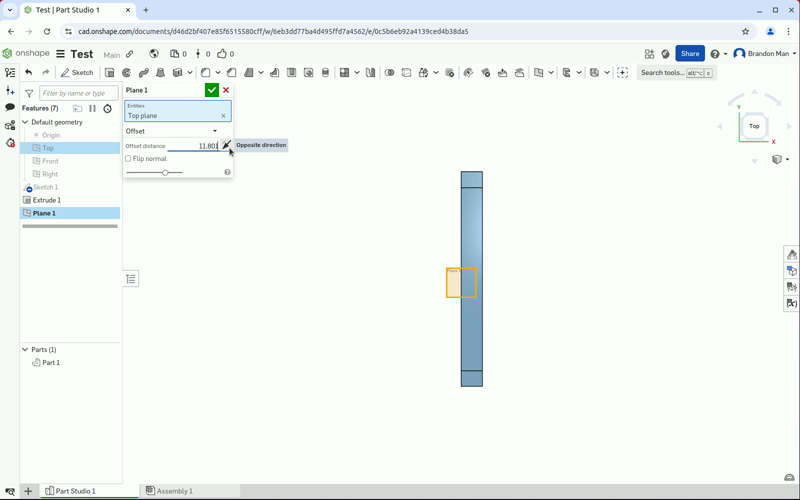
key(enter, 2)
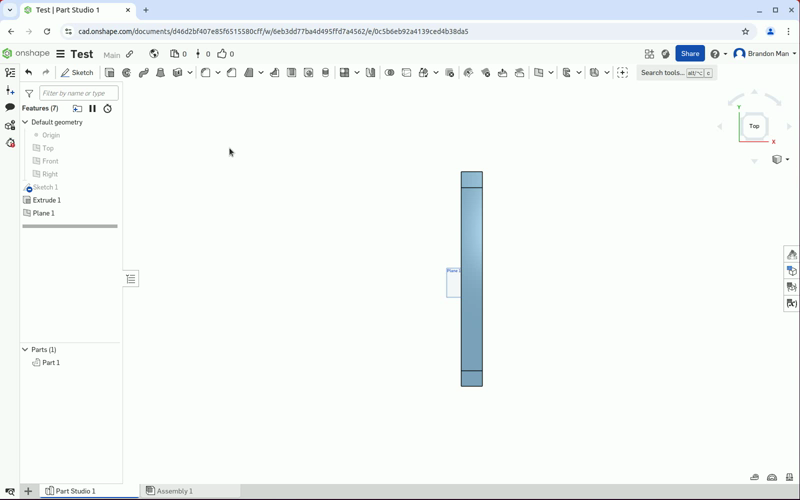
key(shift+s)
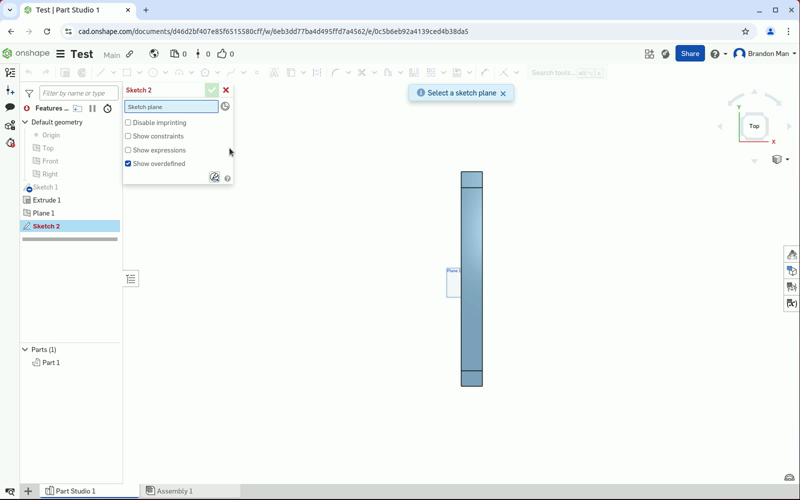
mouse_move(73, 215)
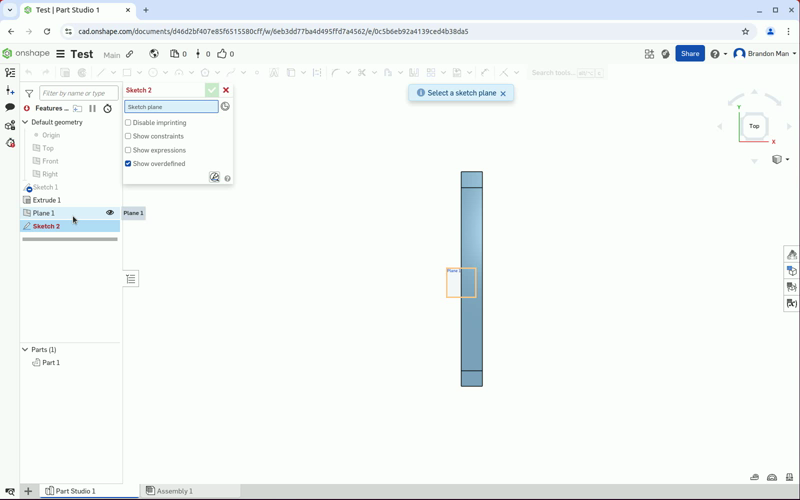
click(73, 215)
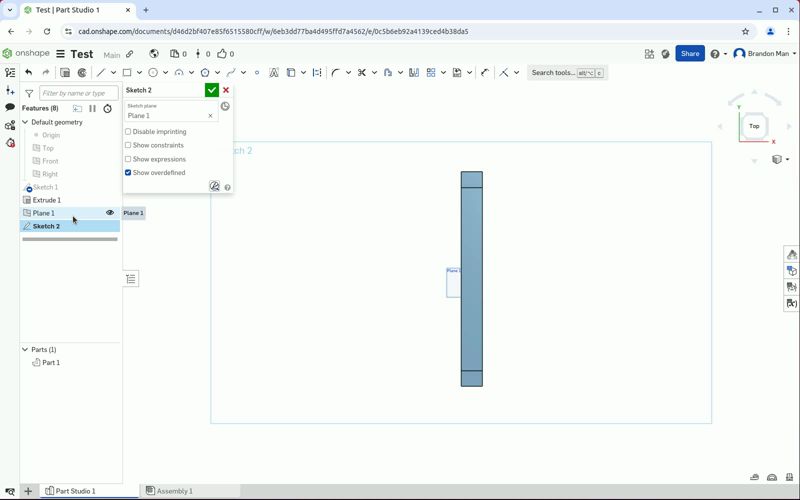
mouse_move(73, 352)
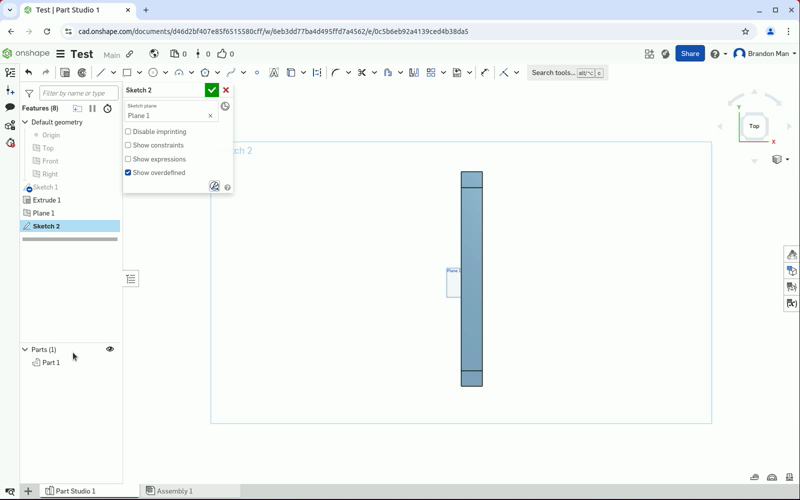
key(y)
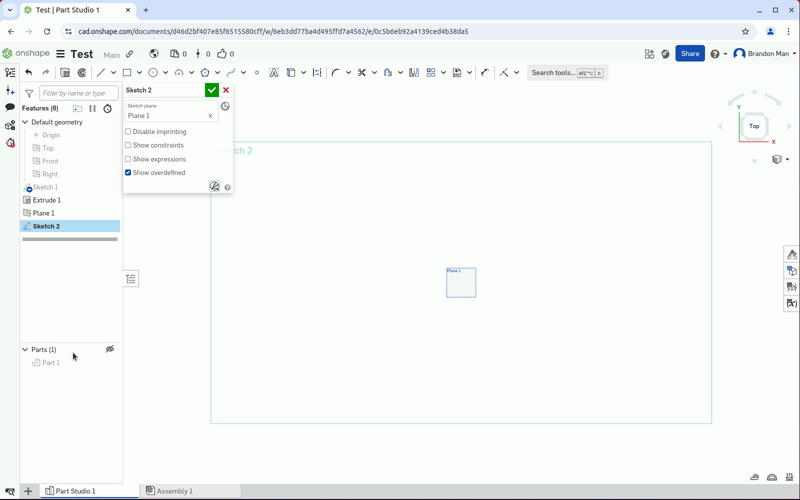
key(c)
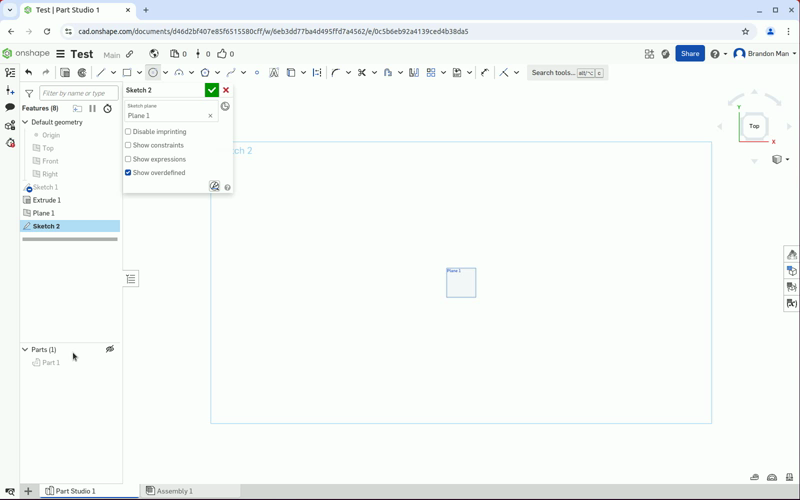
key_down(shift)
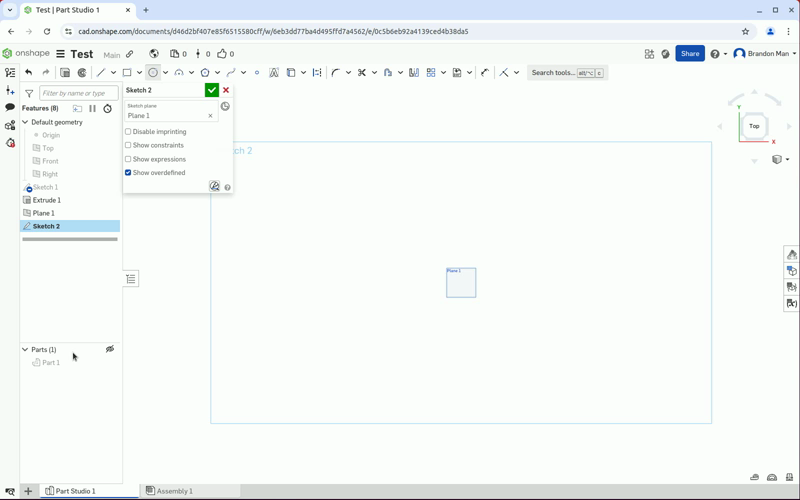
mouse_move(471, 178)
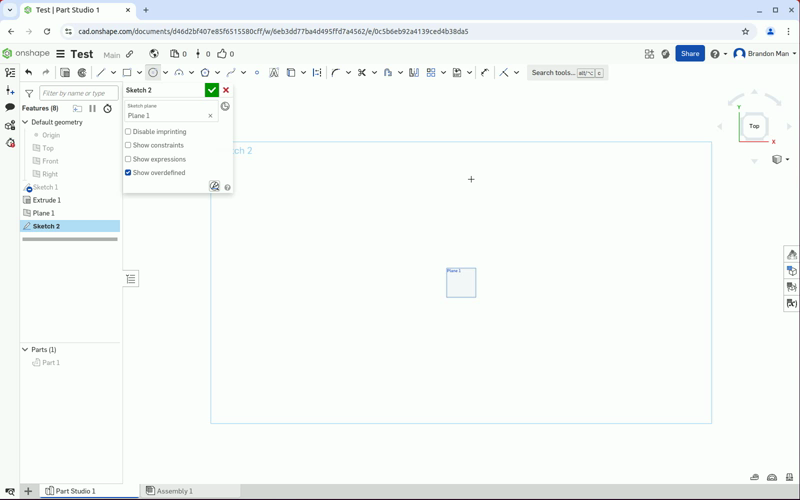
click(471, 178)
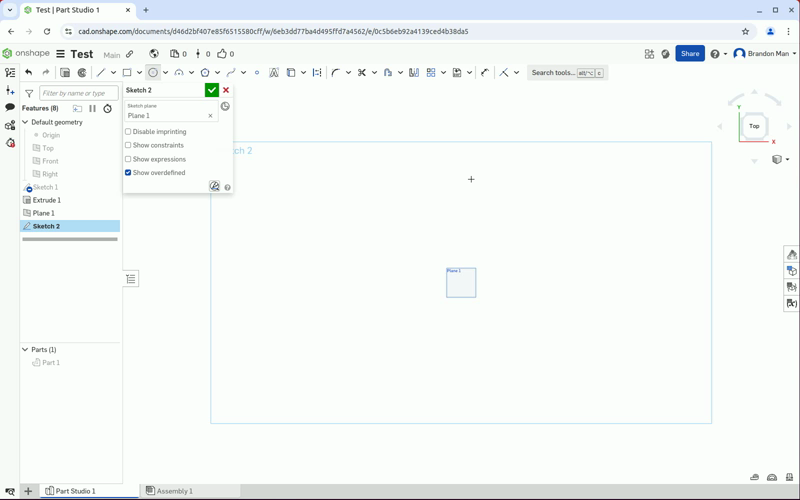
key_up(shift)
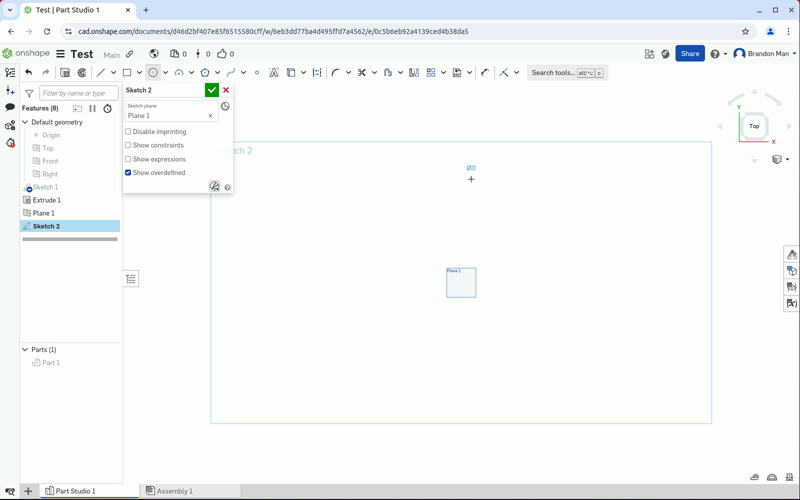
mouse_move(476, 178)
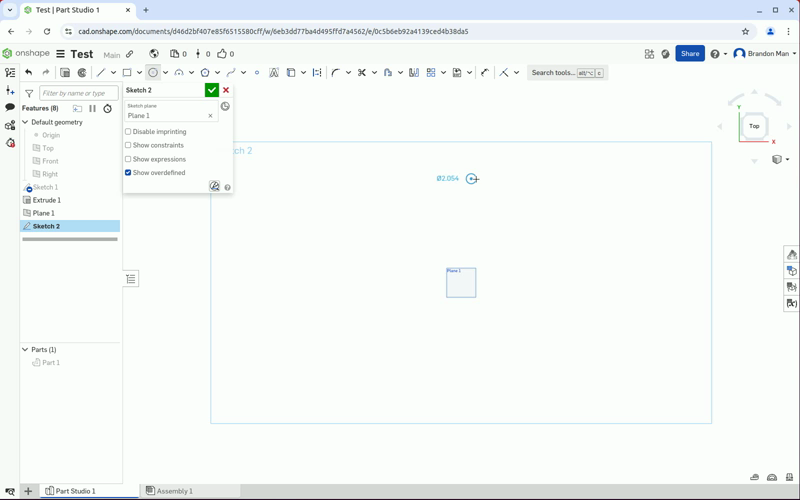
click(476, 178)
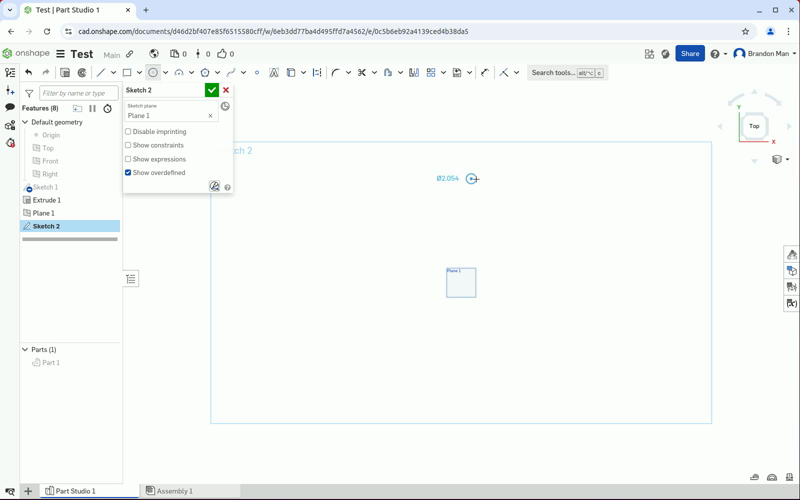
key(esc)
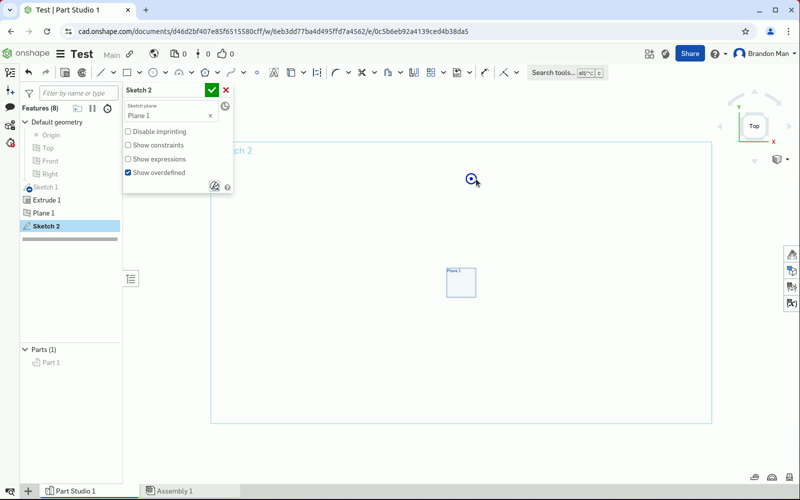
mouse_move(472, 182)
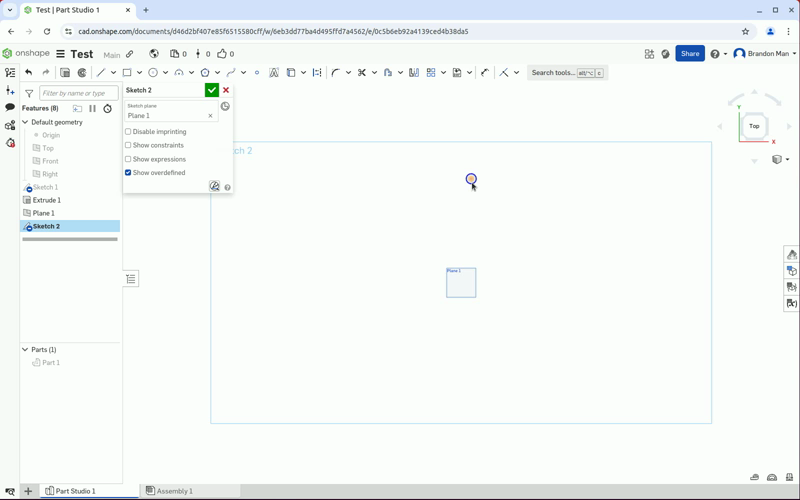
scroll(6)
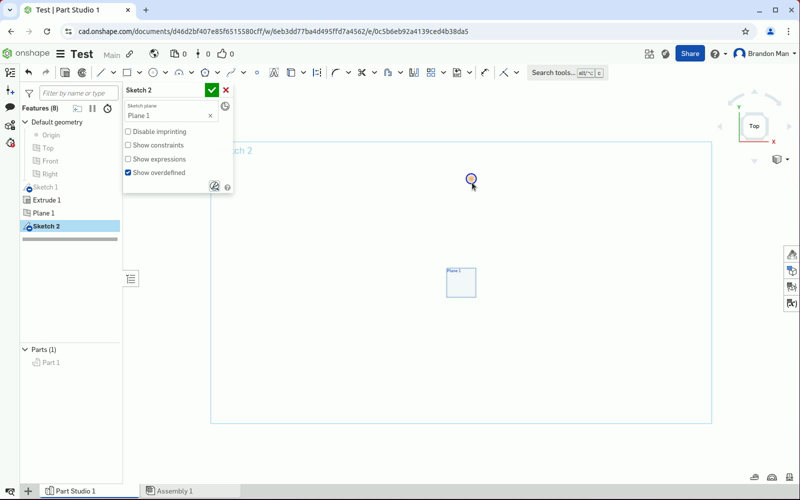
scroll(6)
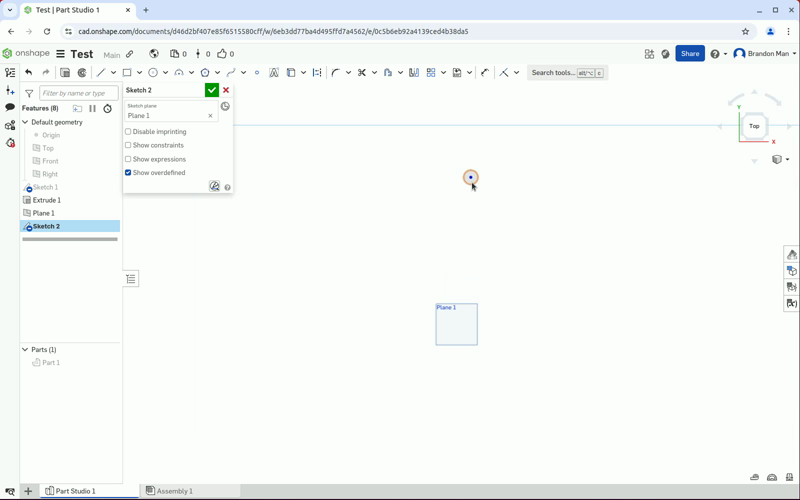
scroll(6)
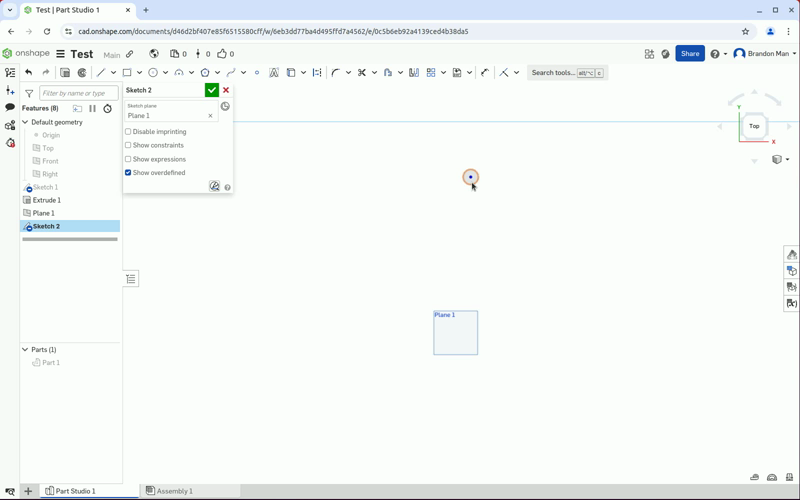
scroll(6)
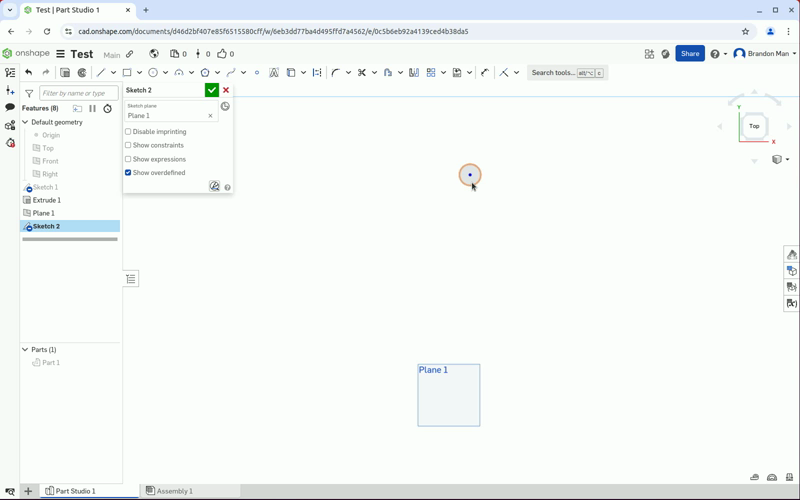
scroll(6)
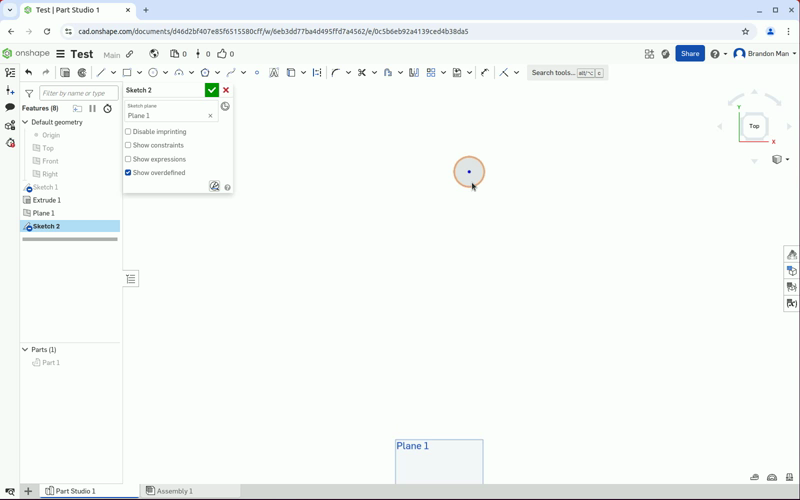
scroll(6)
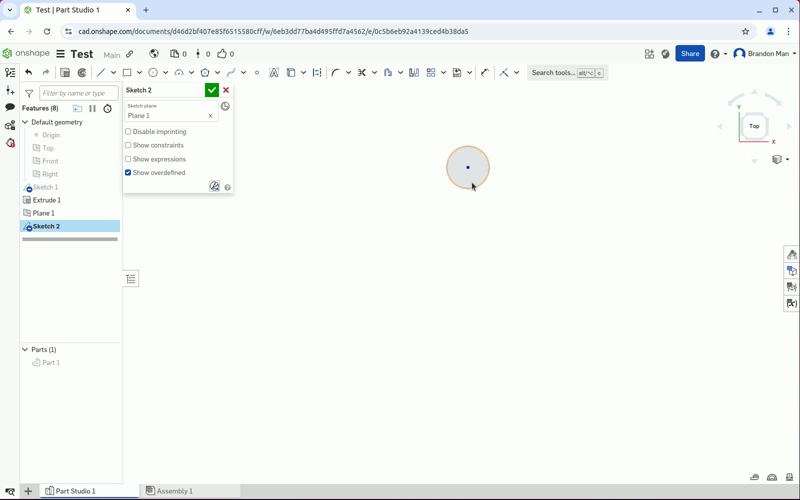
scroll(6)
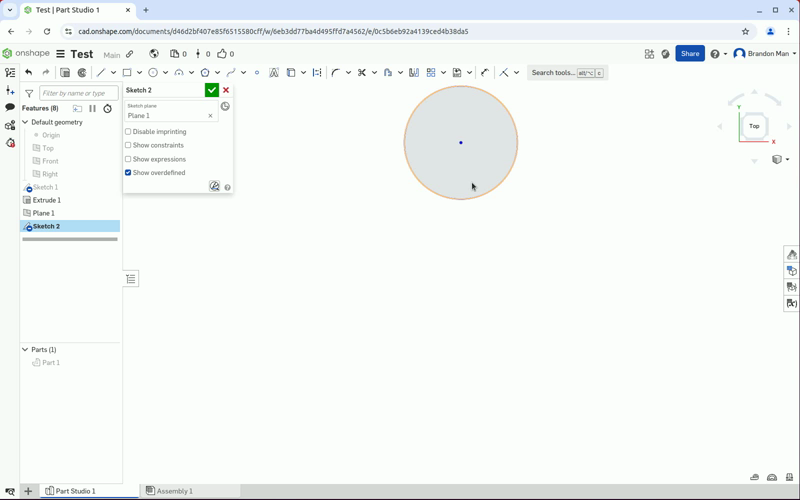
click(472, 182)
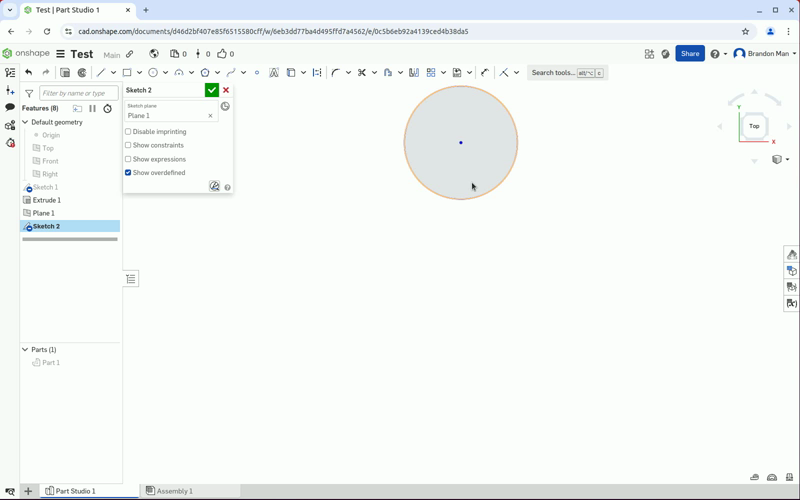
scroll(-6)
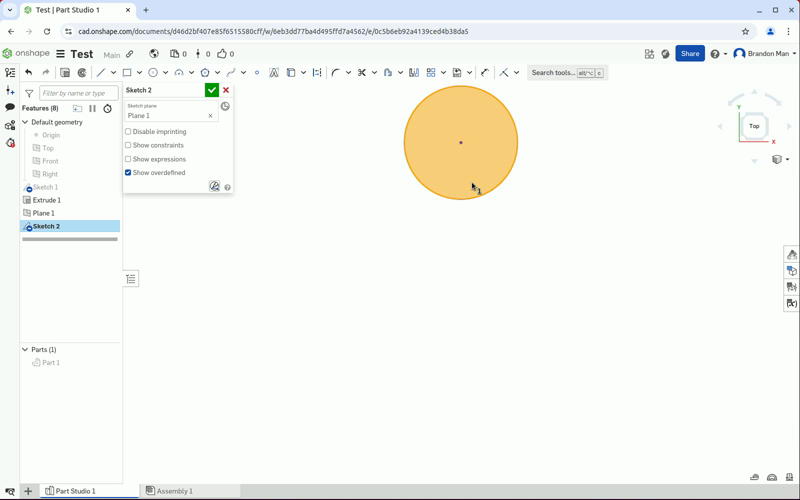
scroll(-6)
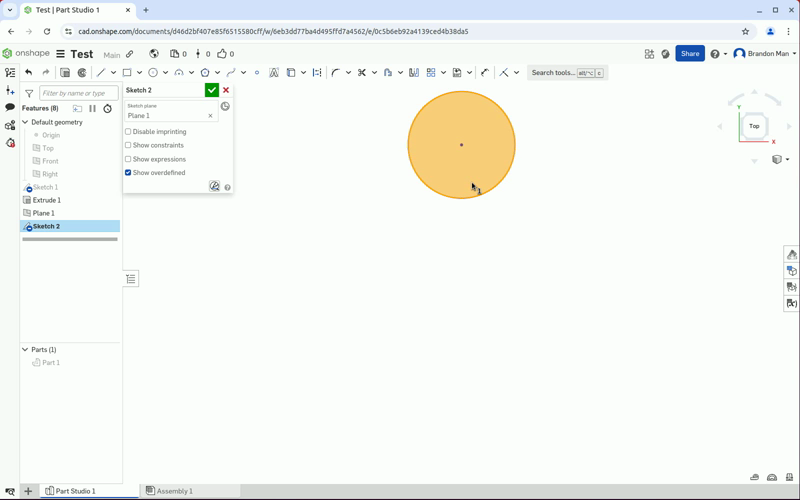
scroll(-6)
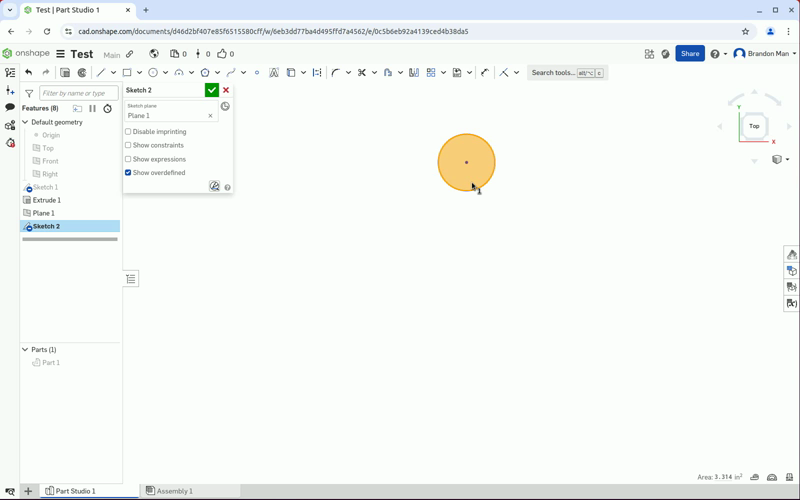
scroll(-6)
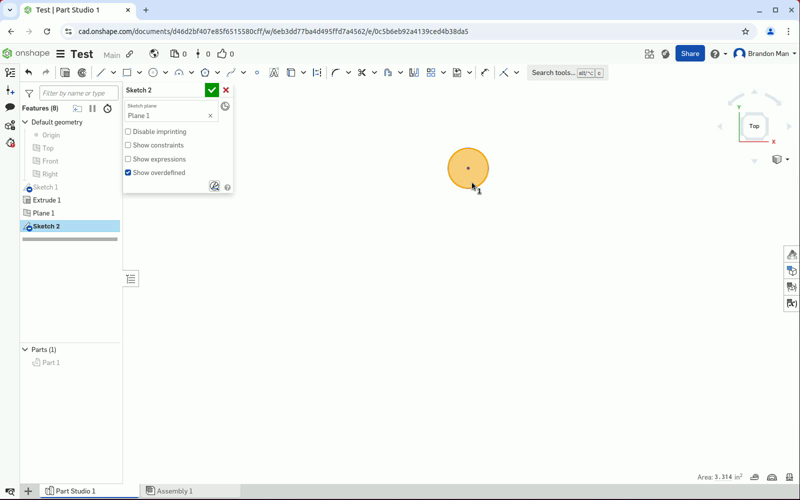
scroll(-6)
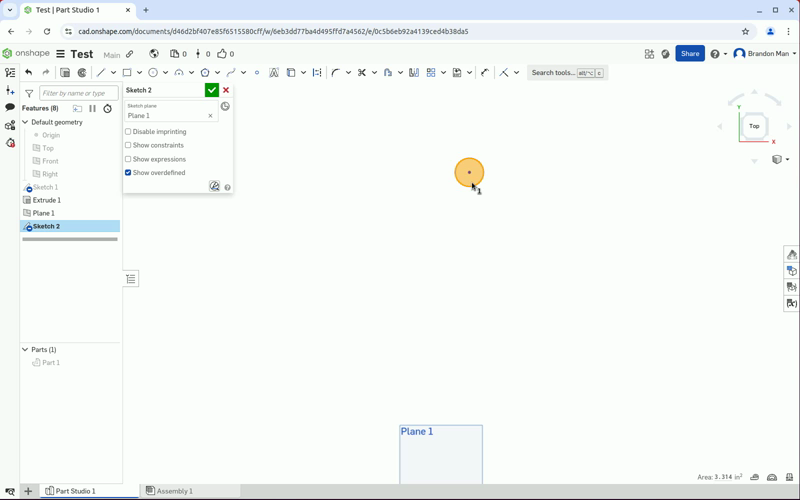
scroll(-6)
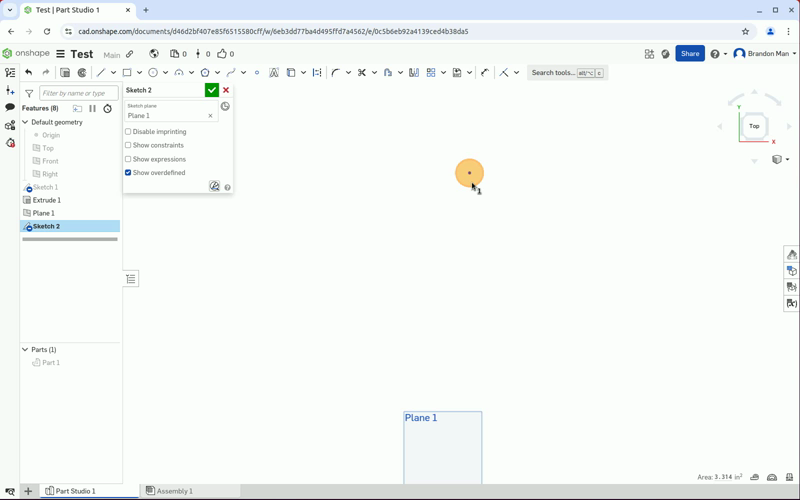
scroll(-6)
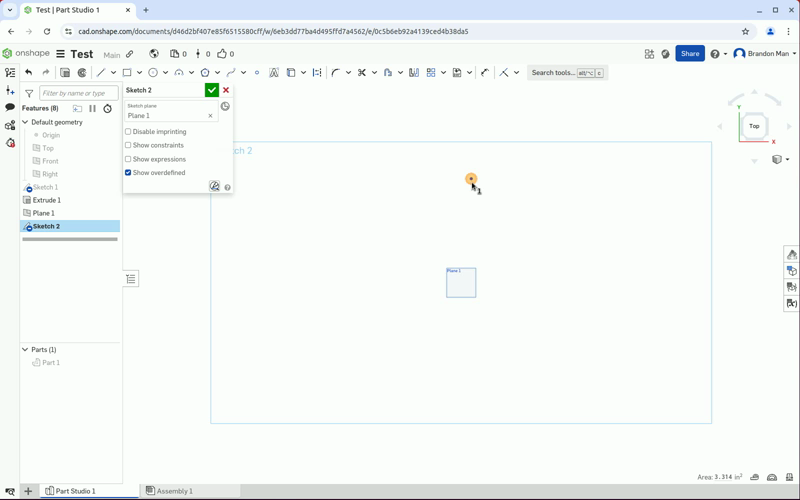
mouse_move(73, 352)
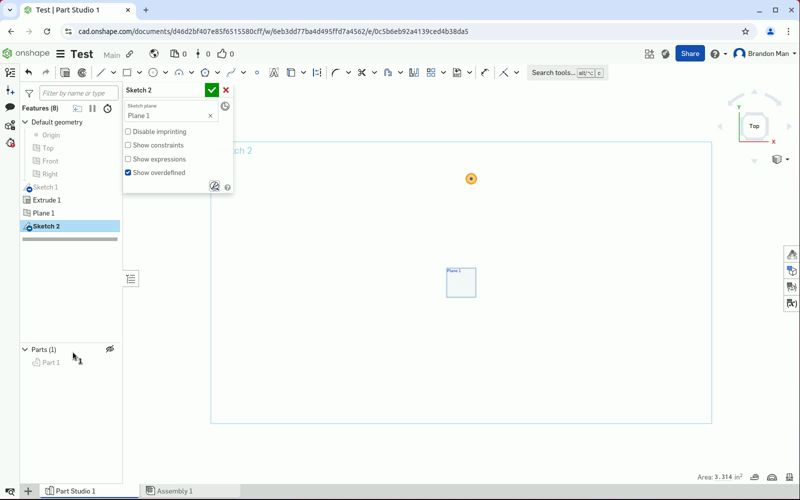
key(shift+y)
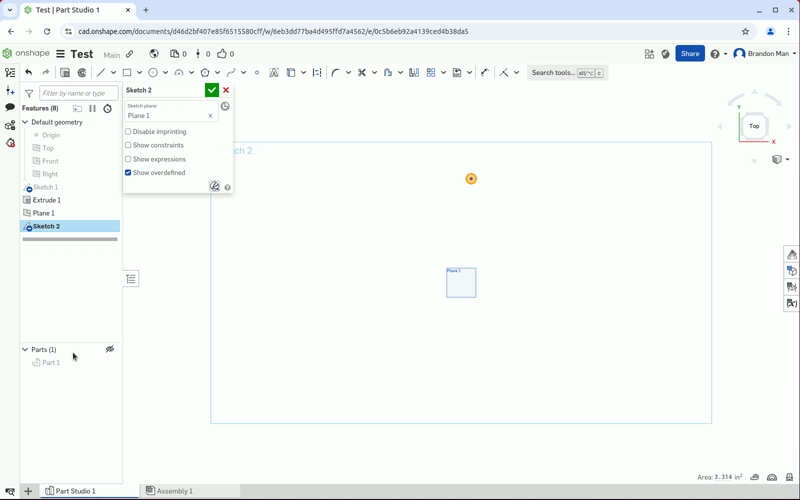
key(shift+e)
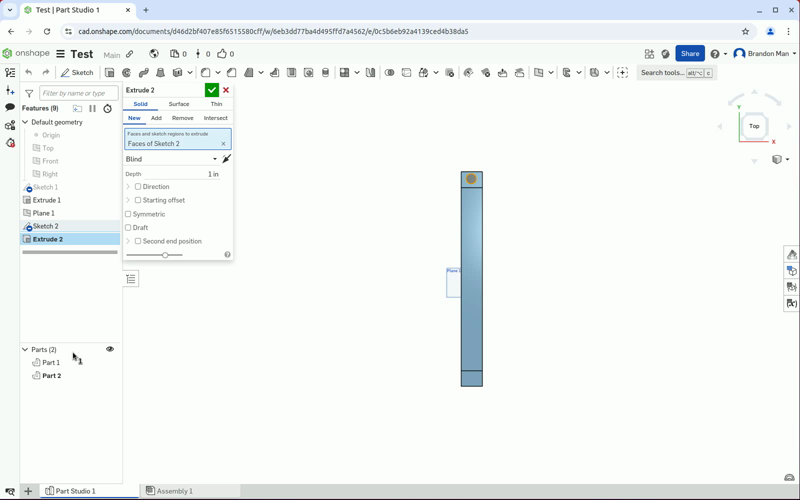
mouse_move(143, 106)
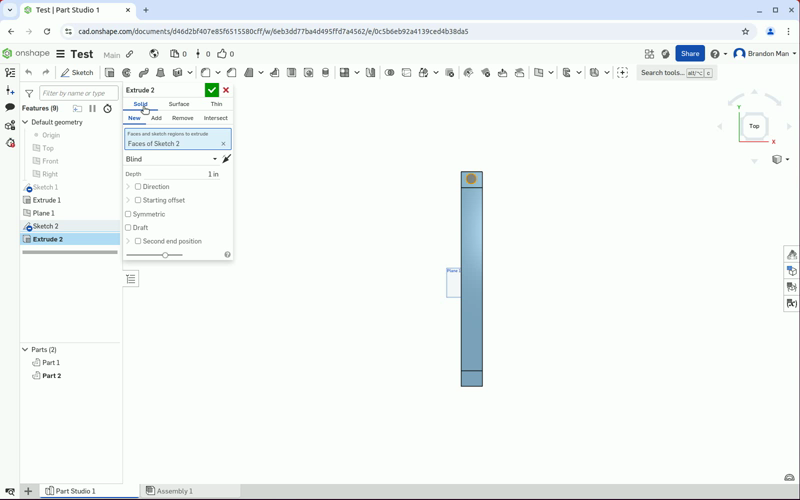
click(143, 106)
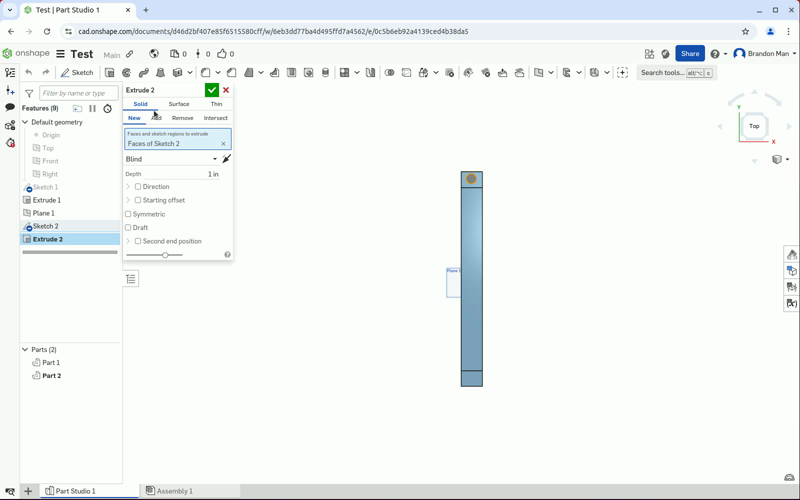
mouse_move(186, 120)
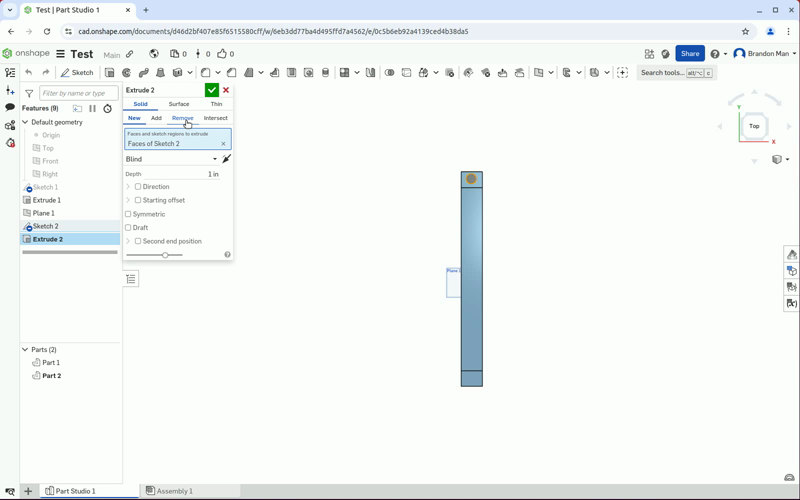
click(186, 120)
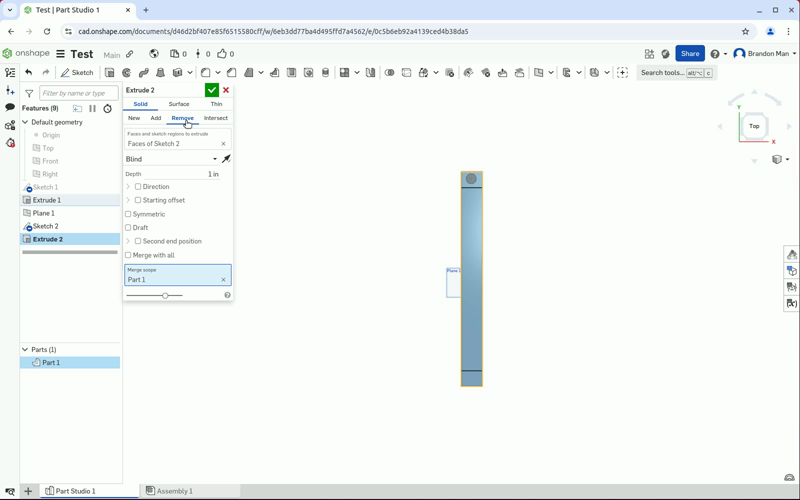
key(tab, 4)
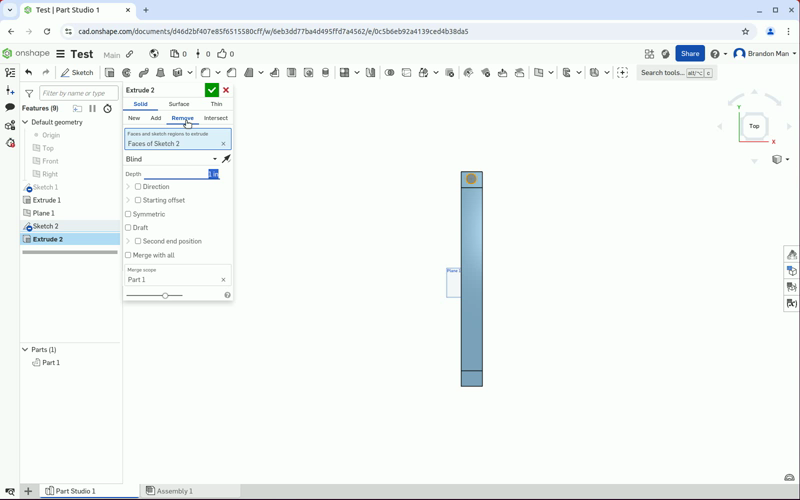
text(10.832)
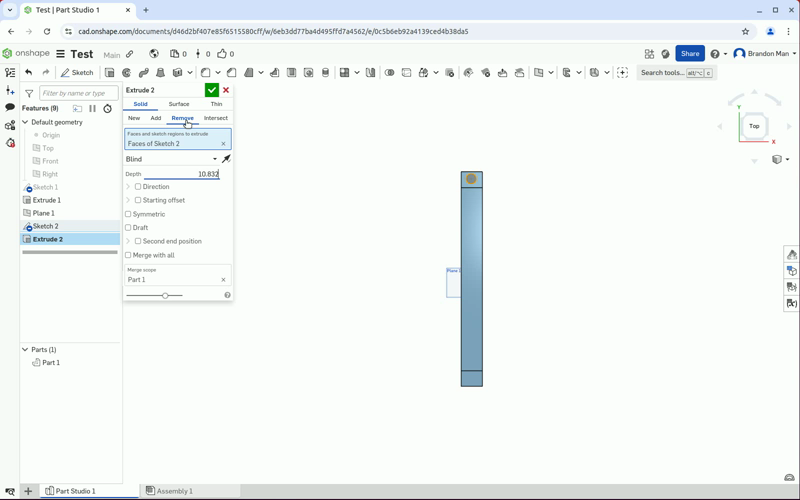
key(tab, 6)
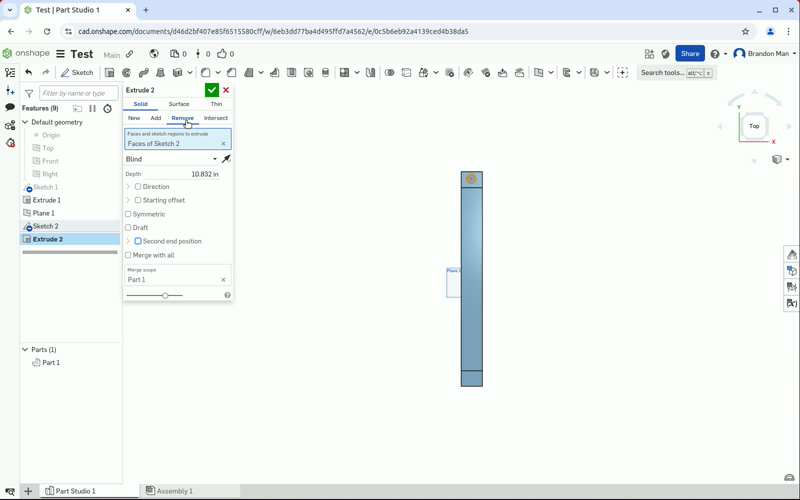
key(space)
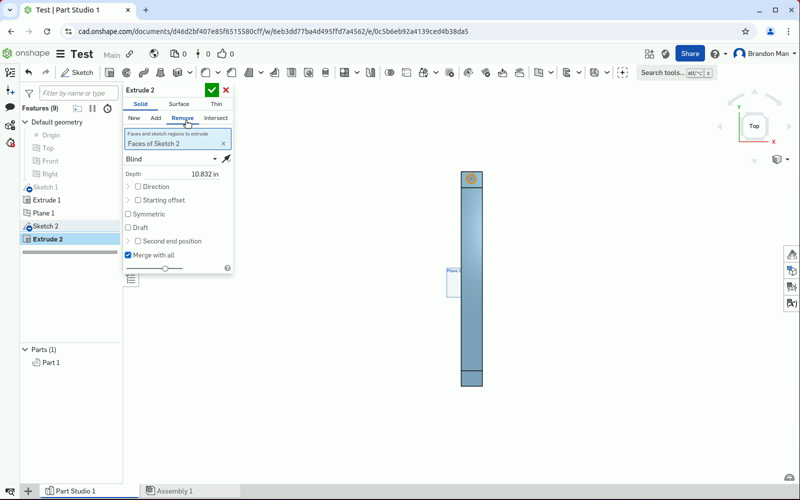
key(enter)
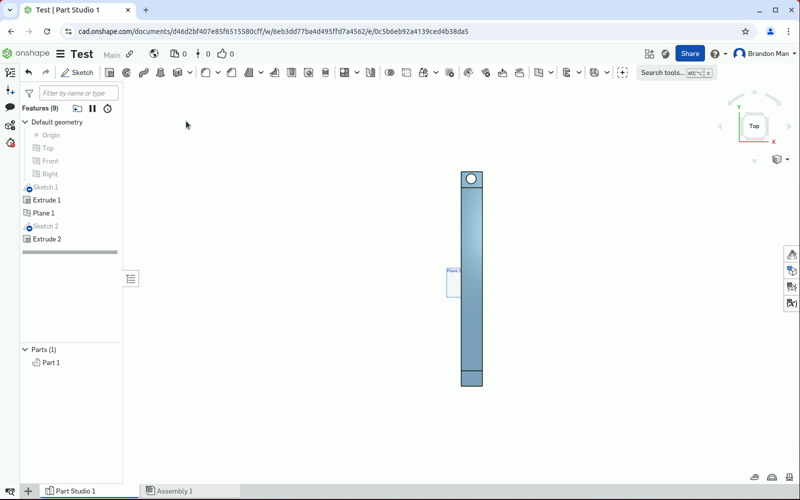
key(shift+h)
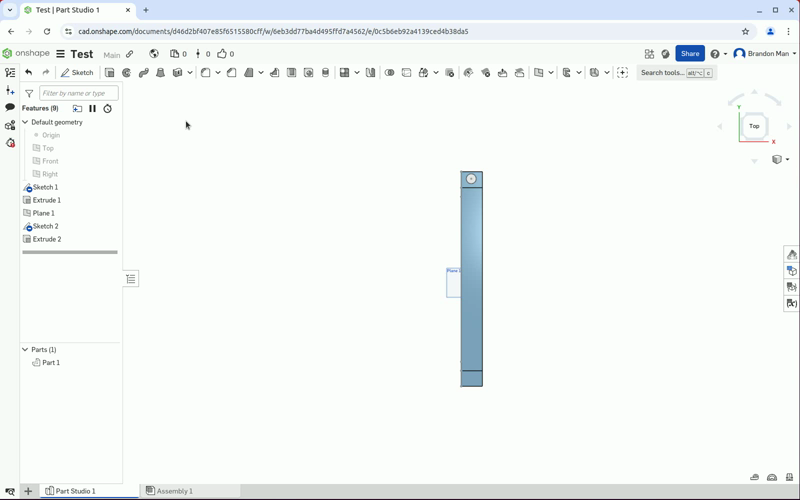
key(shift+h)
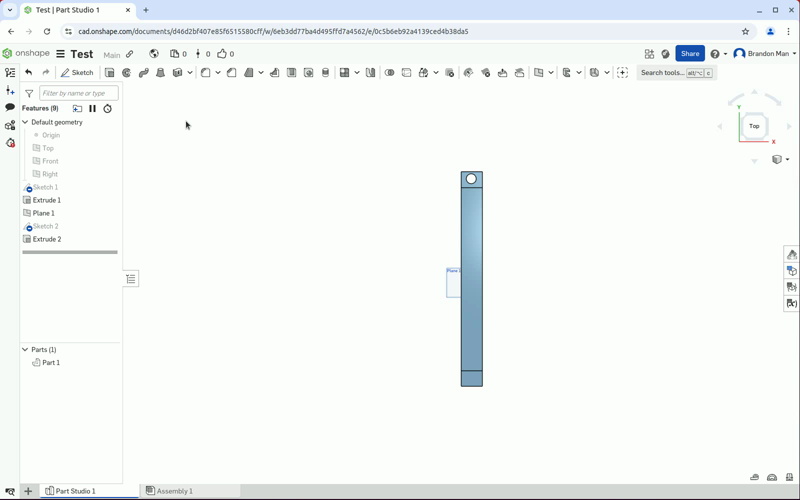
mouse_move(73, 189)
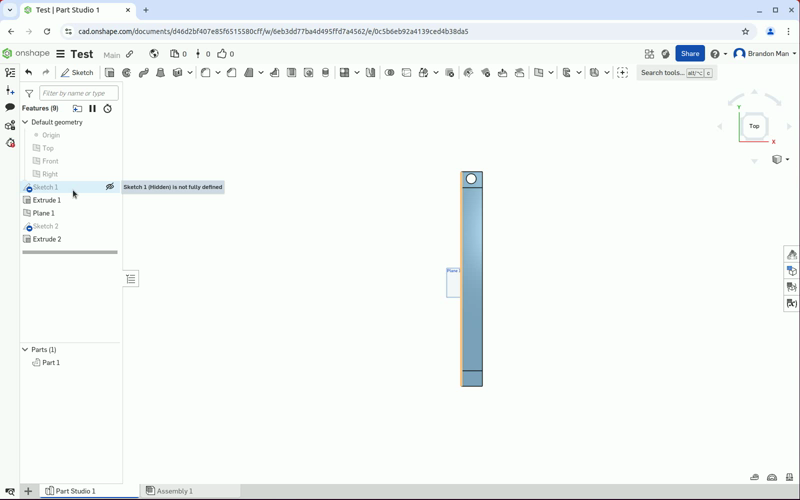
click(73, 189)
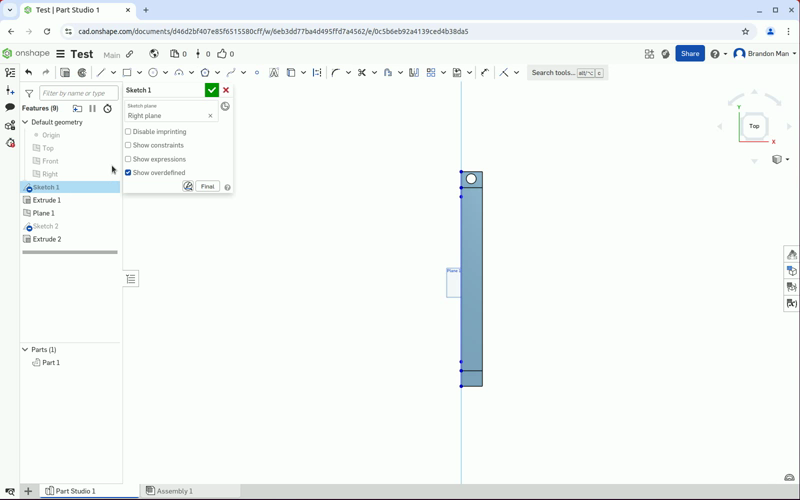
mouse_move(229, 92)
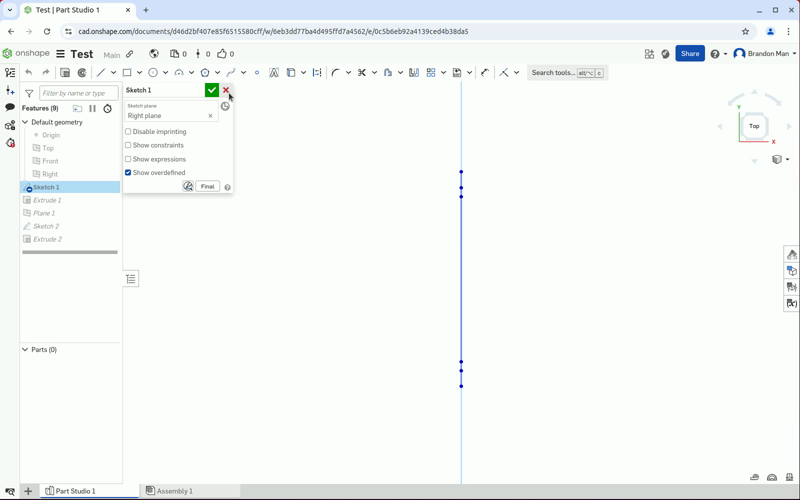
click(229, 92)
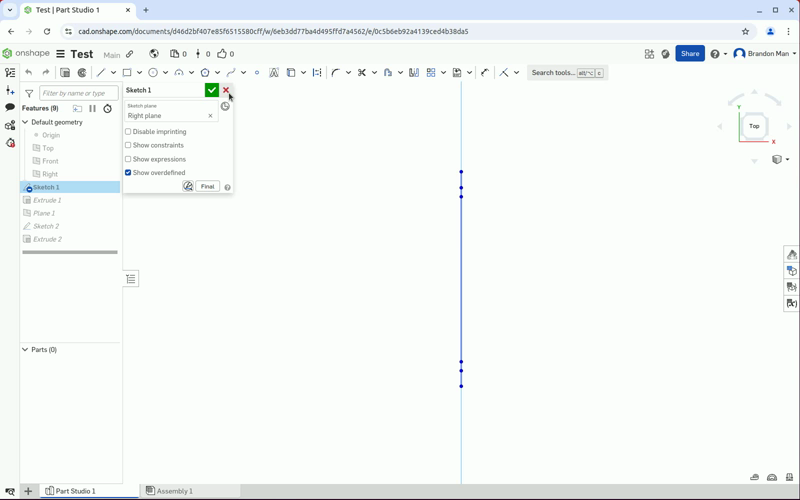
key(shift+s)
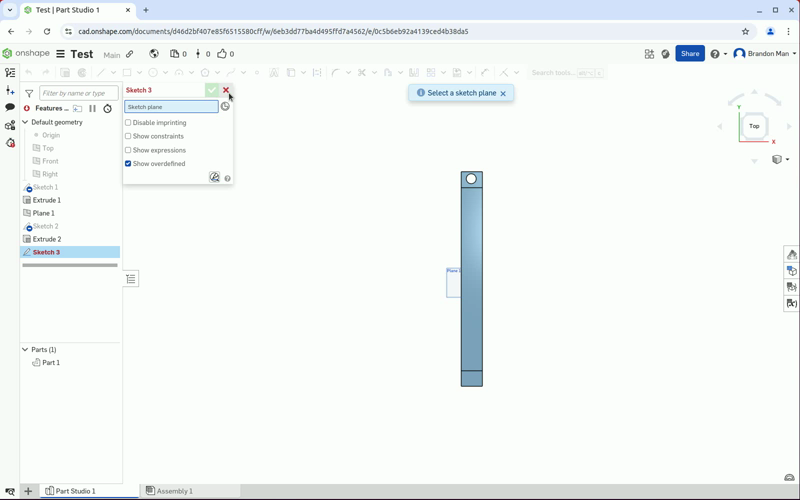
mouse_move(73, 215)
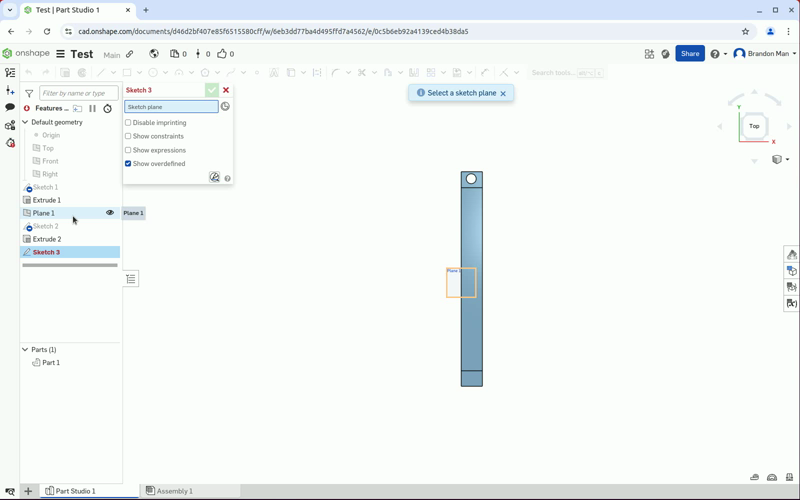
click(73, 215)
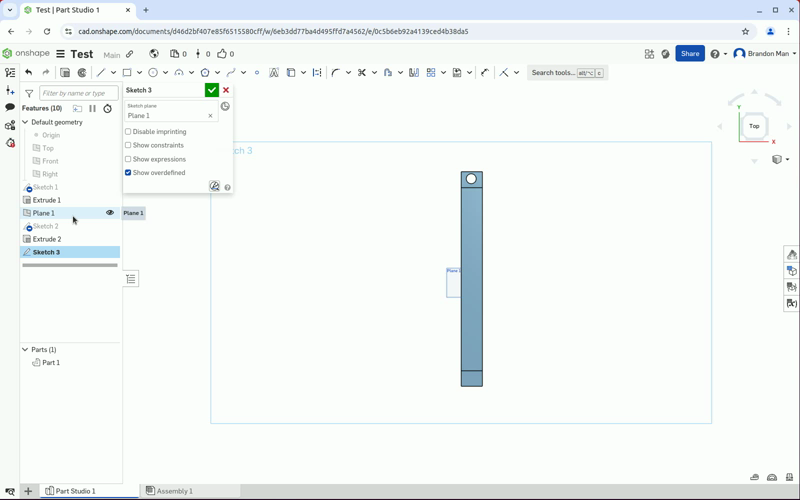
mouse_move(73, 352)
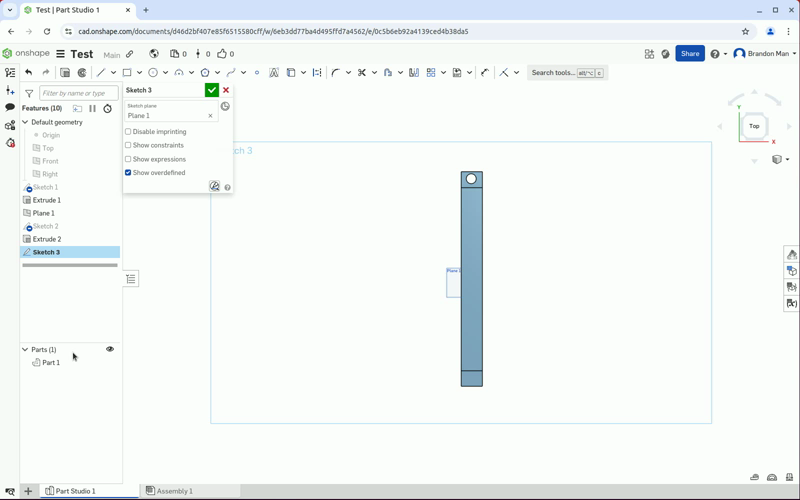
key(y)
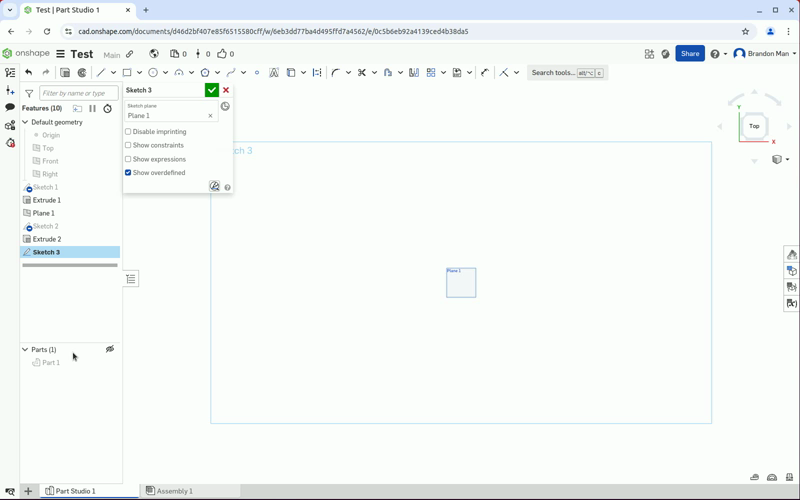
key(c)
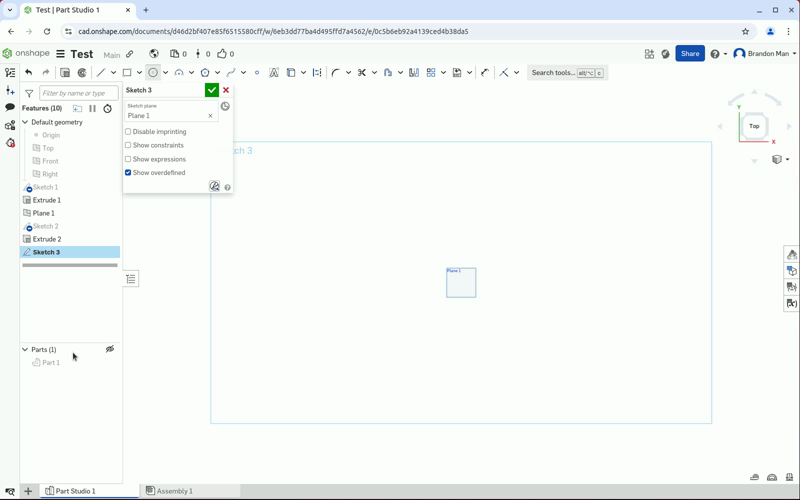
key_down(shift)
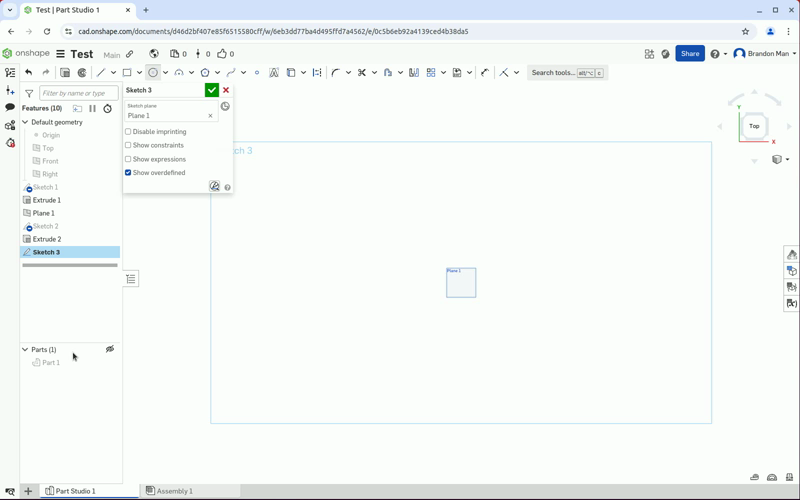
mouse_move(471, 378)
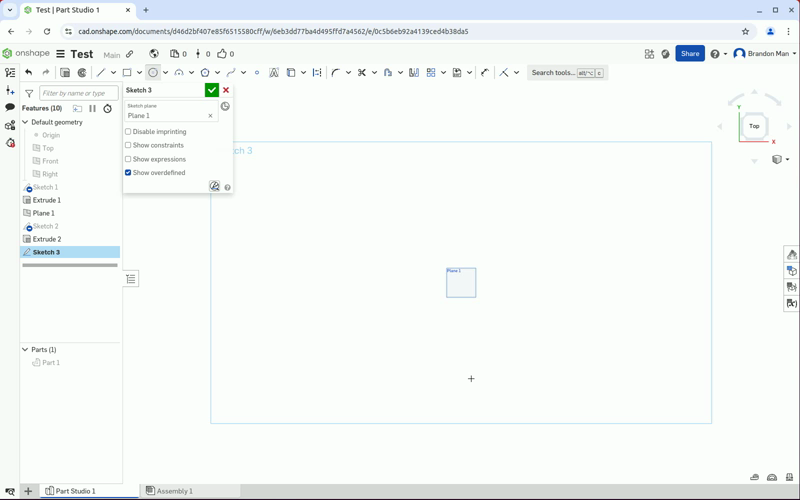
click(471, 378)
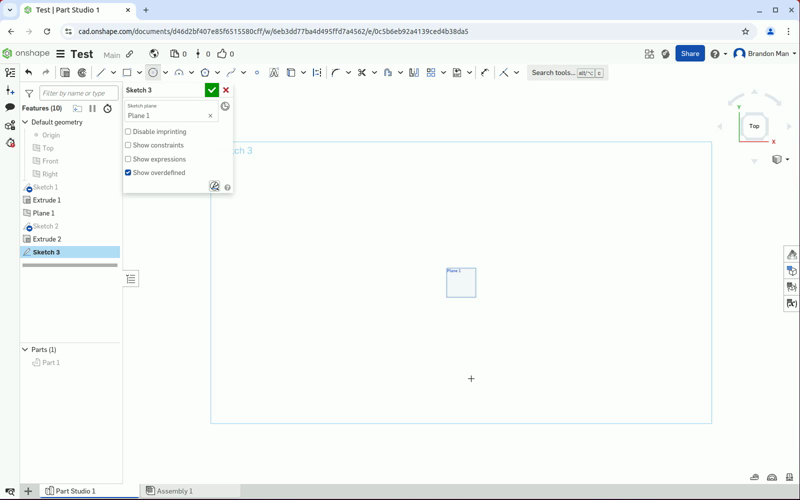
key_up(shift)
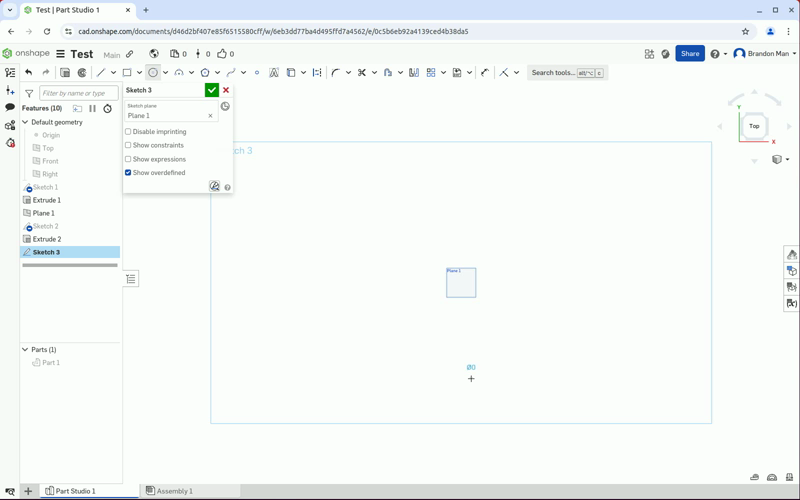
mouse_move(476, 378)
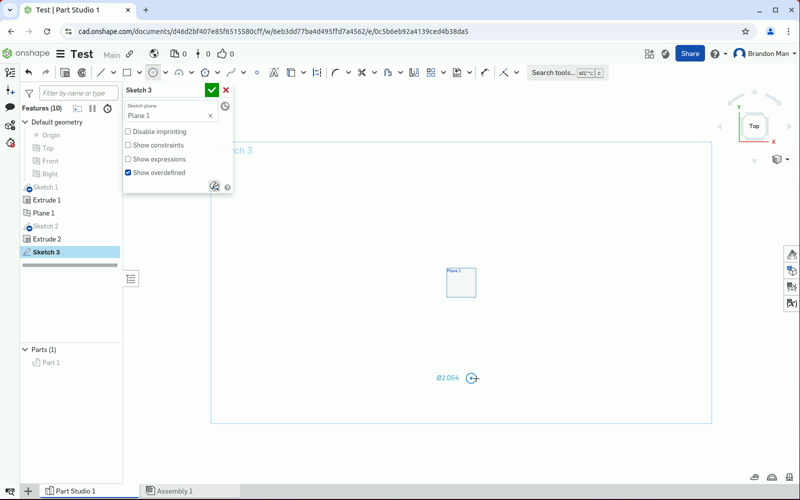
click(476, 378)
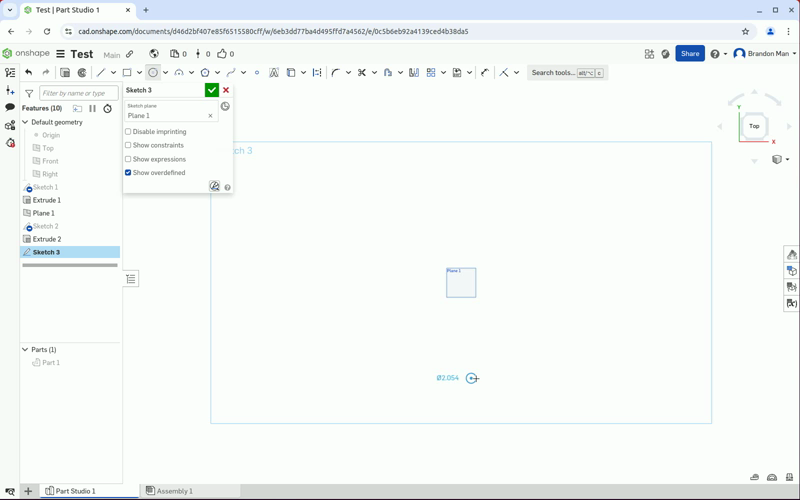
key(esc)
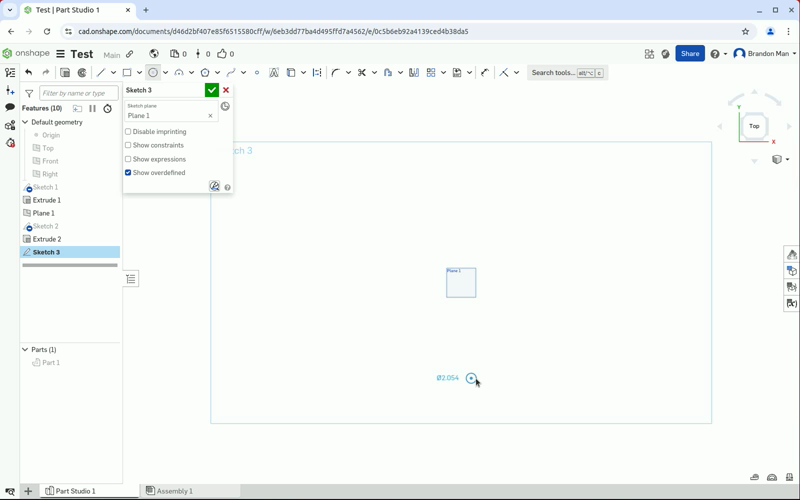
mouse_move(470, 379)
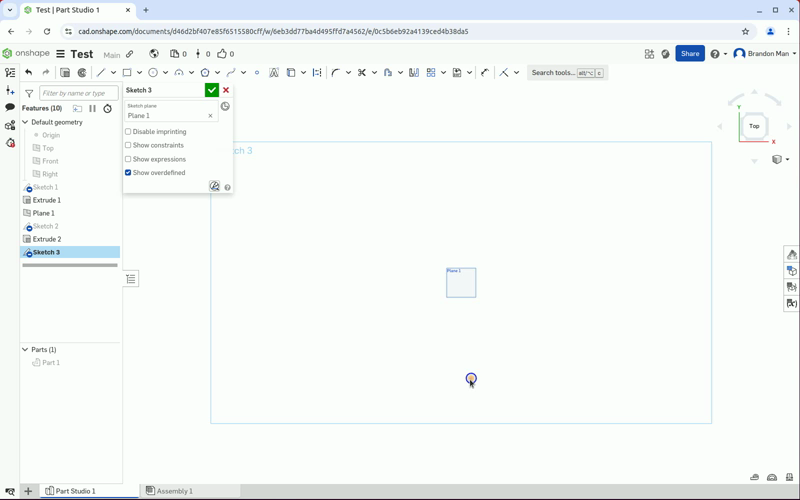
scroll(6)
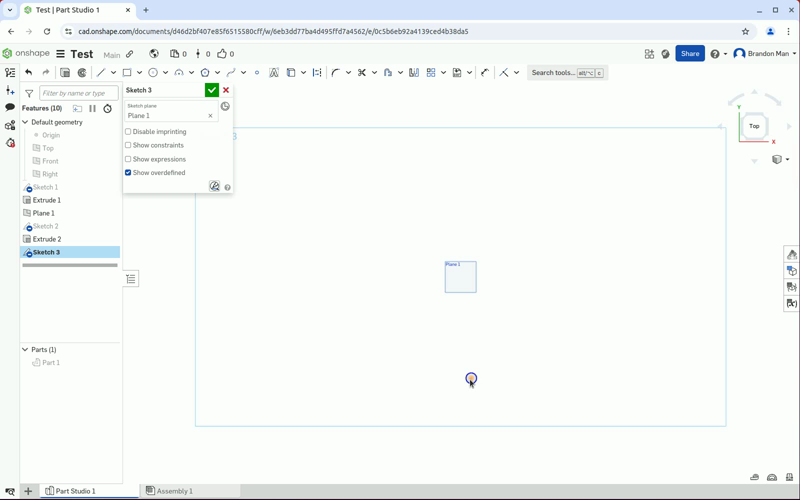
scroll(6)
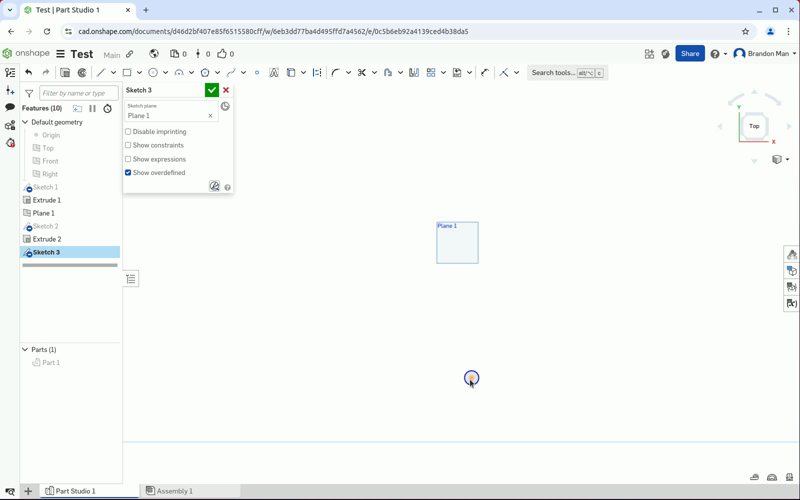
scroll(6)
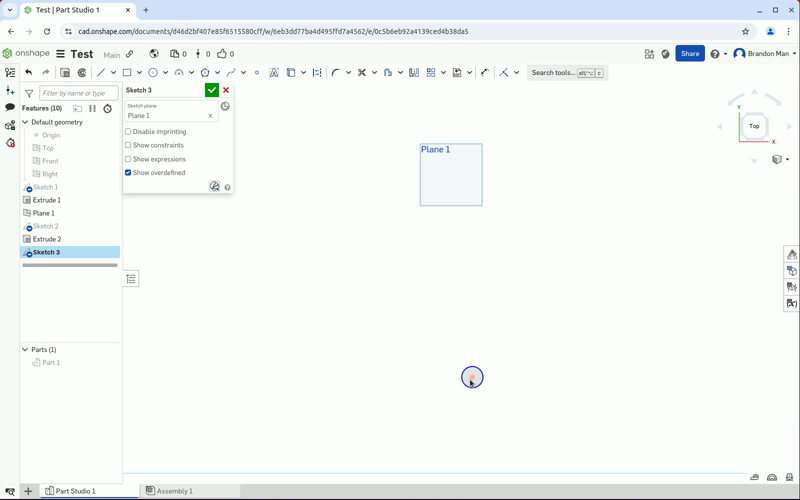
scroll(6)
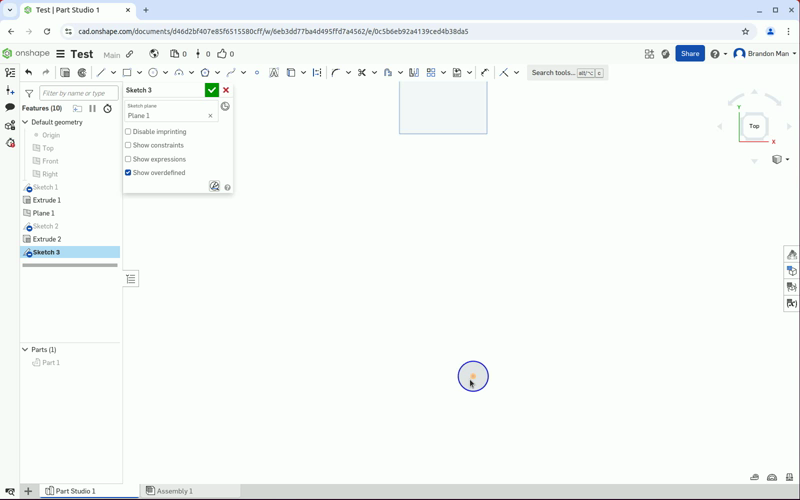
scroll(6)
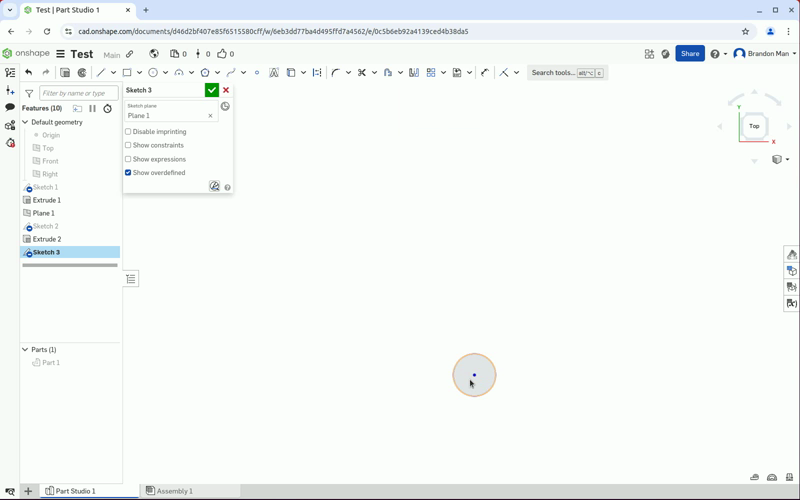
scroll(6)
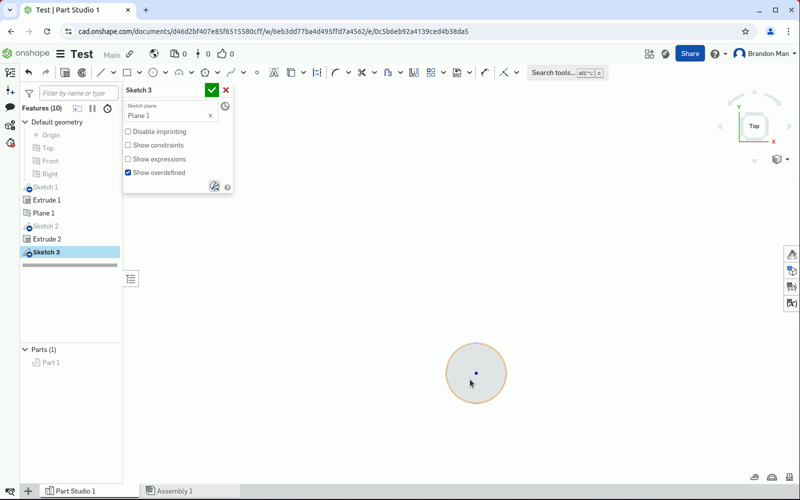
scroll(6)
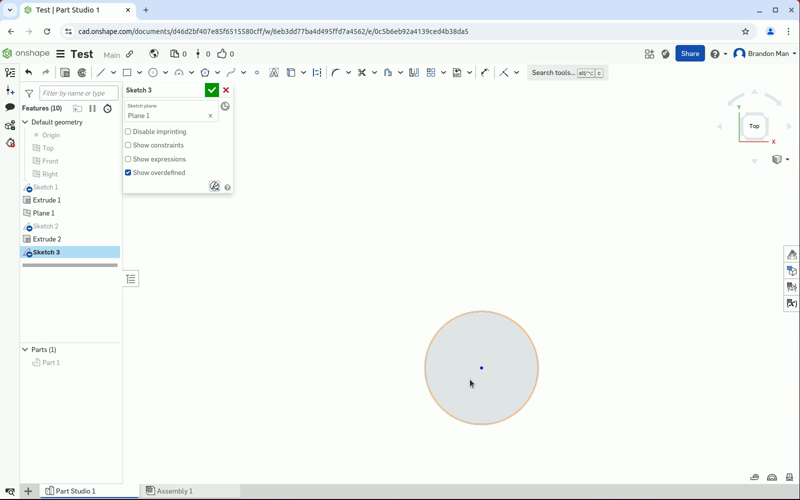
click(470, 379)
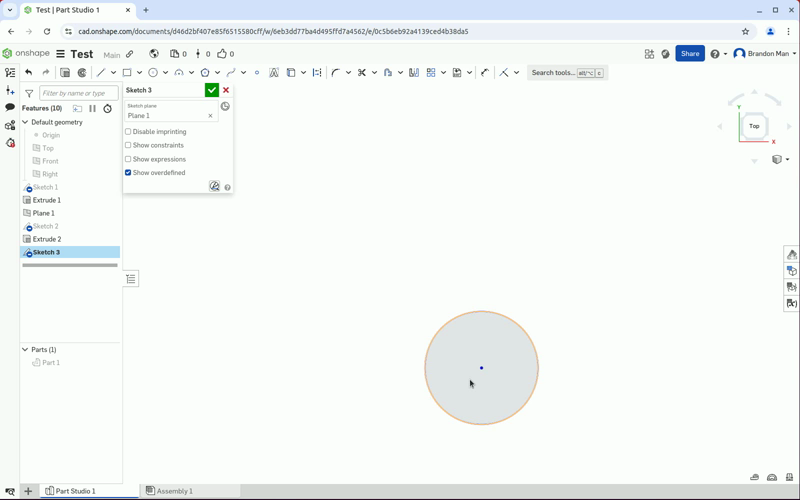
scroll(-6)
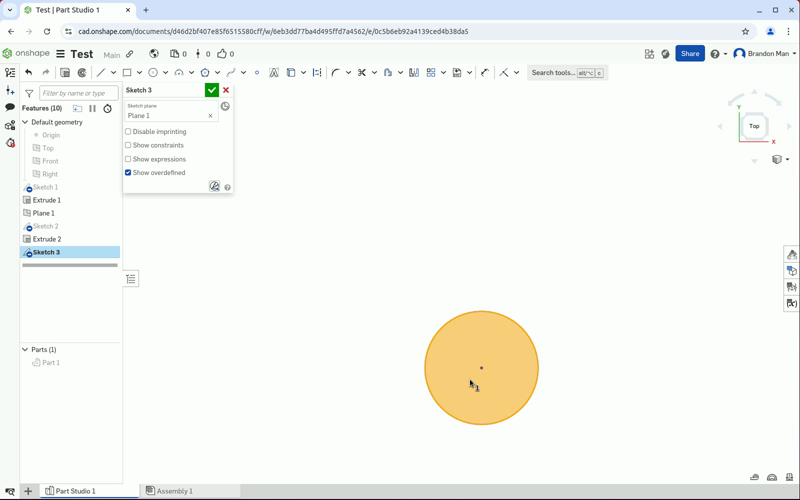
scroll(-6)
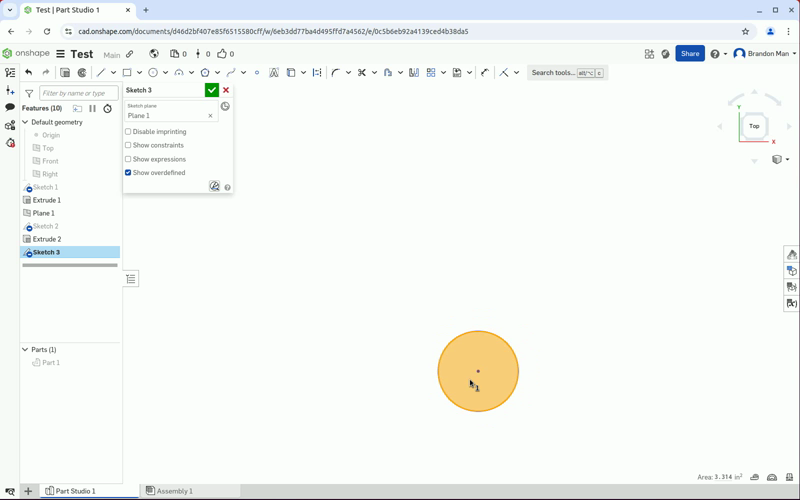
scroll(-6)
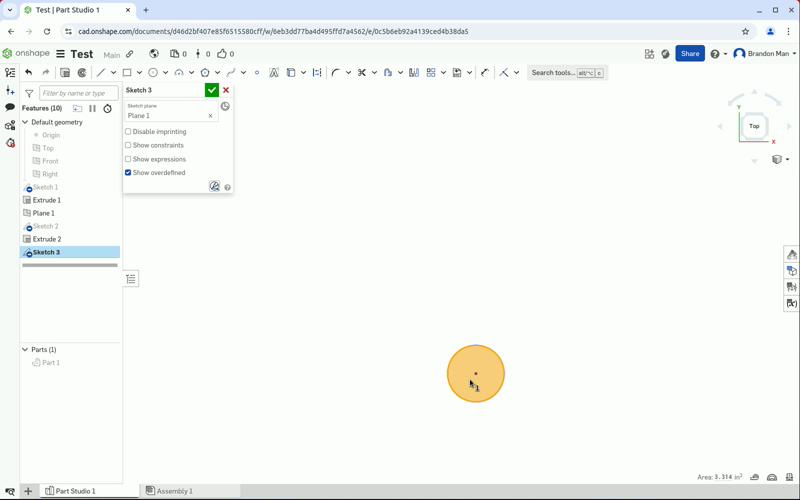
scroll(-6)
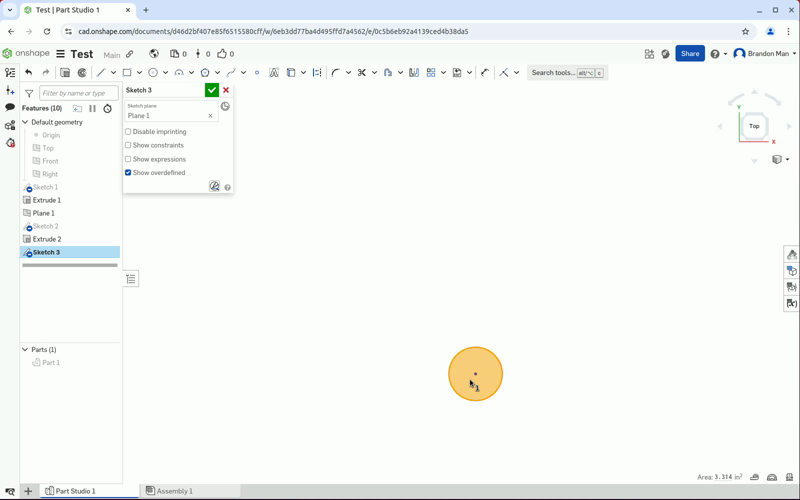
scroll(-6)
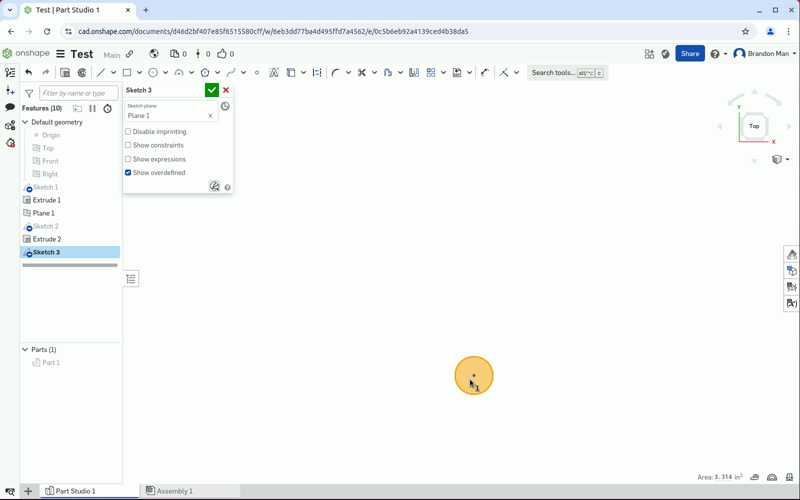
scroll(-6)
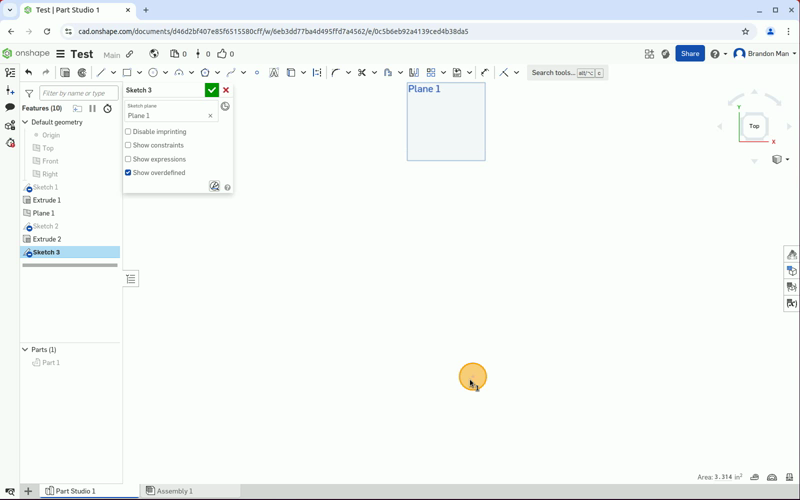
scroll(-6)
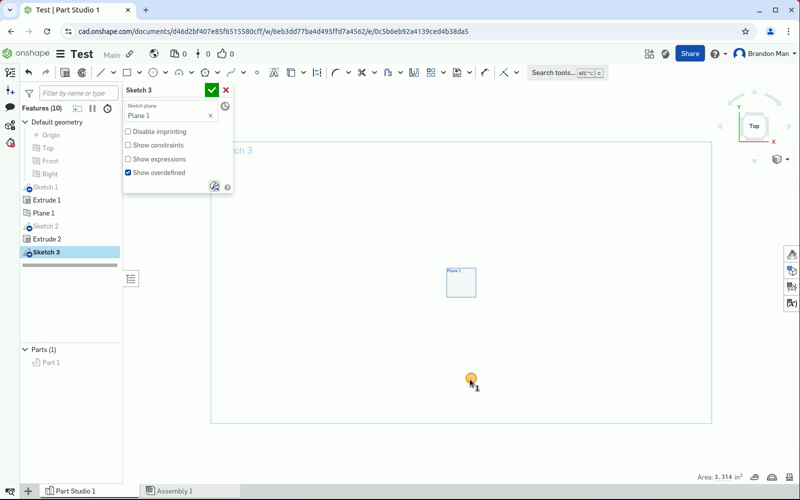
mouse_move(73, 352)
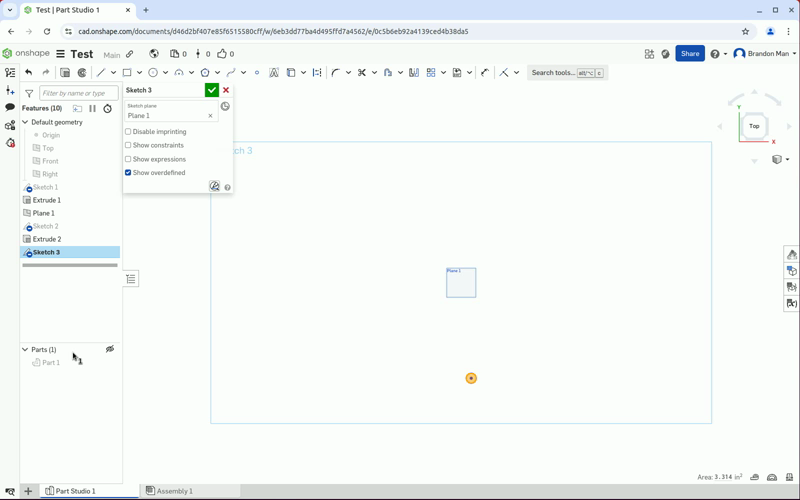
key(shift+y)
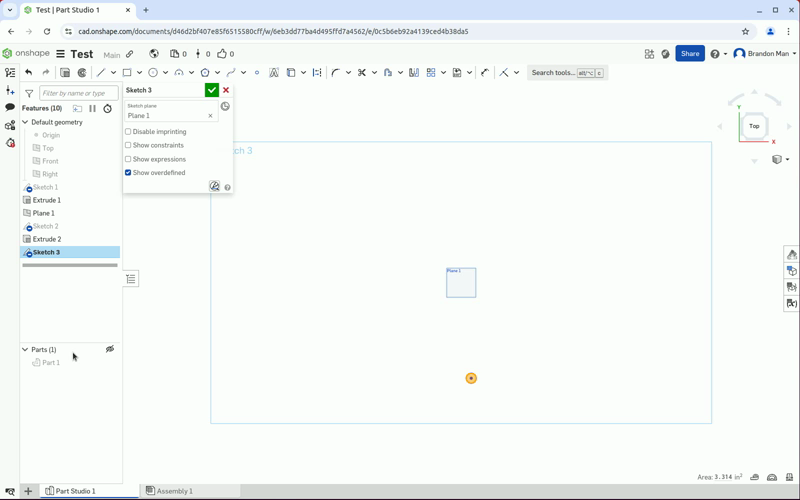
key(shift+e)
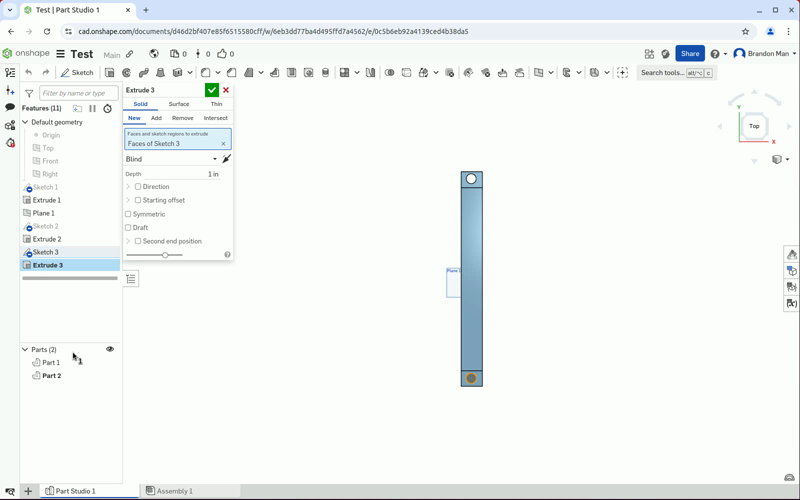
mouse_move(143, 106)
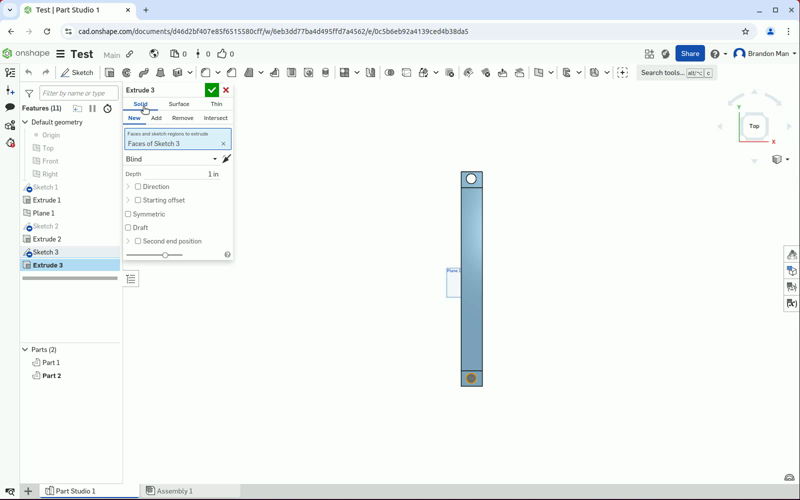
click(143, 106)
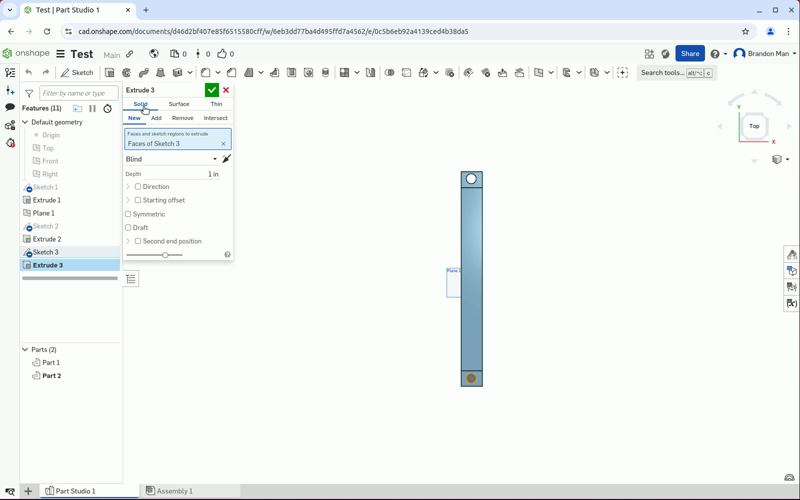
mouse_move(186, 120)
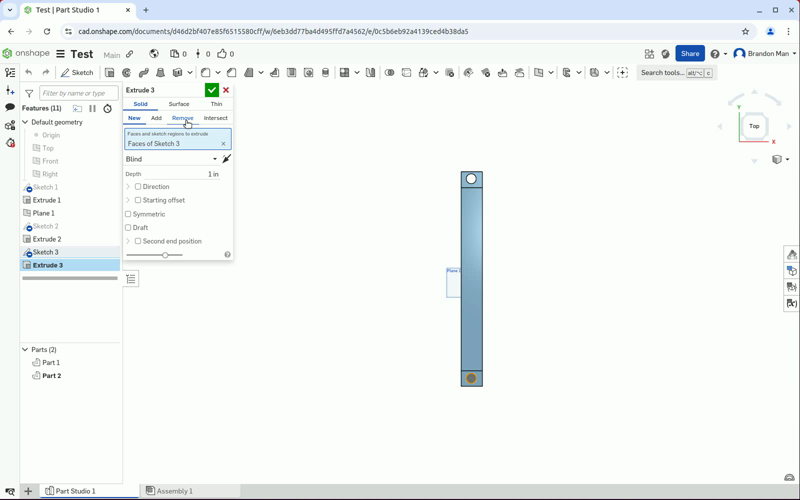
click(186, 120)
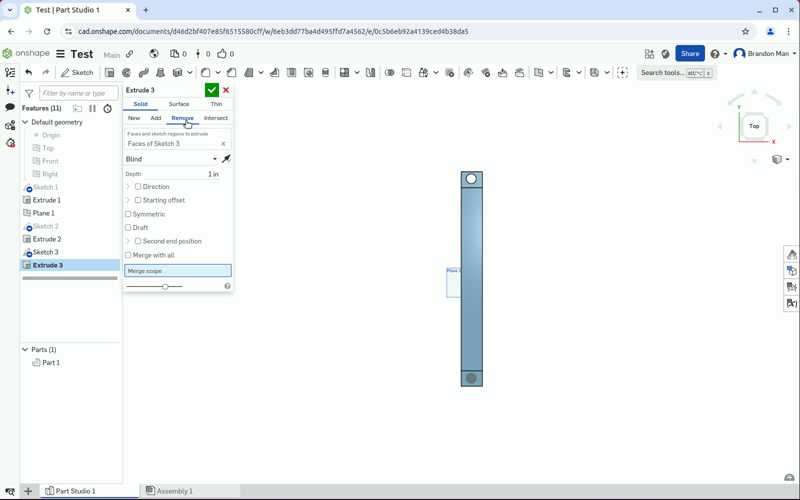
key(tab, 4)
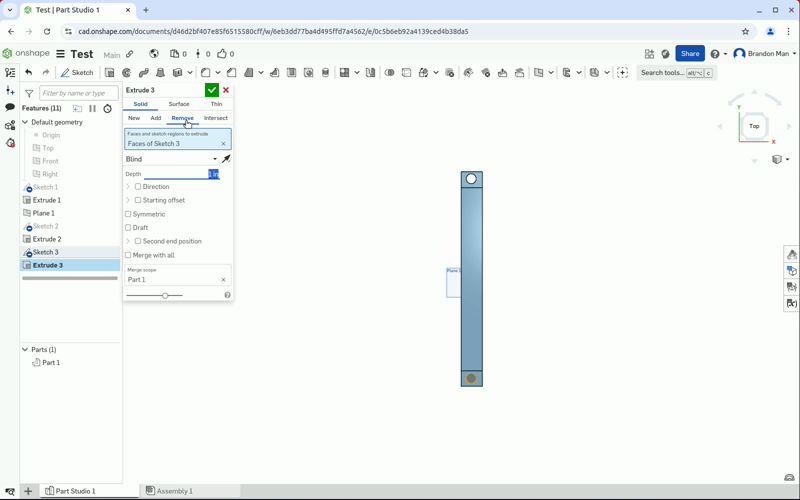
text(10.832)
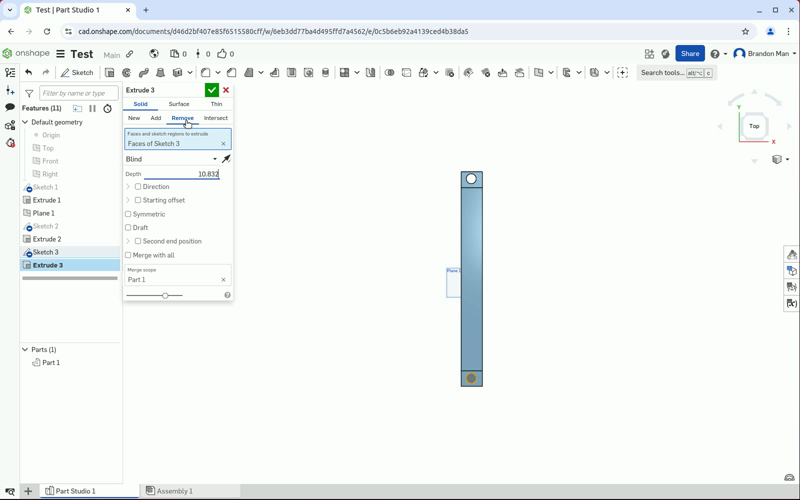
key(tab, 6)
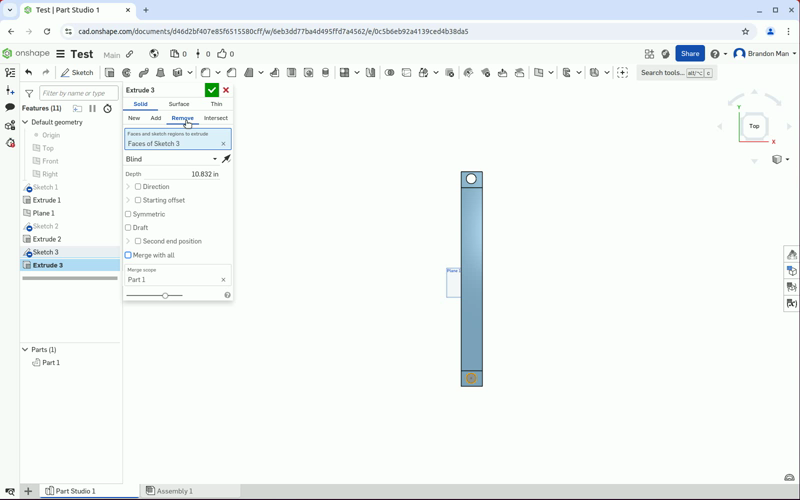
key(space)
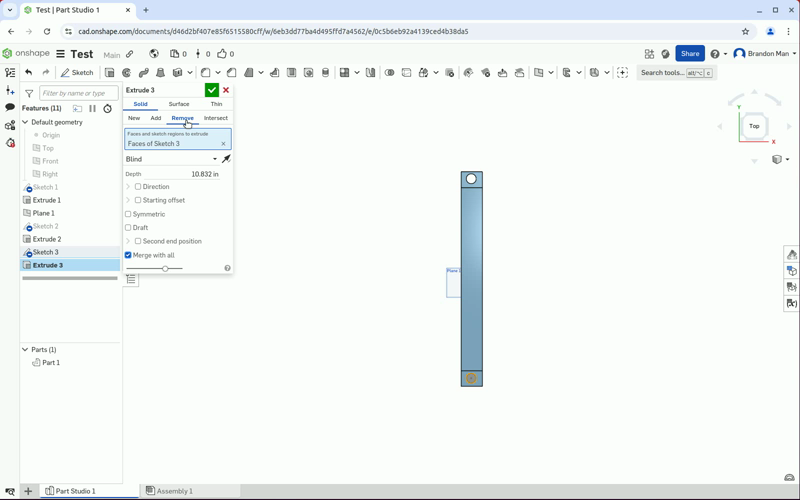
key(enter)
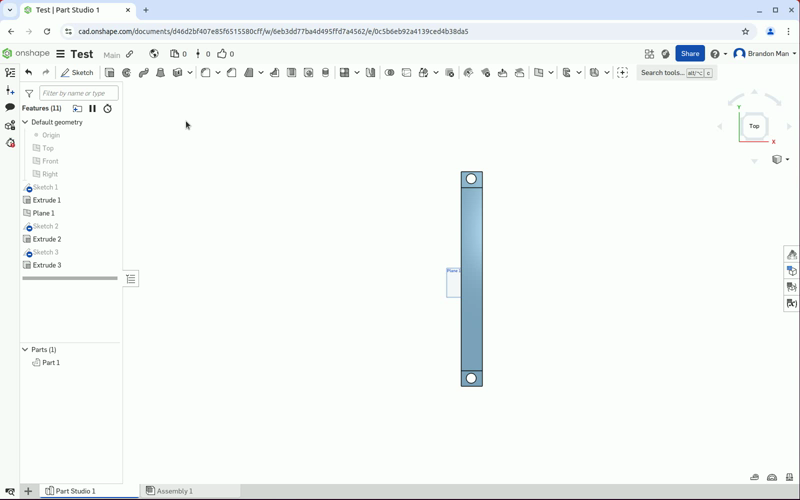
key(shift+h)
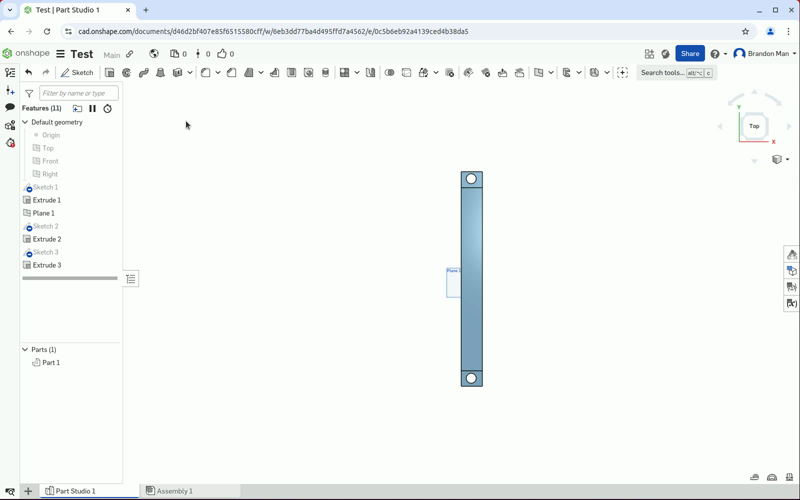
key(shift+h)
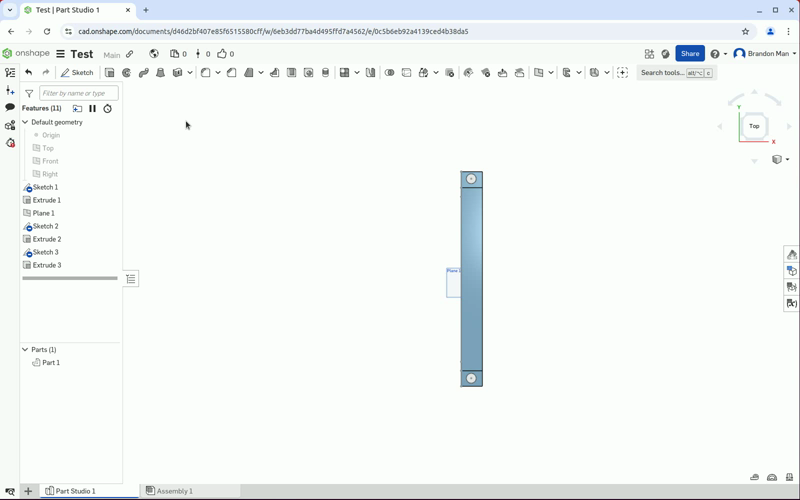
key(shift+7)
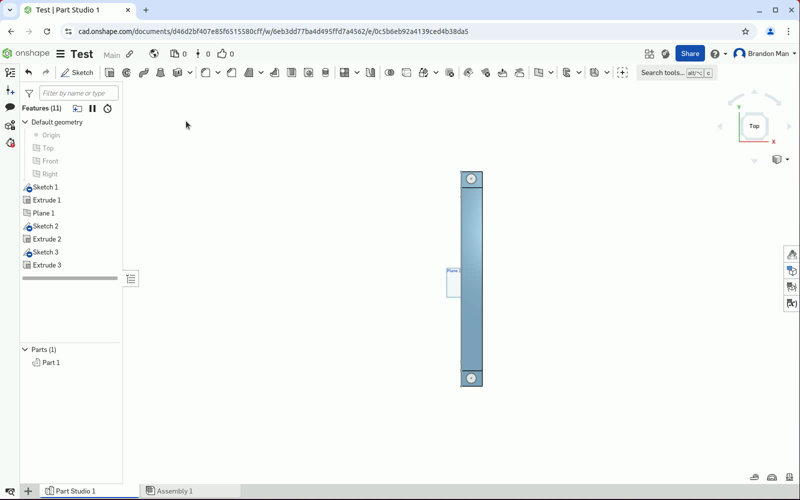
key(up, 3)
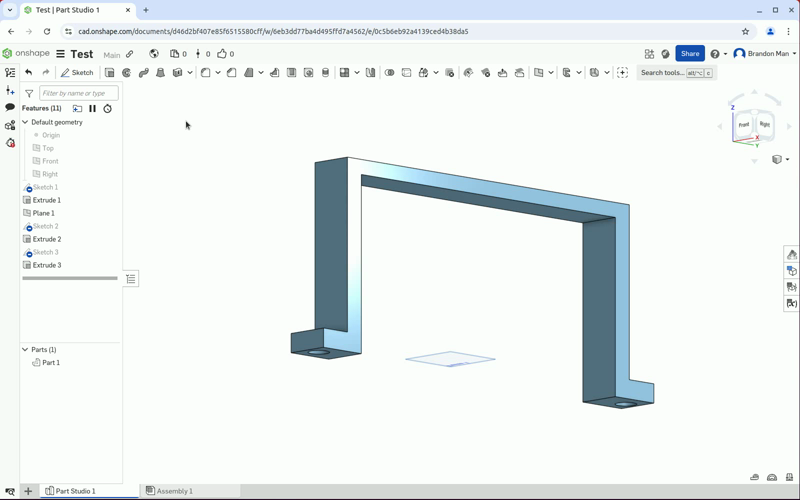
key(left, 3)
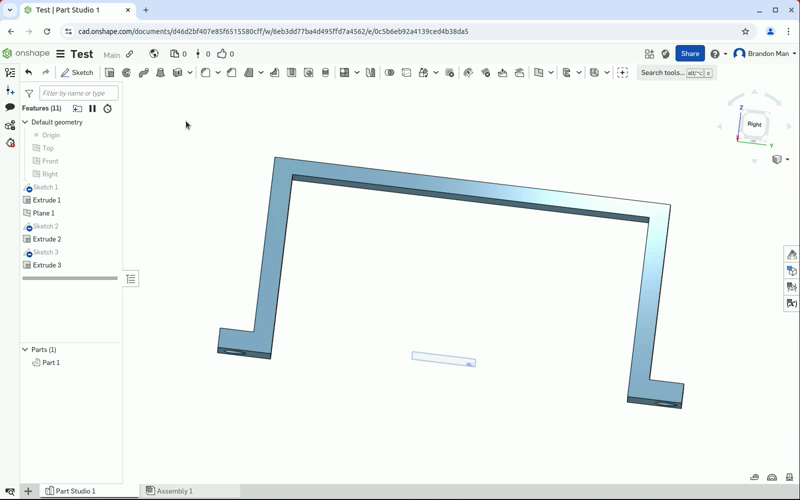
key(right, 3)
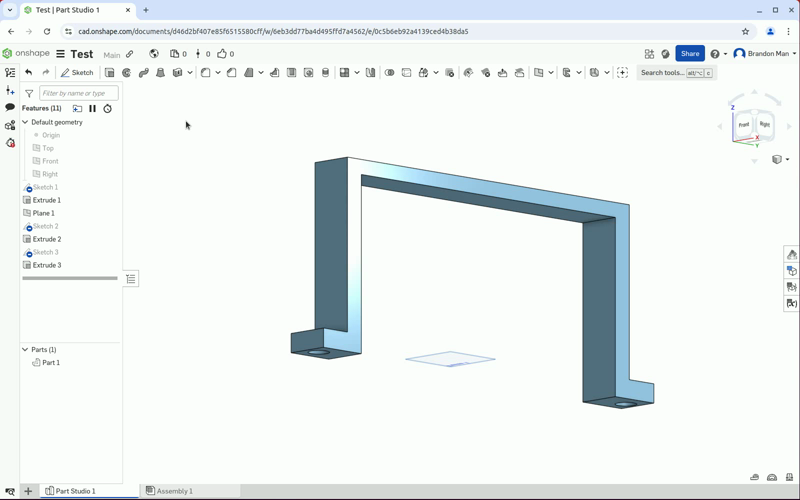
key(down, 3)
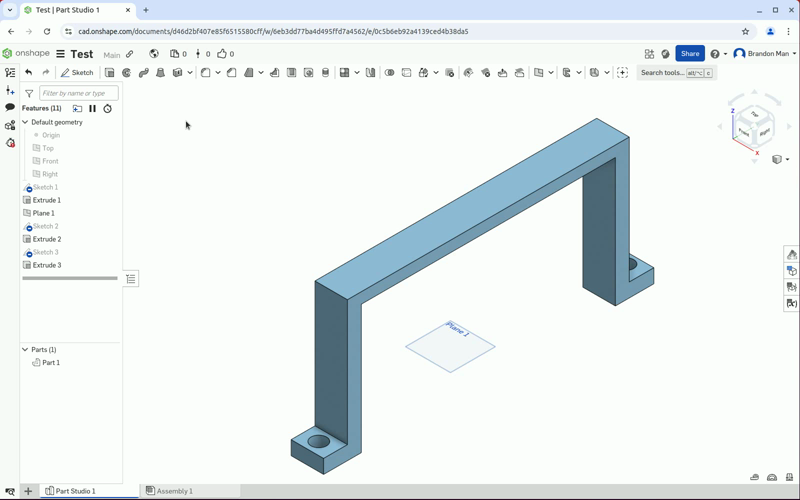
mouse_move(73, 189)
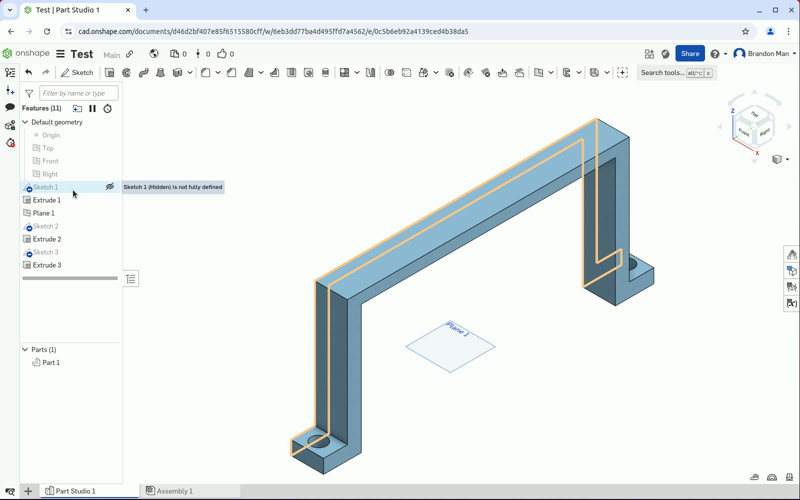
click(73, 189)